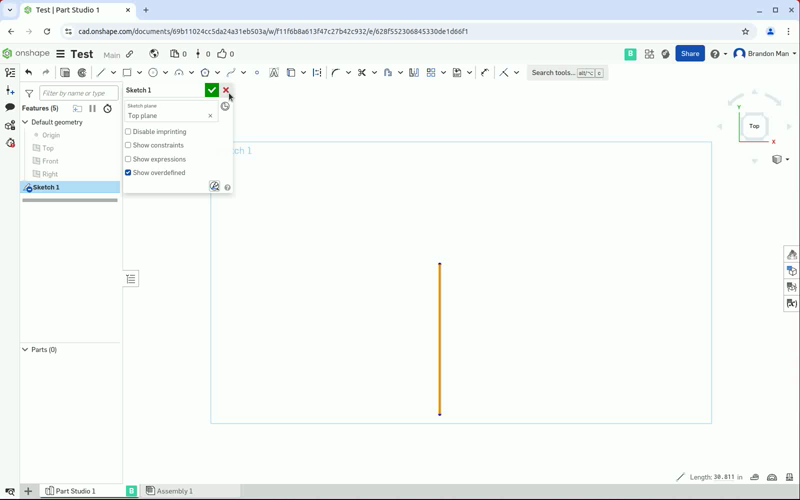
key(shift+h)
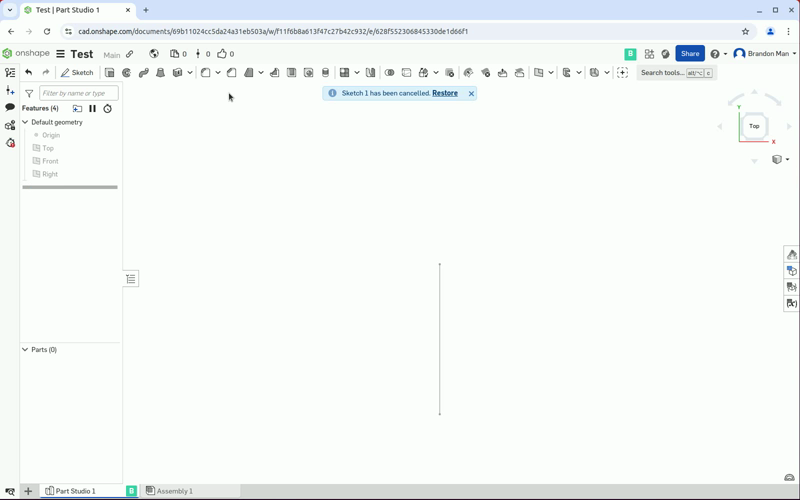
mouse_move(73, 352)
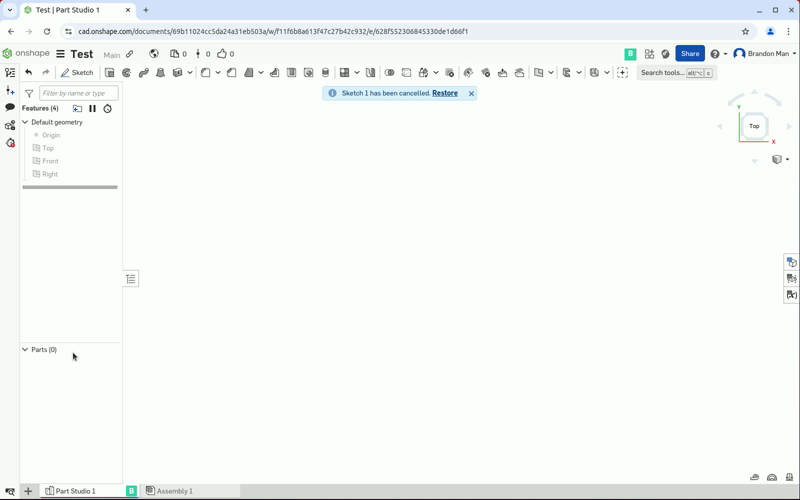
key(y)
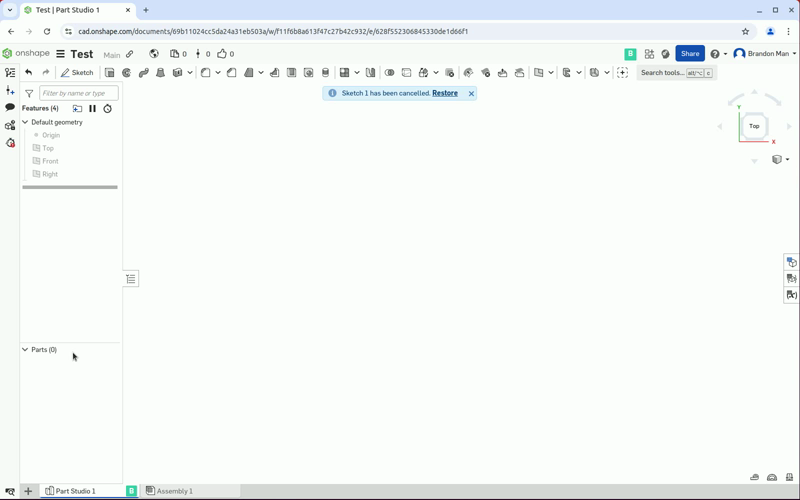
key(shift+p)
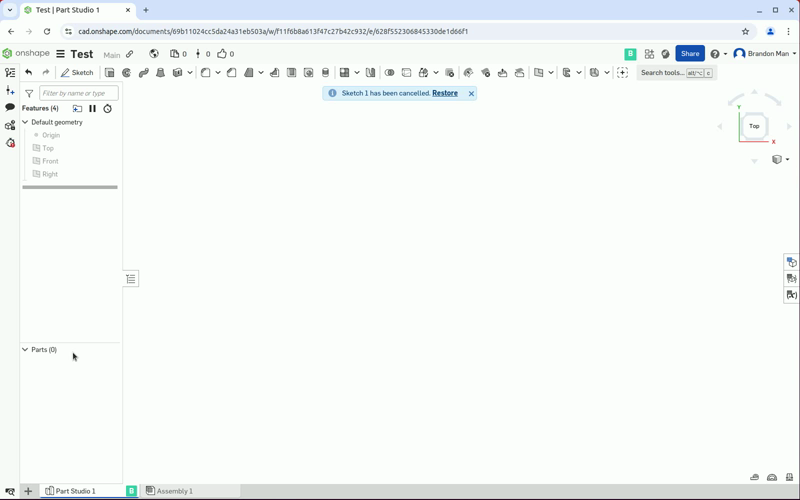
key(space)
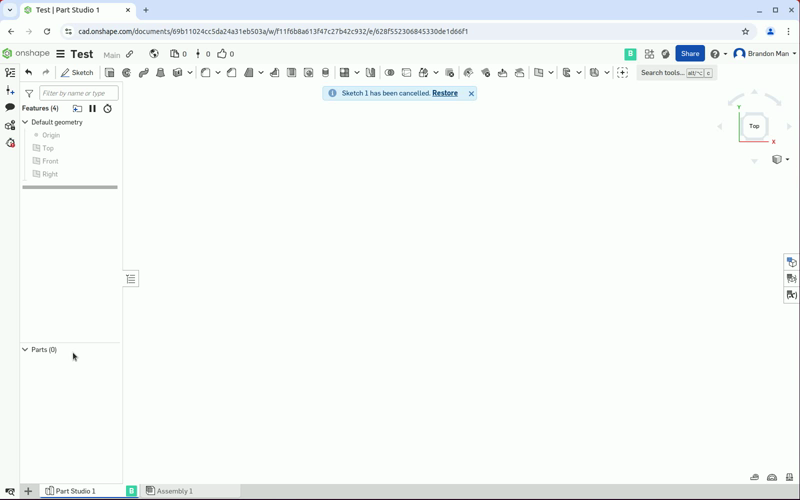
key_down(shift)
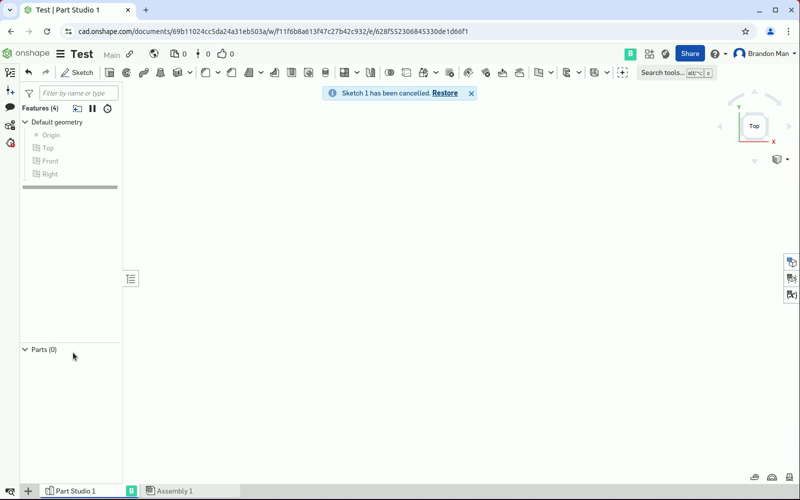
key(up)
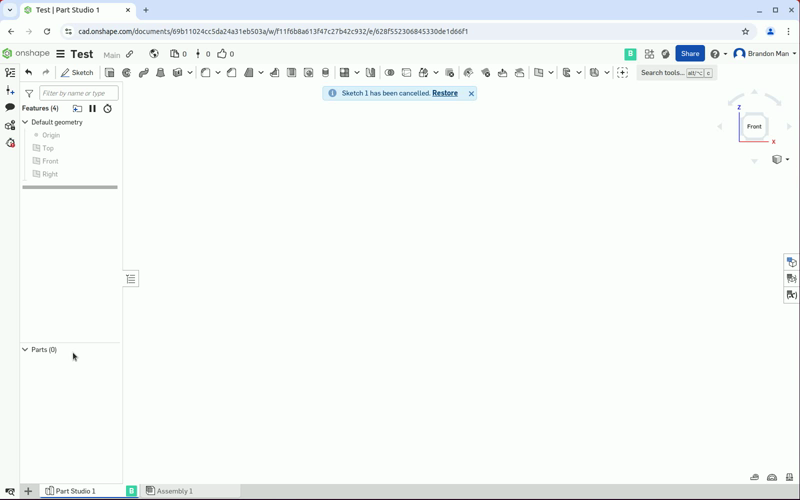
key_up(shift)
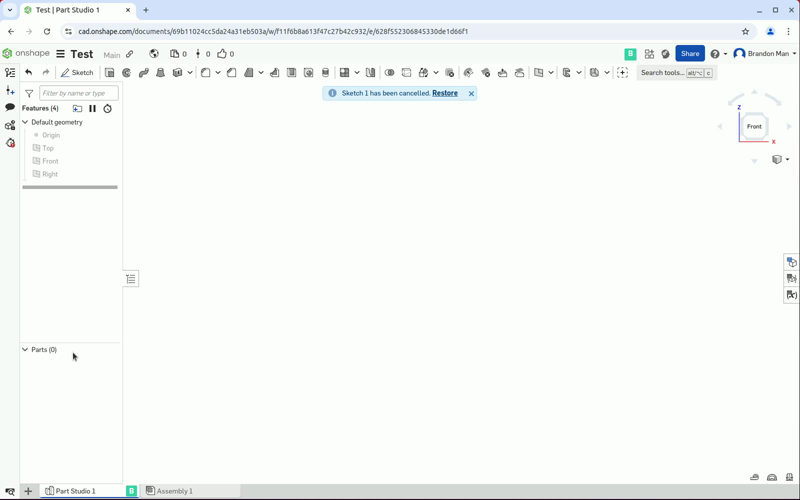
key(space)
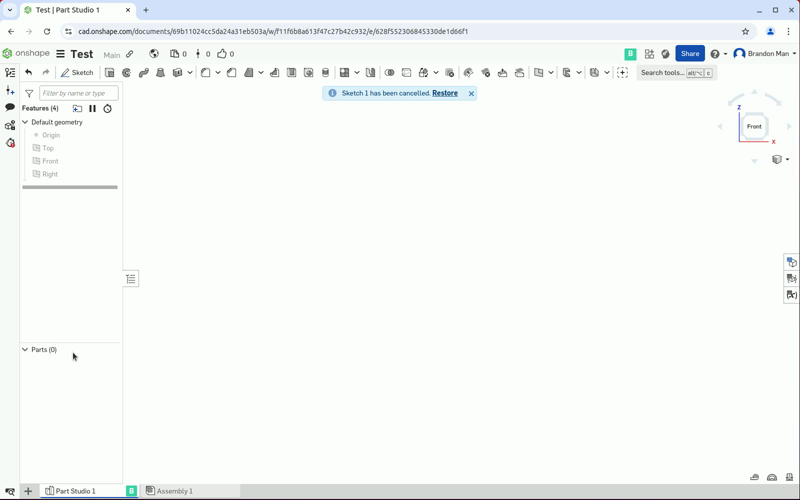
key_down(shift)
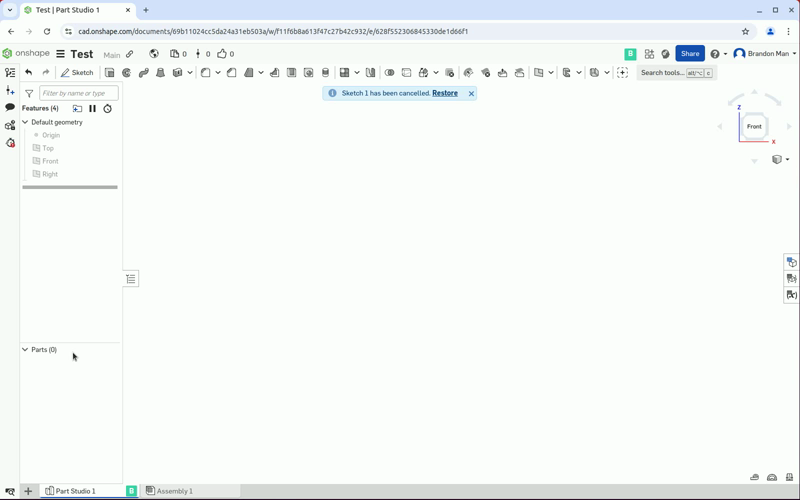
key(left)
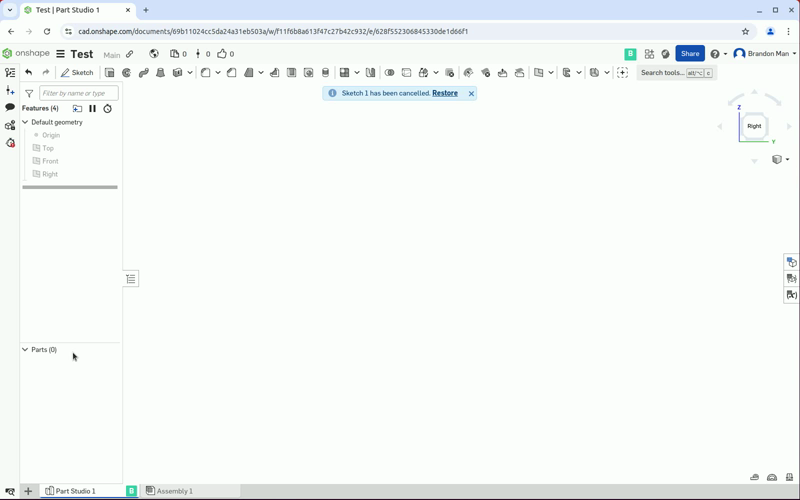
key_up(shift)
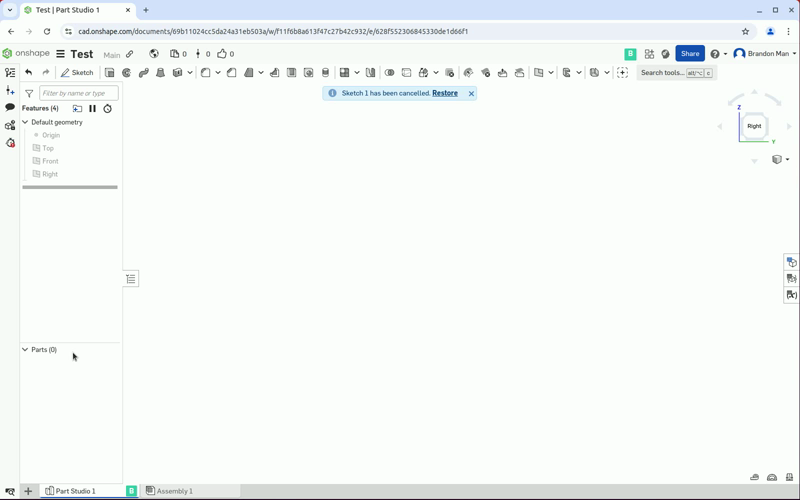
mouse_move(73, 352)
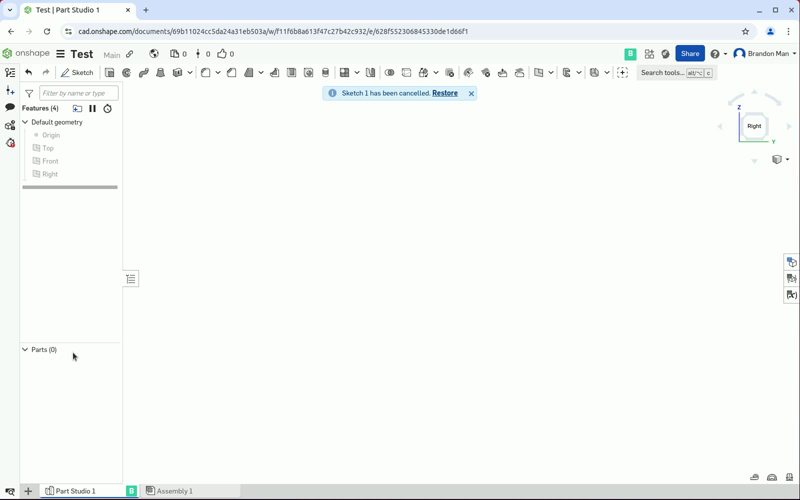
key(shift+y)
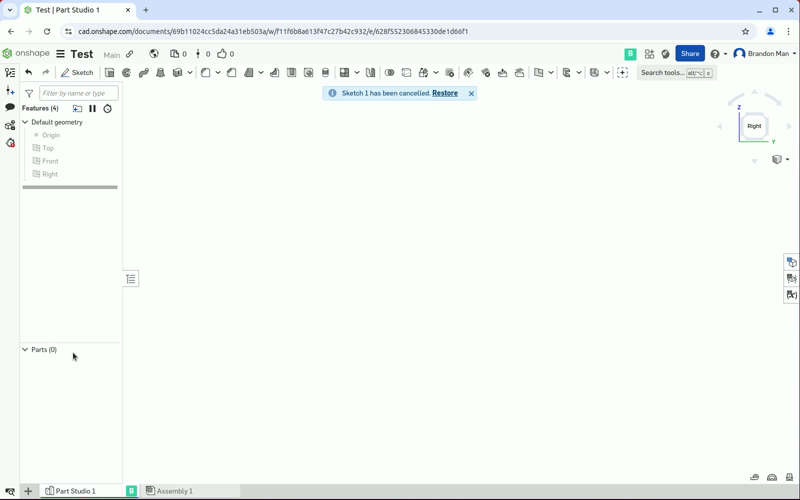
key(shift+s)
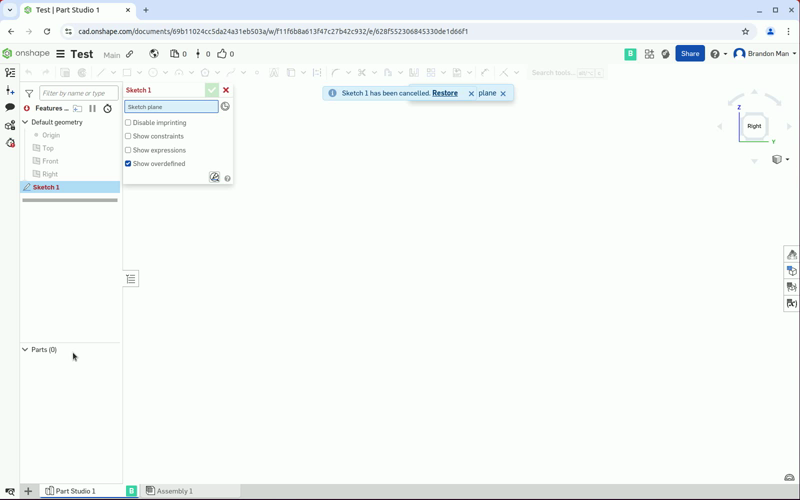
mouse_move(73, 176)
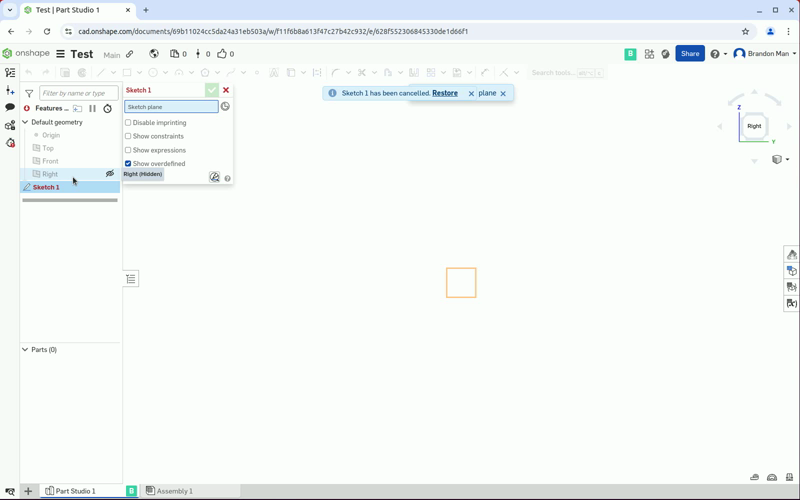
click(73, 176)
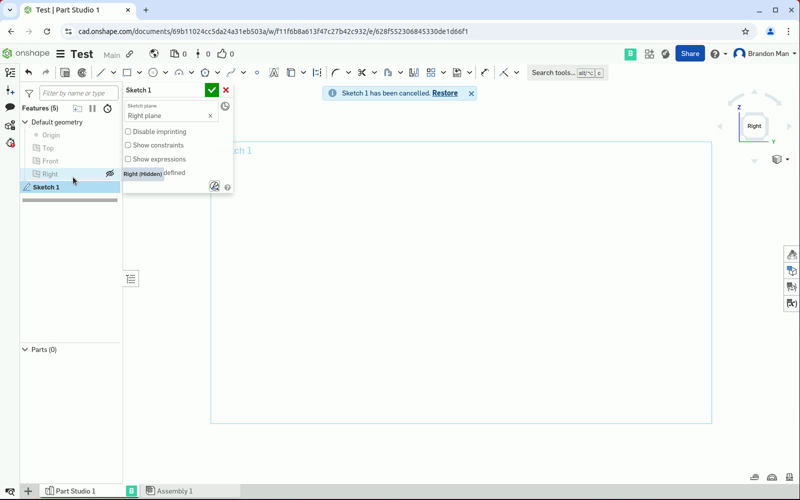
mouse_move(73, 352)
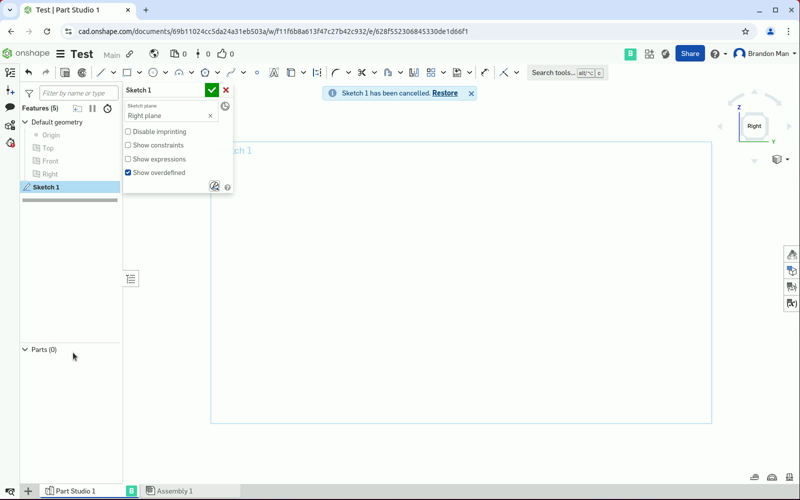
key(y)
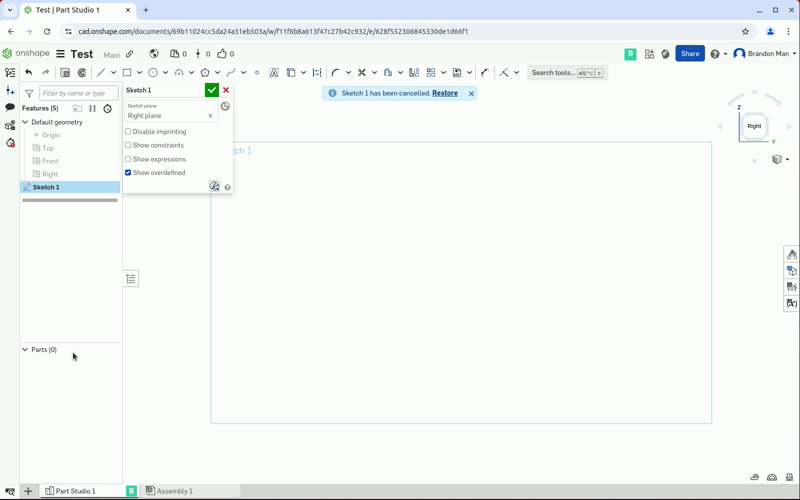
key(l)
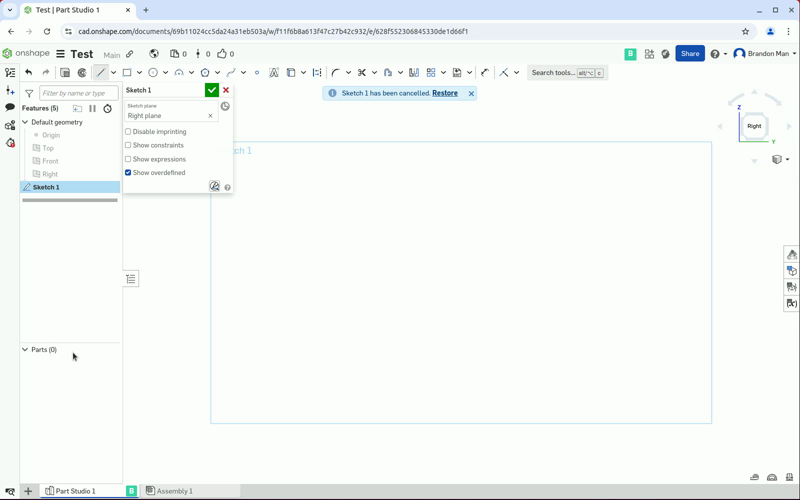
key_down(shift)
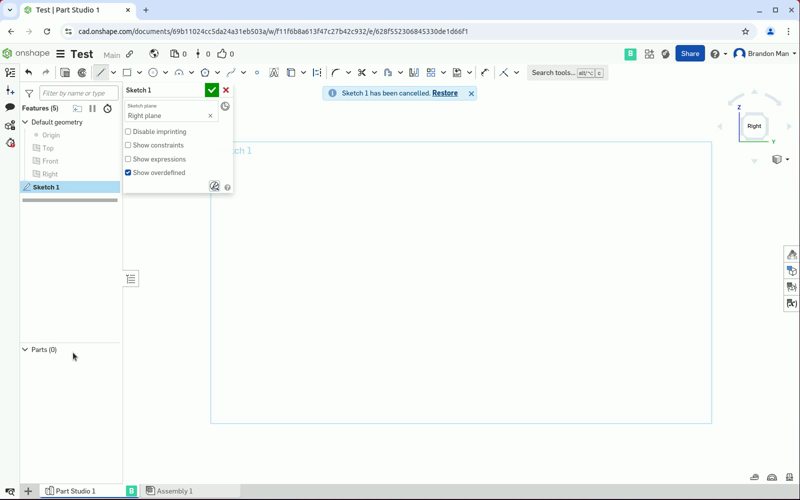
mouse_move(362, 349)
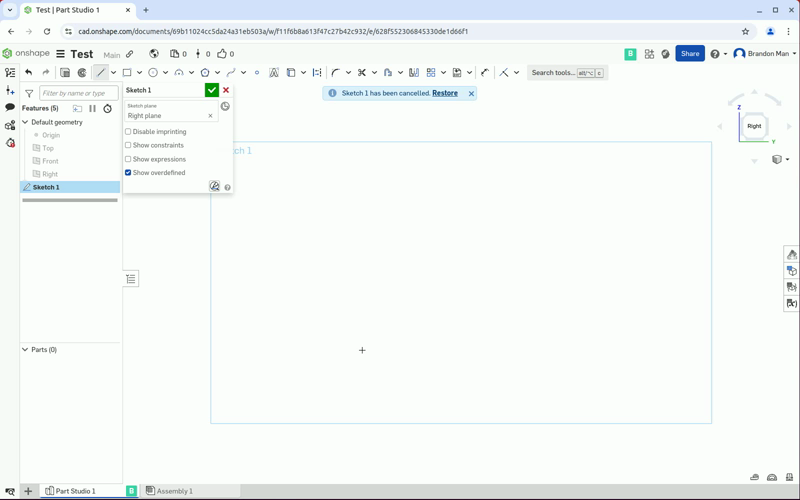
click(362, 349)
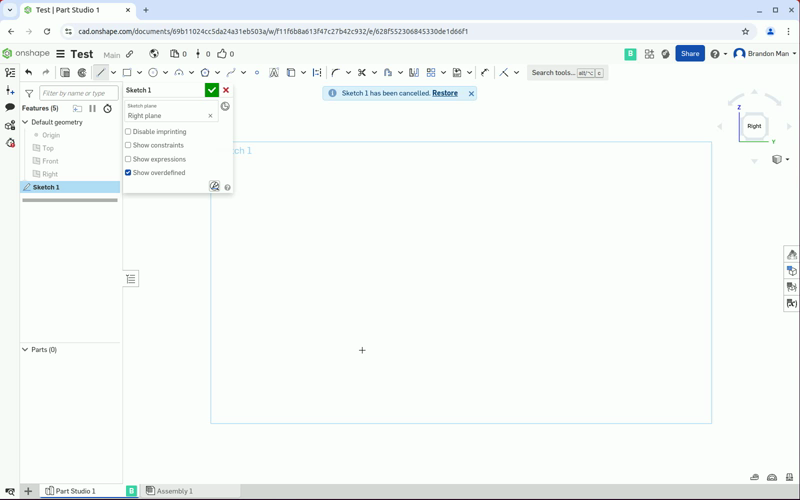
key_up(shift)
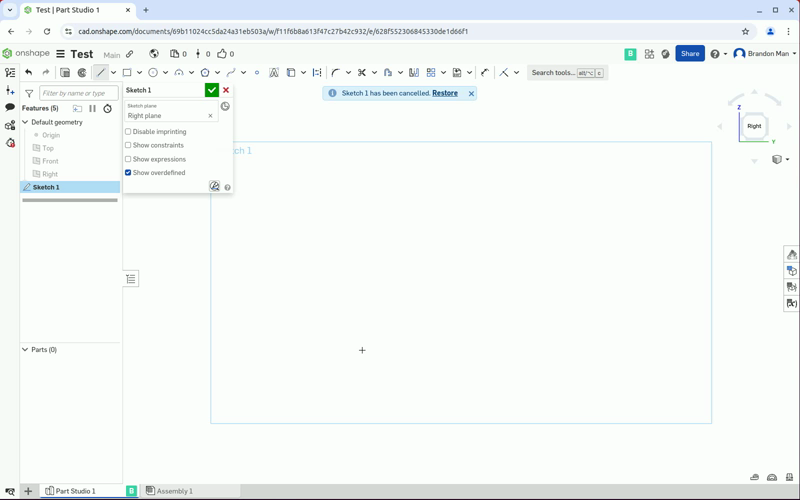
key_down(shift)
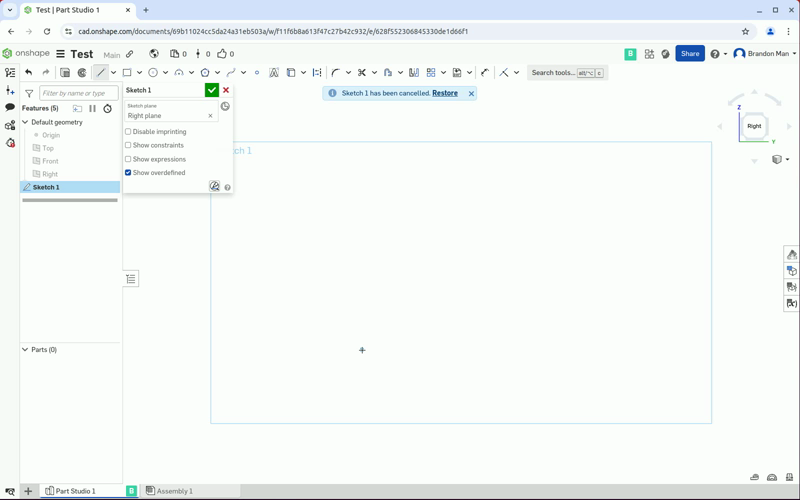
mouse_move(559, 349)
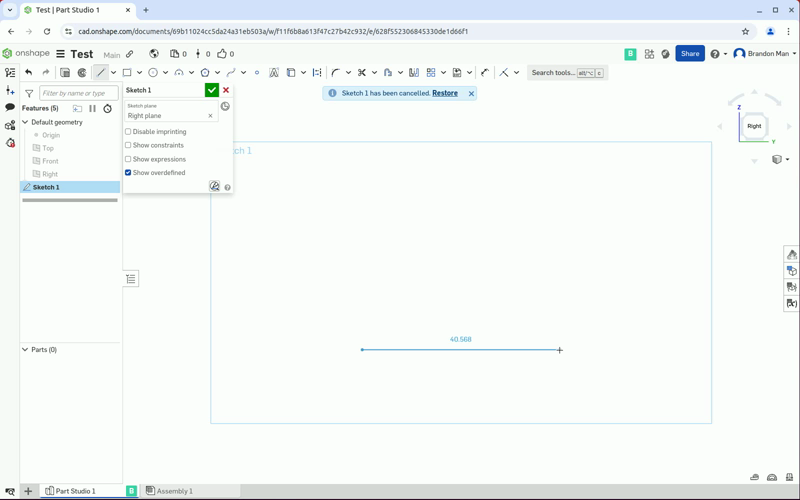
click(559, 349)
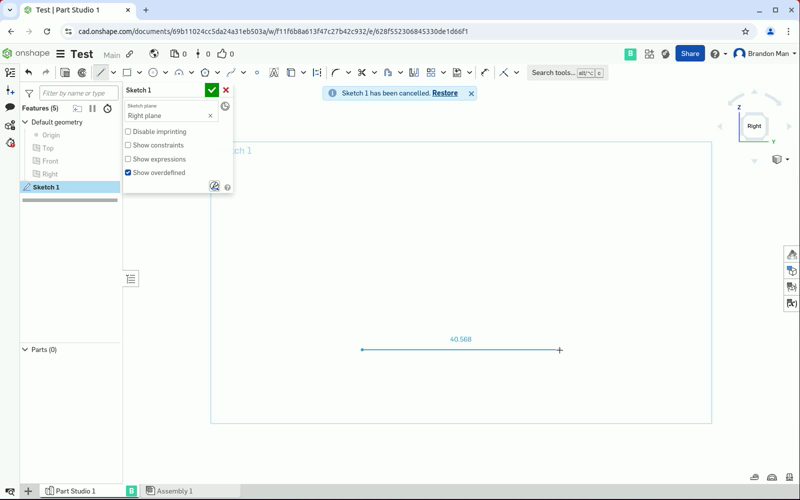
key_up(shift)
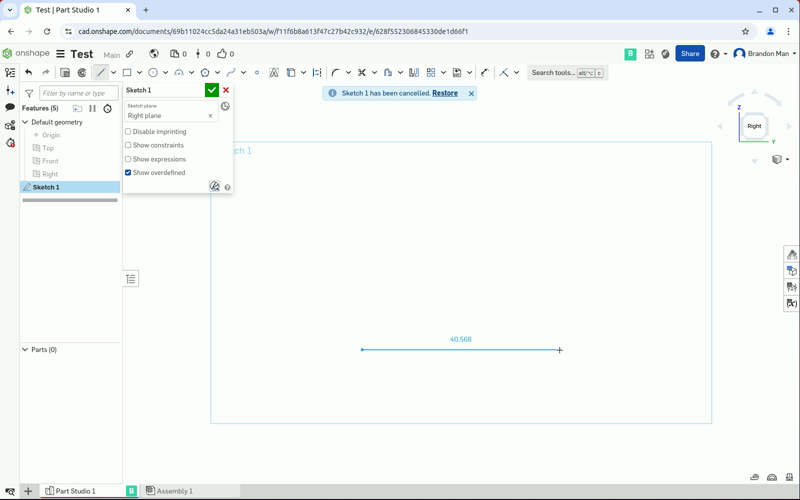
key_down(shift)
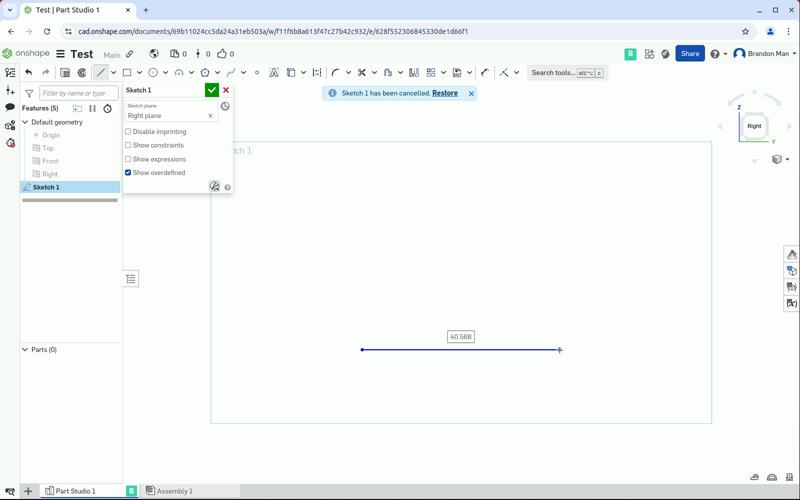
mouse_move(559, 216)
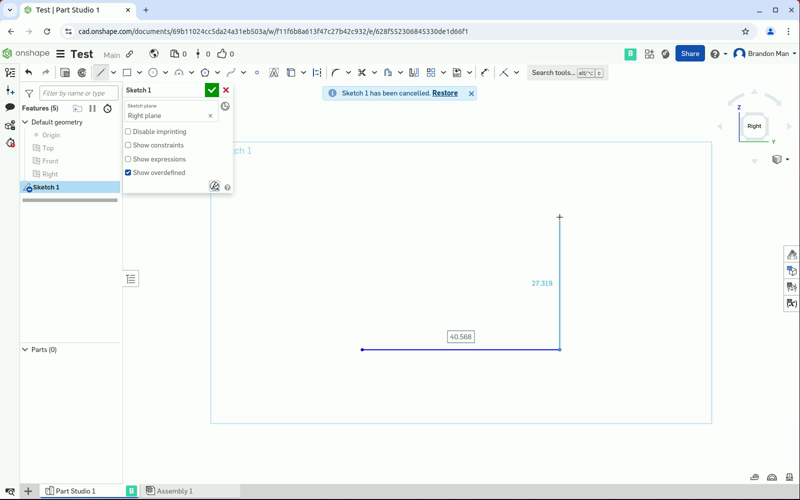
click(559, 216)
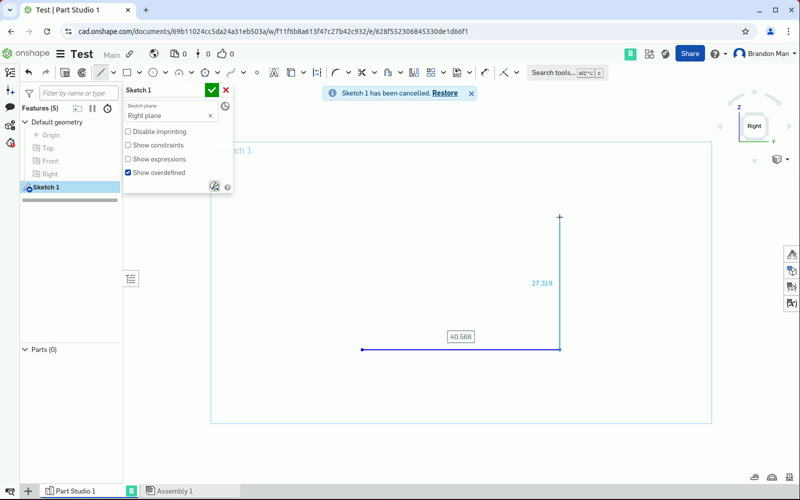
key_up(shift)
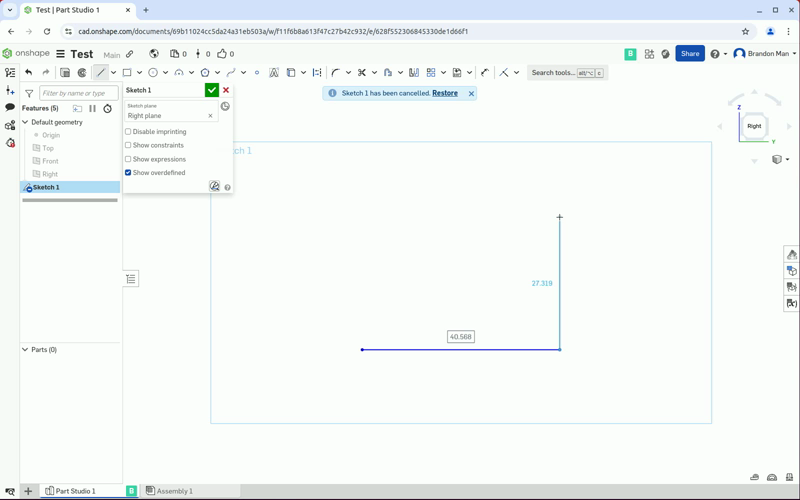
key_down(shift)
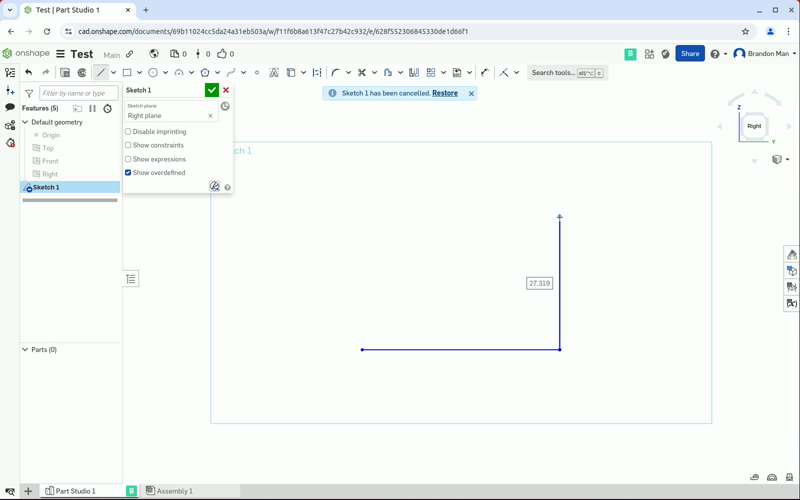
mouse_move(362, 216)
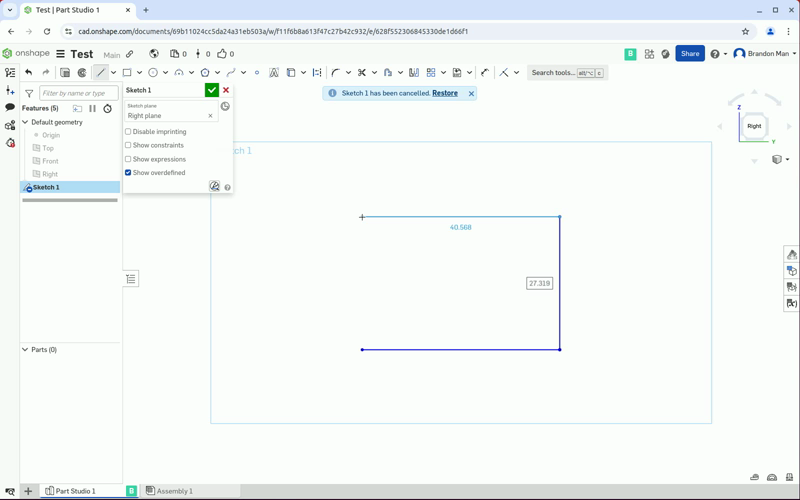
click(362, 216)
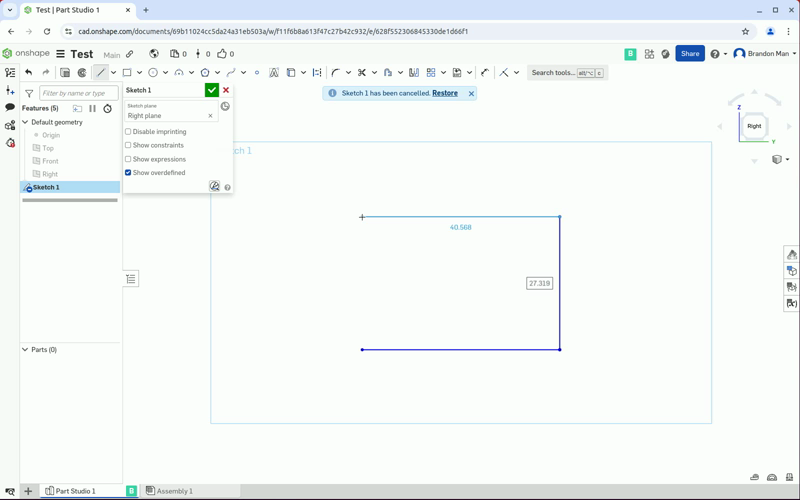
key_up(shift)
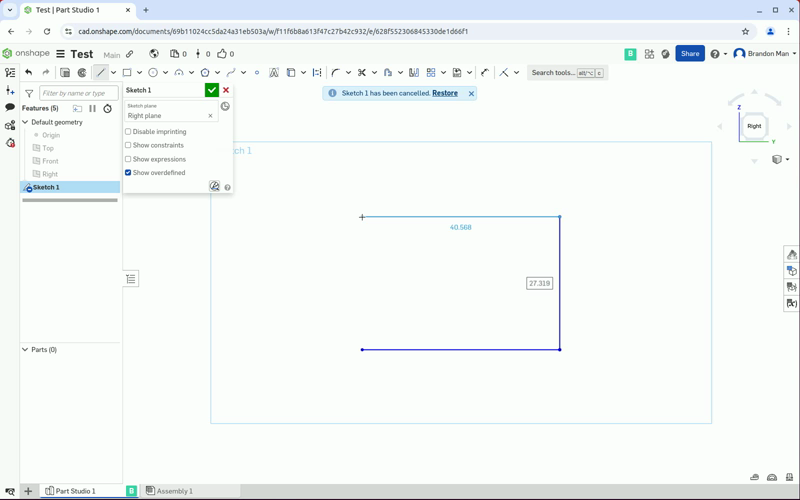
key_down(shift)
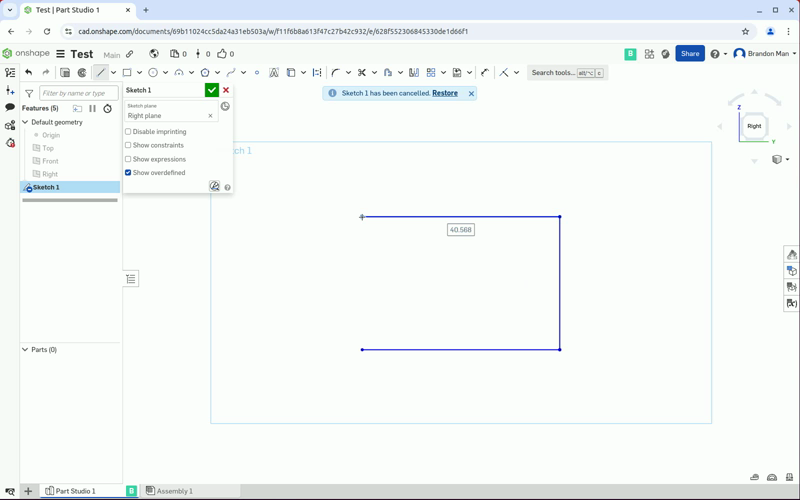
mouse_move(362, 349)
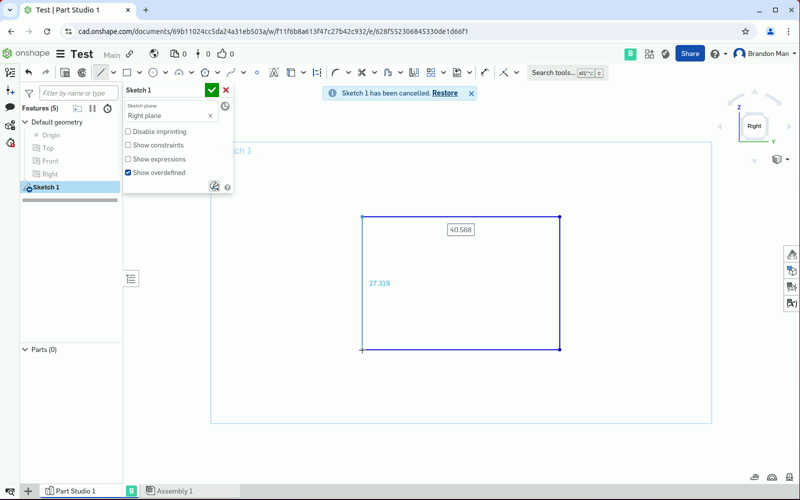
key_up(shift)
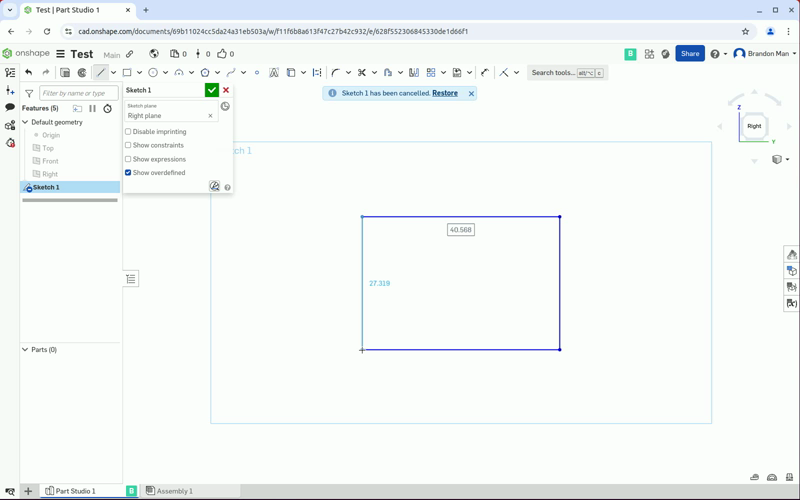
click(362, 349)
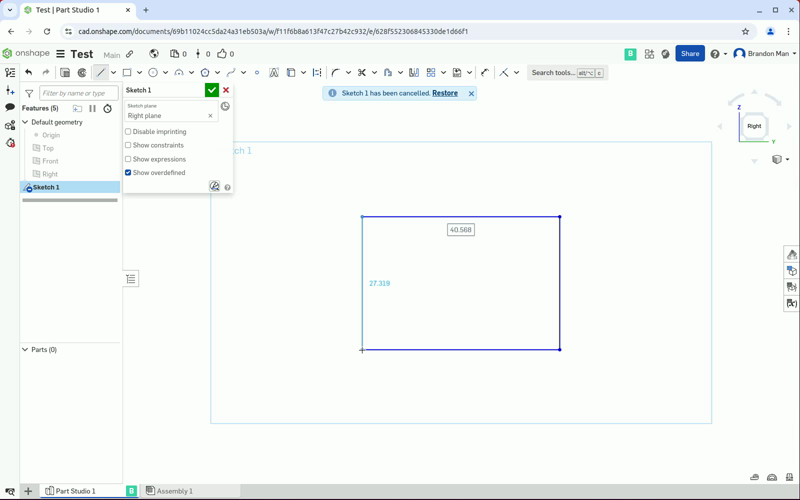
key(esc)
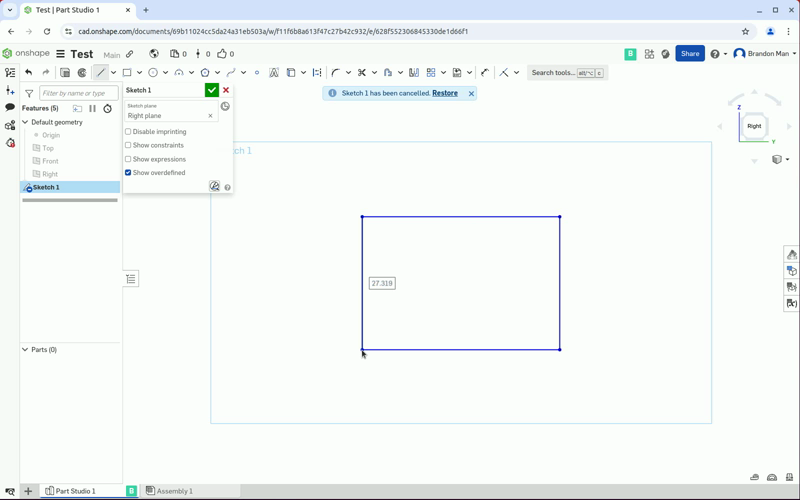
mouse_move(453, 308)
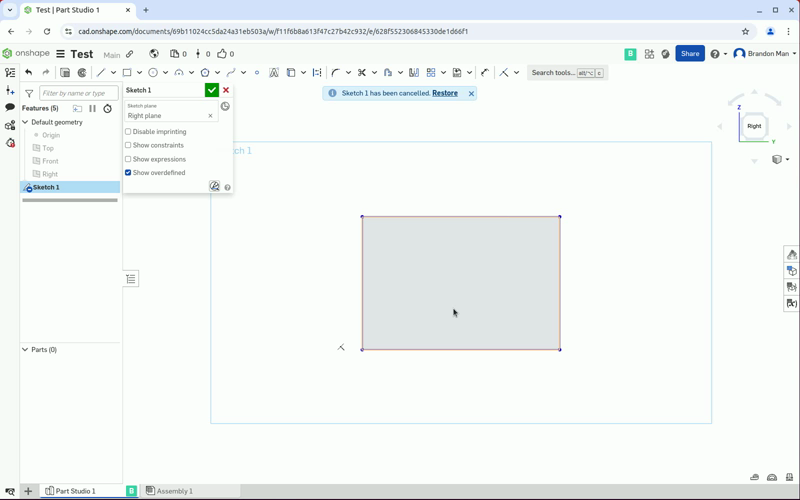
click(453, 308)
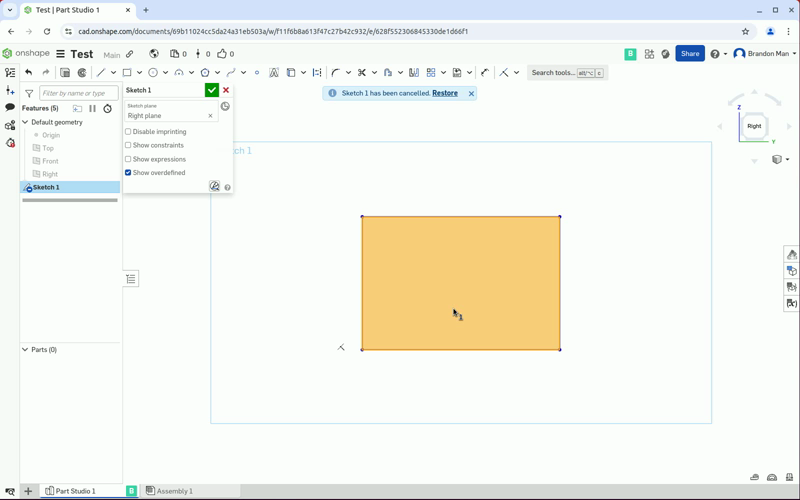
mouse_move(73, 352)
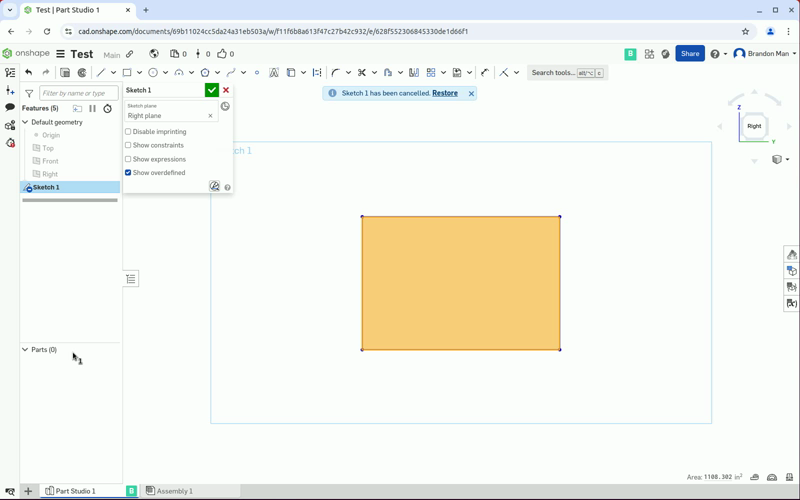
key(shift+y)
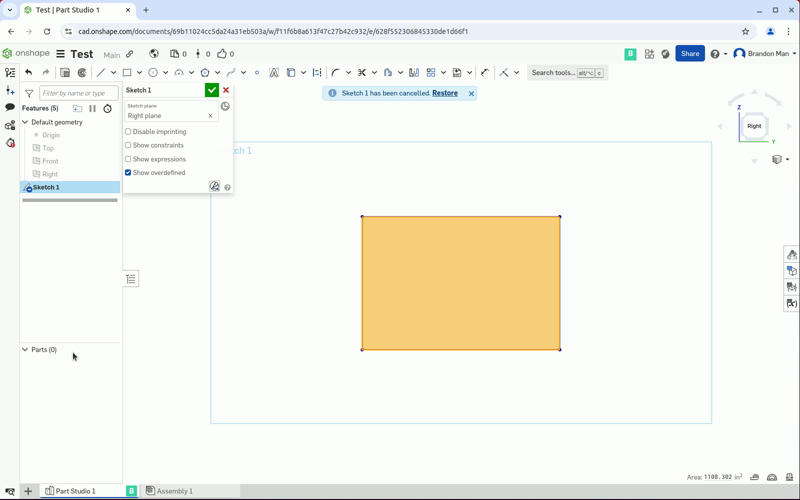
key(shift+e)
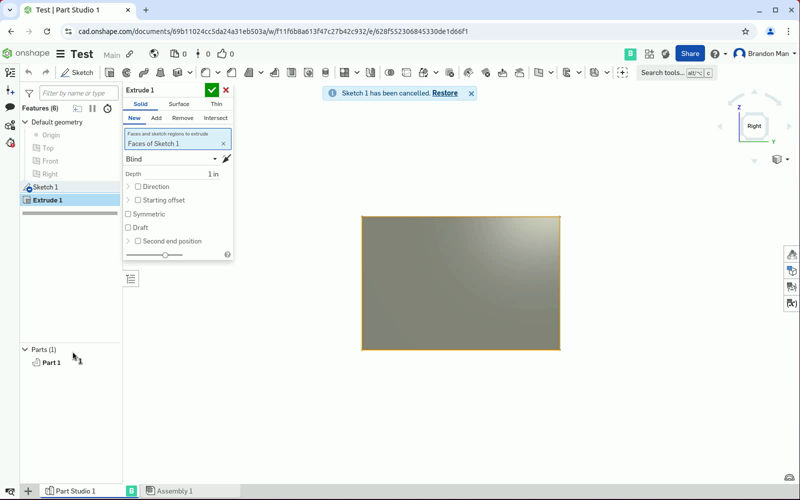
mouse_move(143, 106)
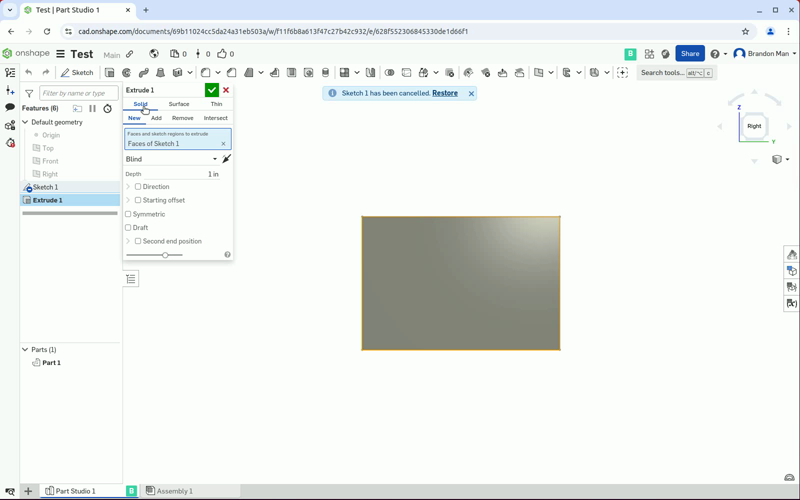
click(143, 106)
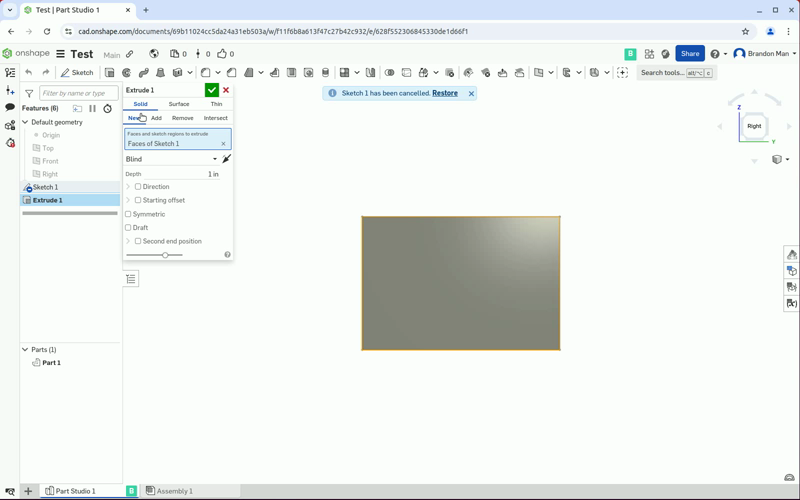
mouse_move(137, 120)
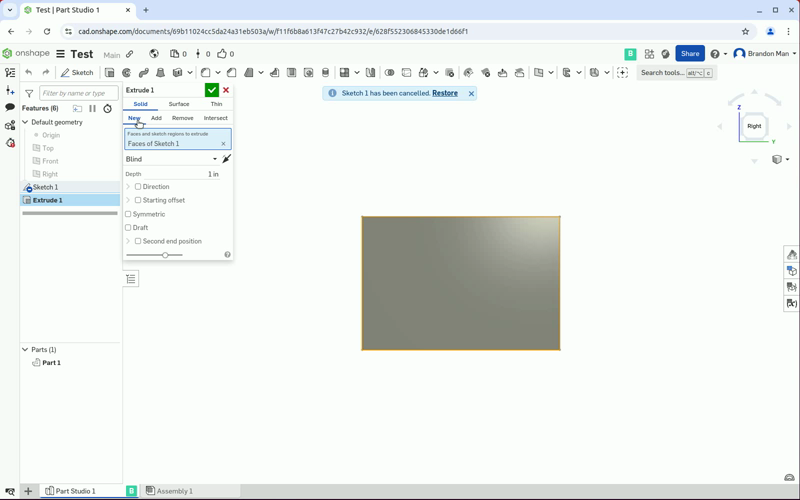
click(137, 120)
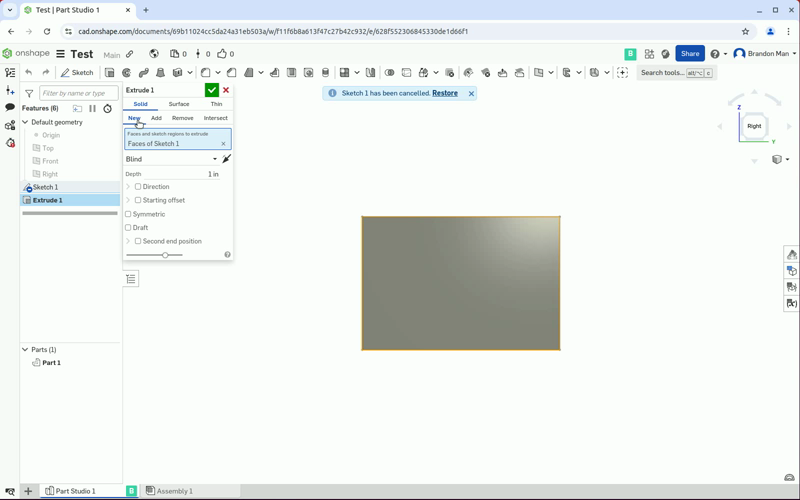
key(tab, 4)
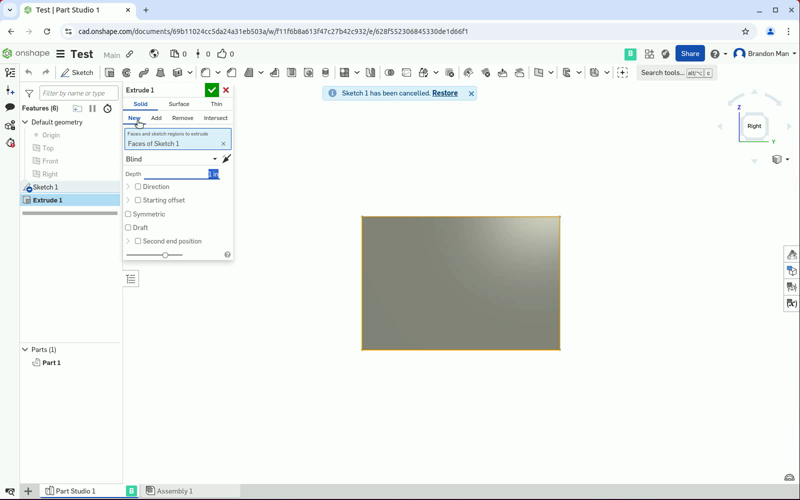
text(23.108)
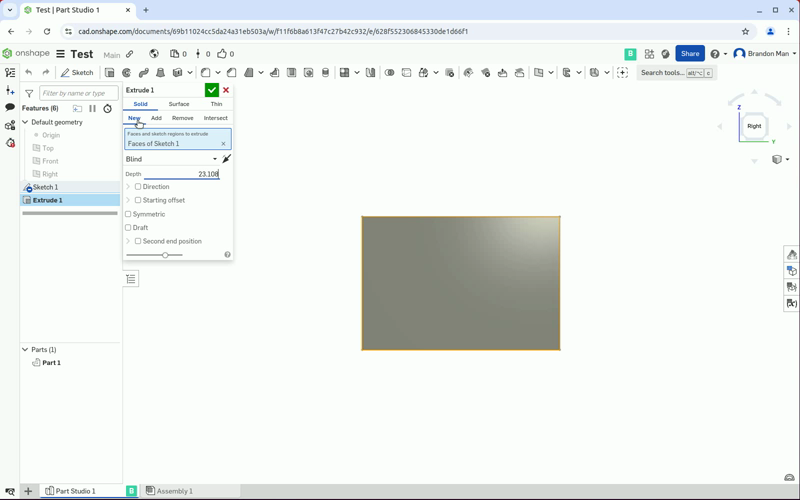
key(enter)
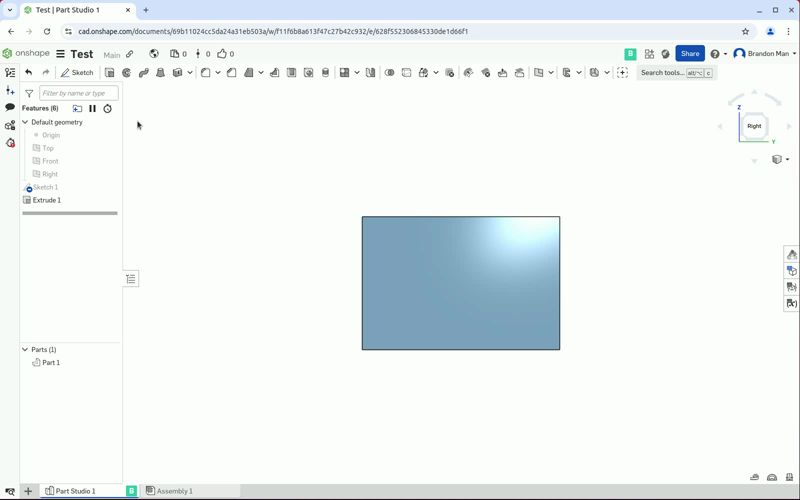
key(shift+h)
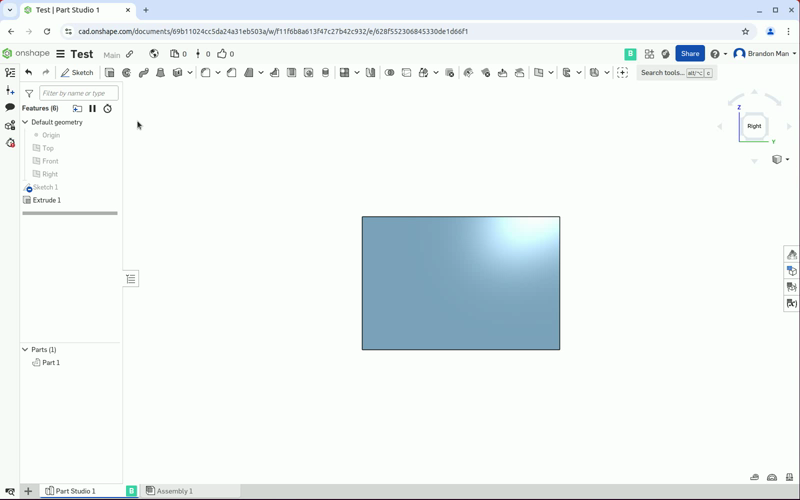
key(shift+h)
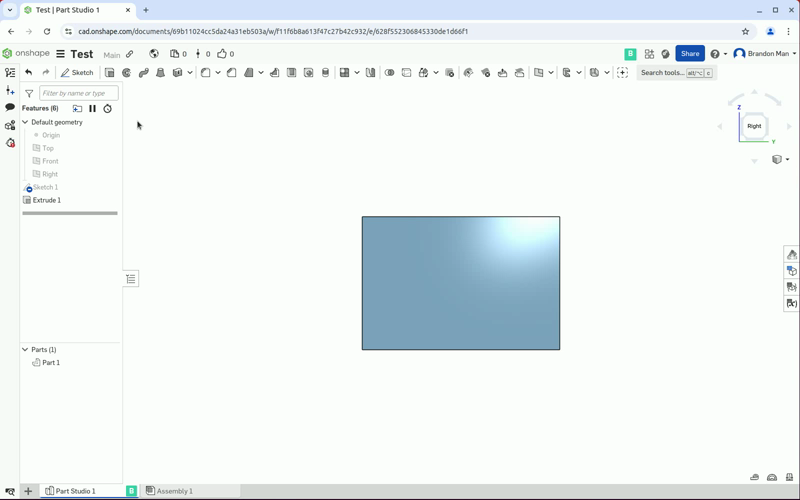
mouse_move(73, 189)
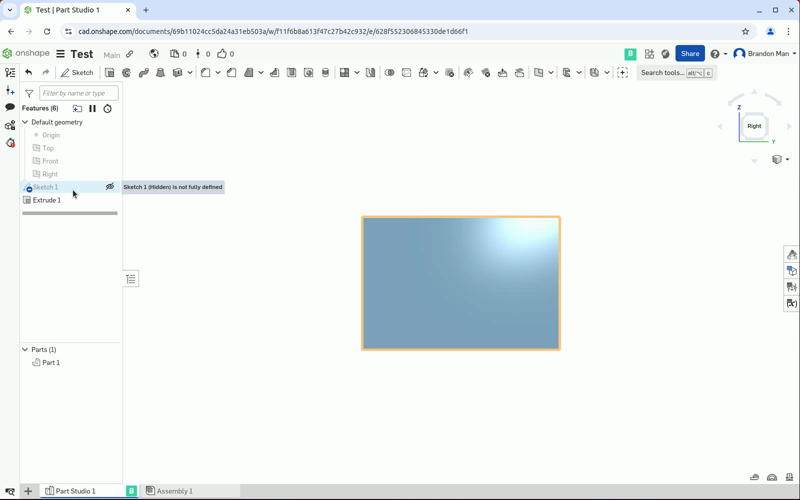
click(73, 189)
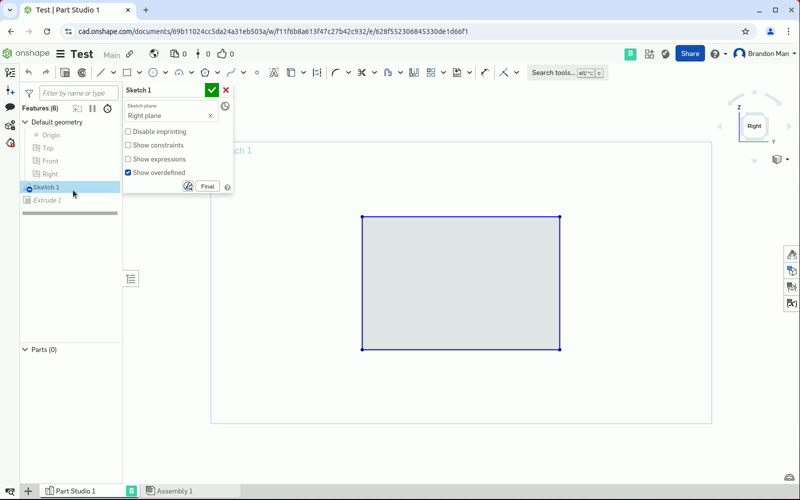
mouse_move(229, 92)
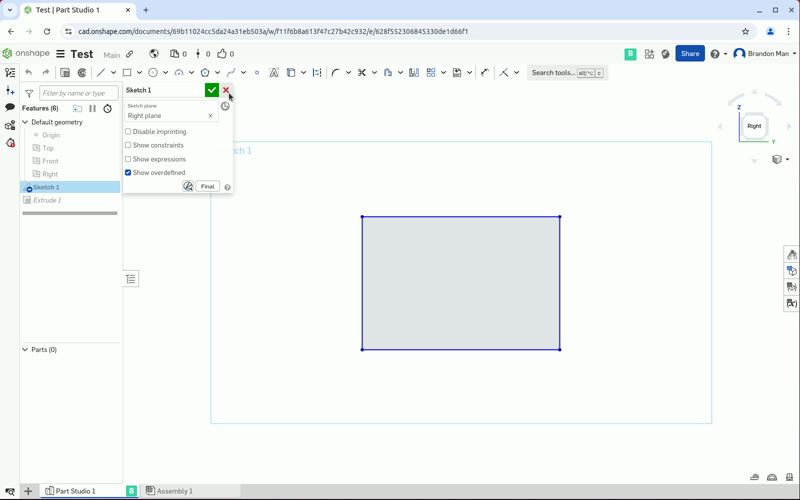
click(229, 92)
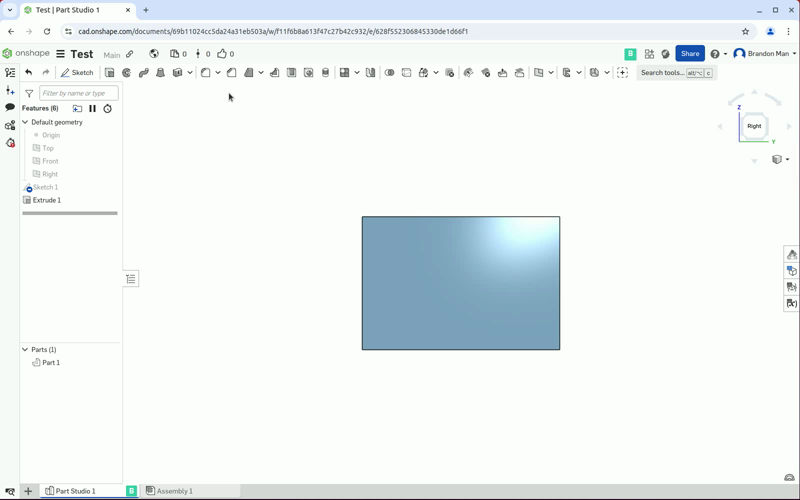
mouse_move(73, 352)
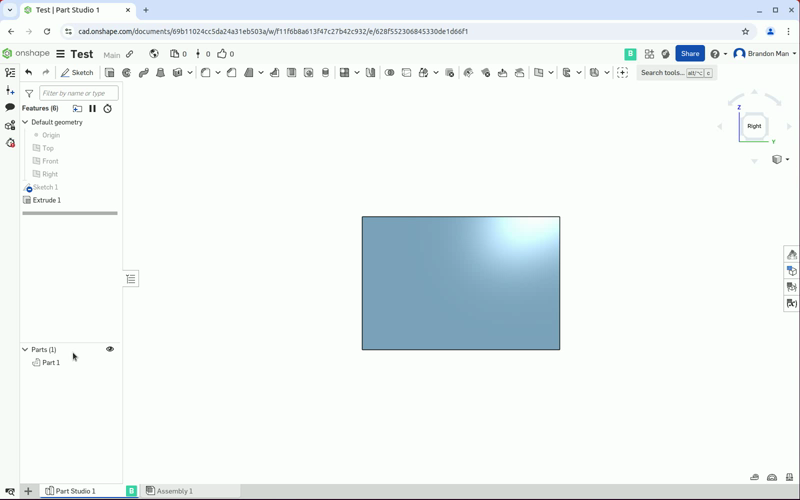
key(y)
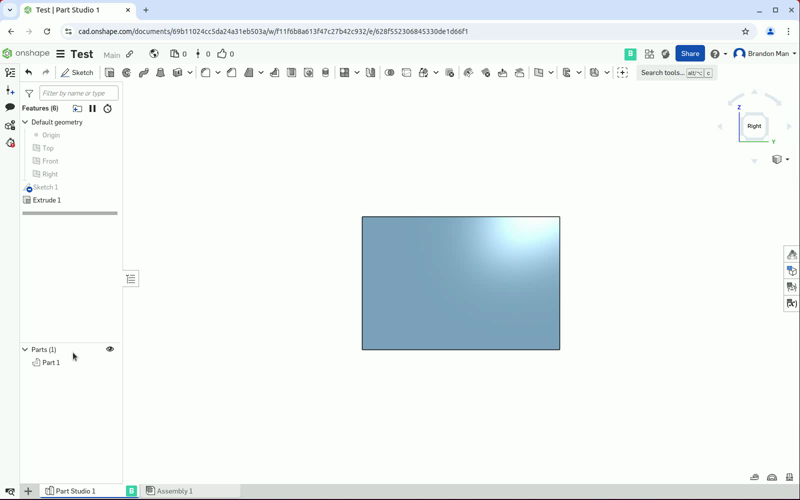
key(shift+p)
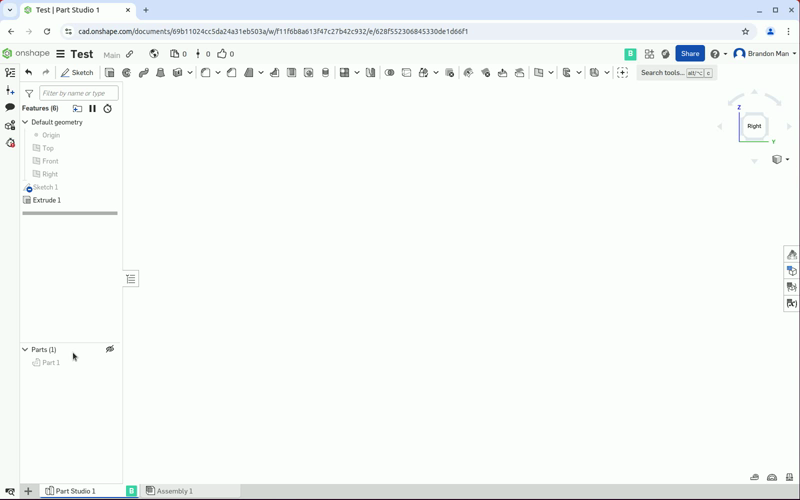
key(space)
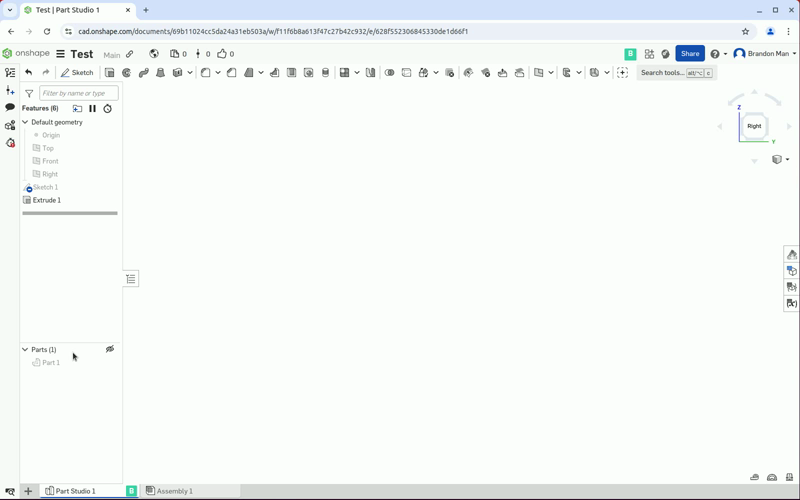
key_down(shift)
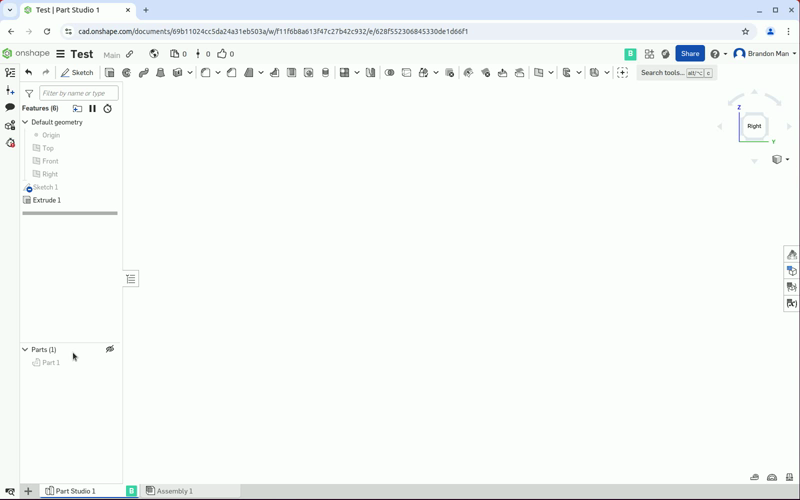
key(right)
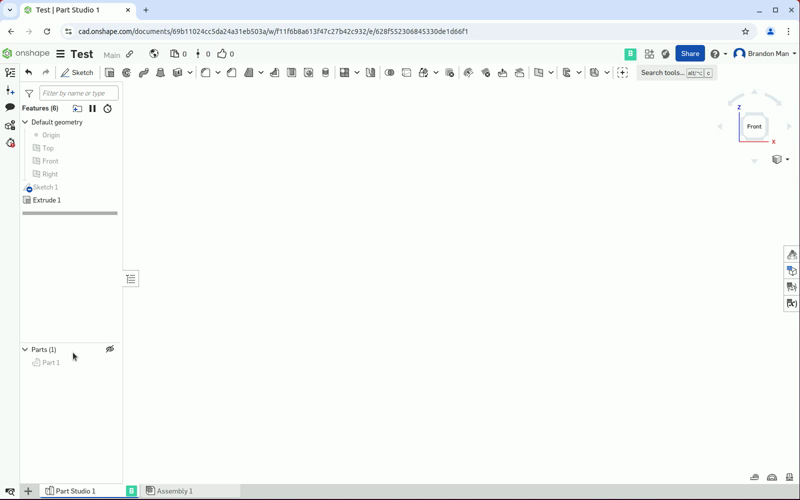
key_up(shift)
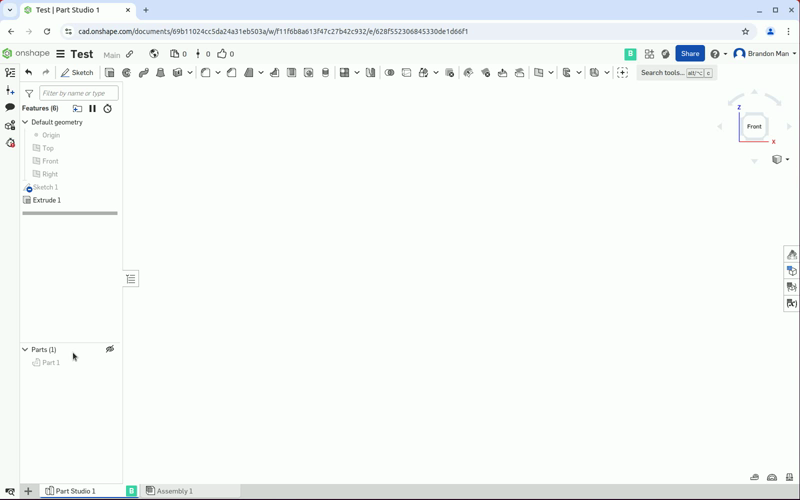
key(space)
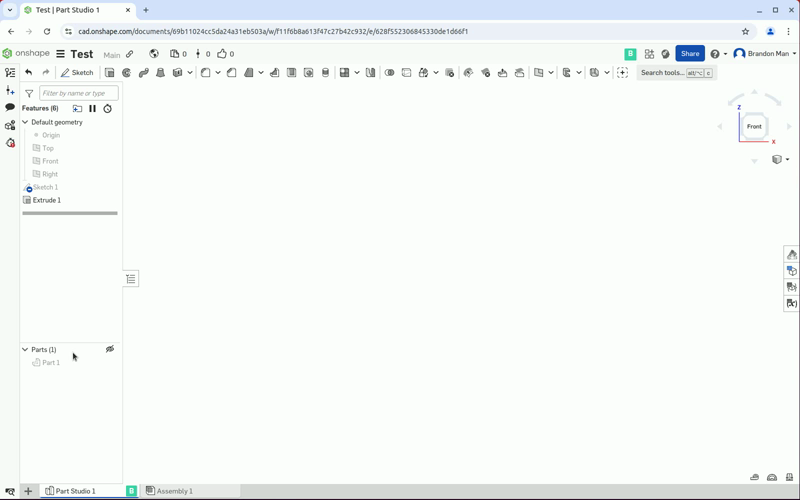
key_down(shift)
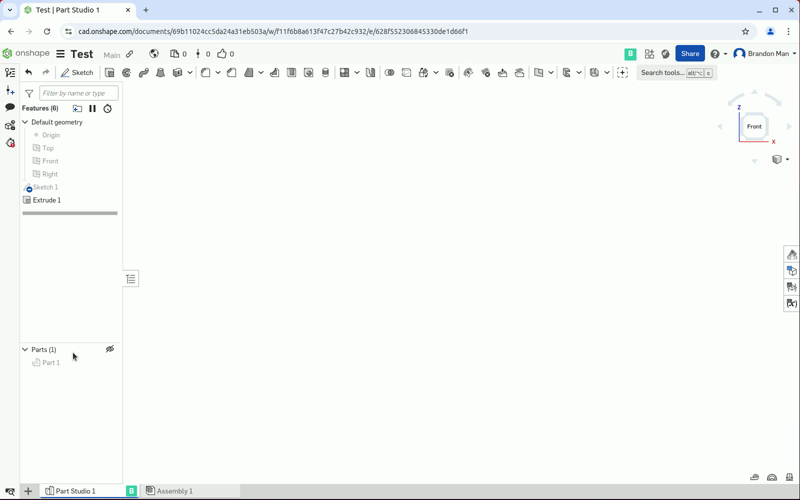
key(down)
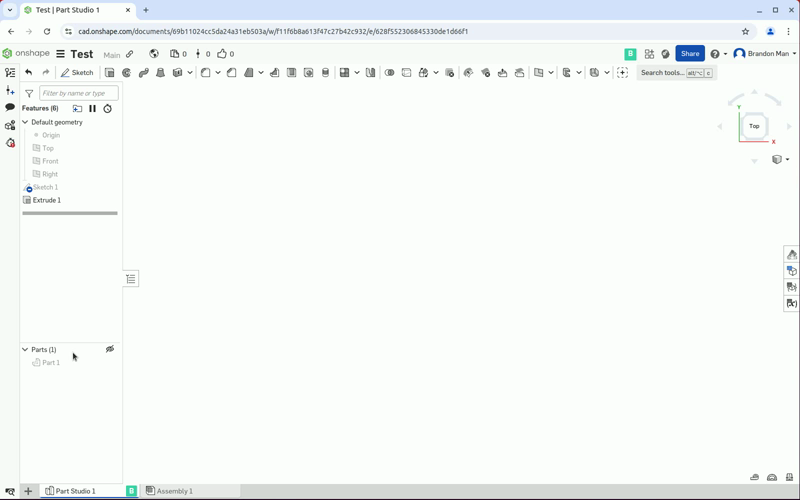
key_up(shift)
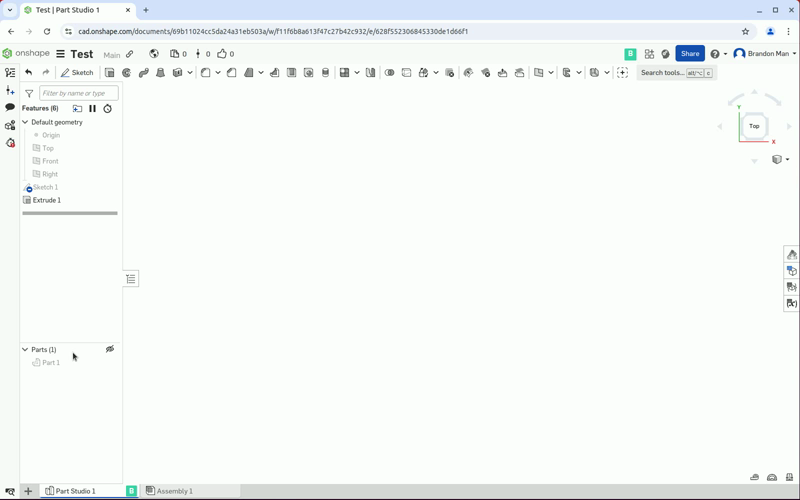
mouse_move(73, 352)
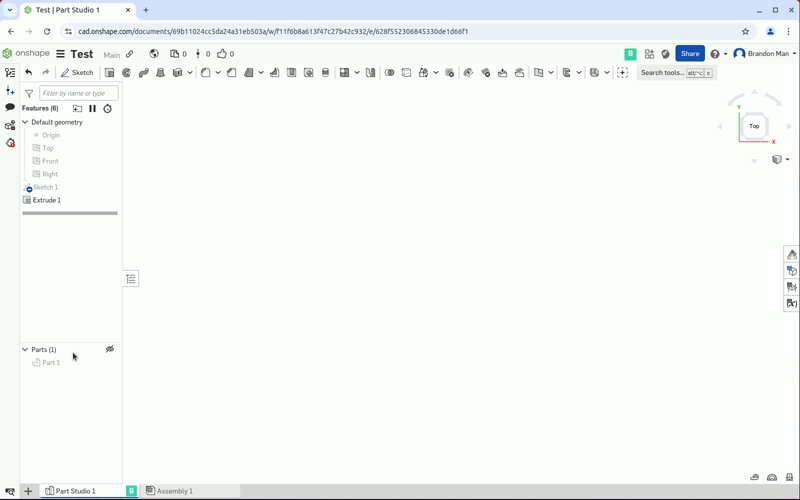
key(shift+y)
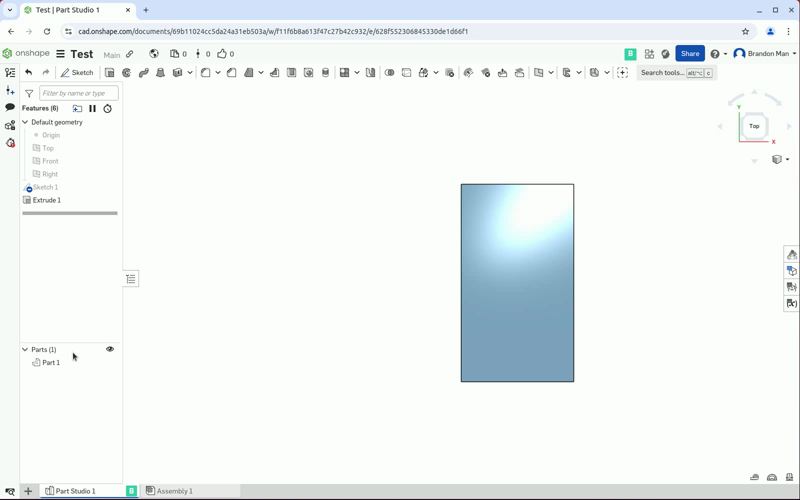
mouse_move(541, 75)
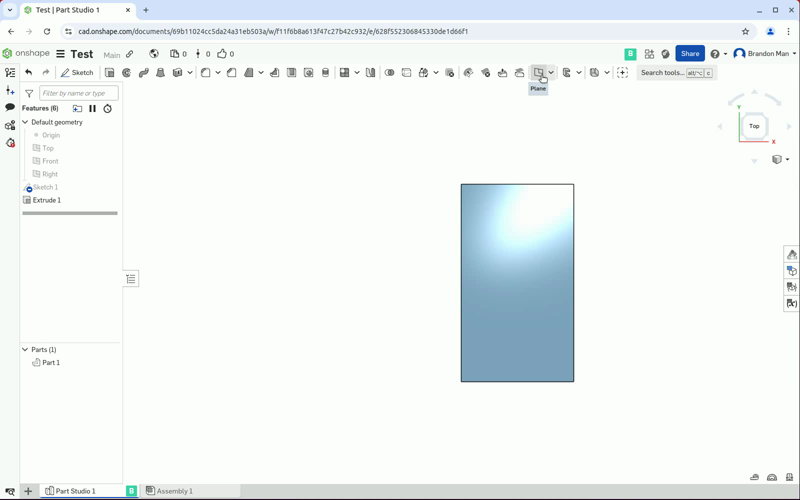
click(541, 75)
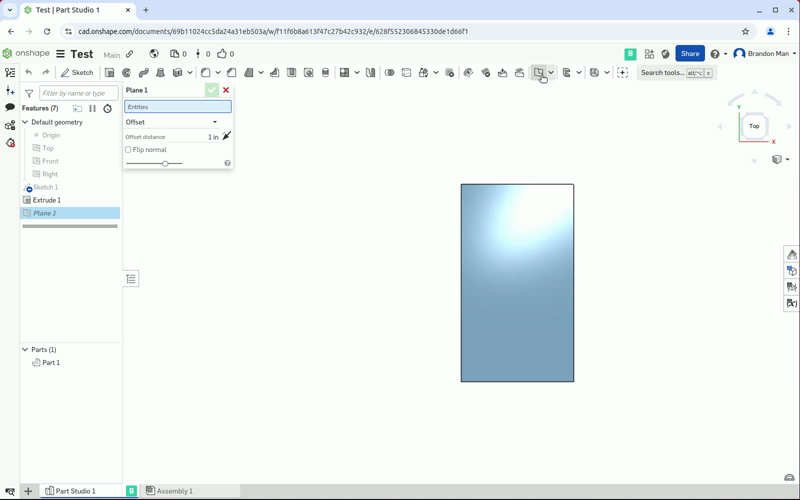
mouse_move(73, 150)
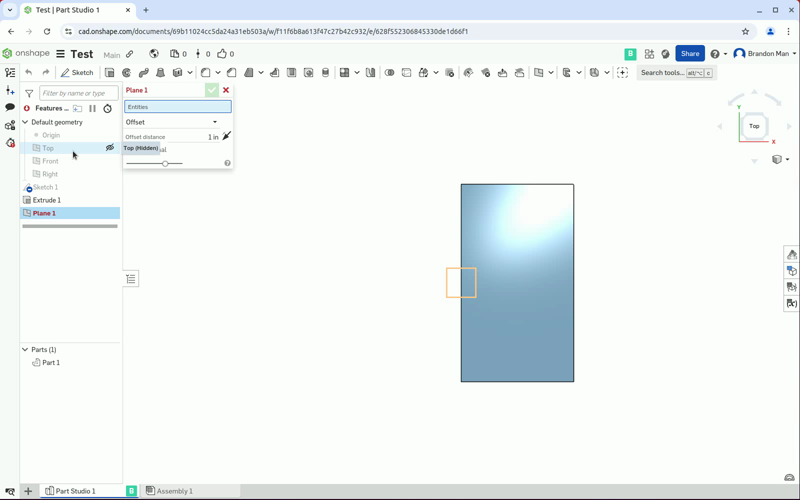
click(73, 150)
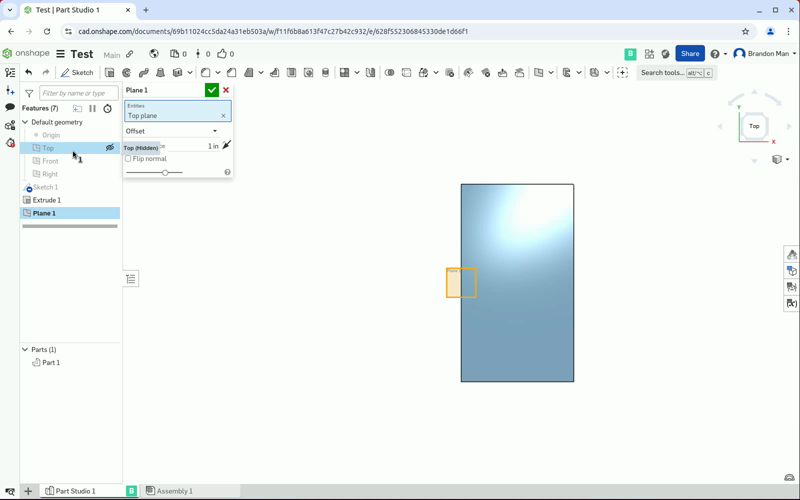
key(tab, 2)
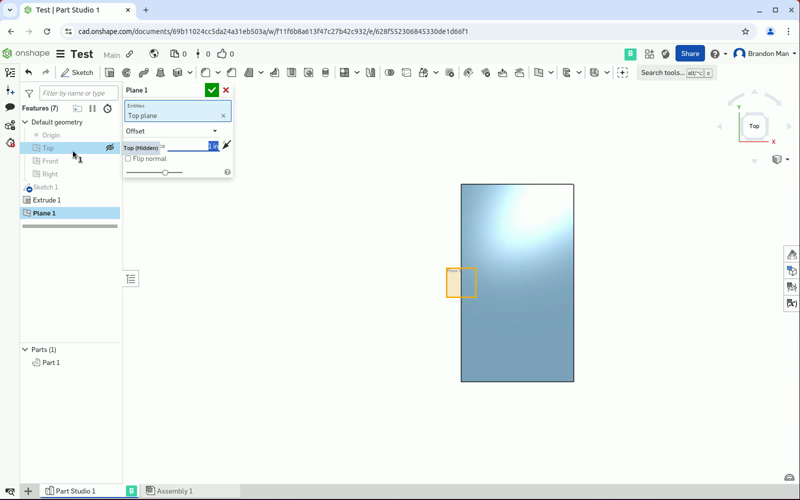
text(13.711)
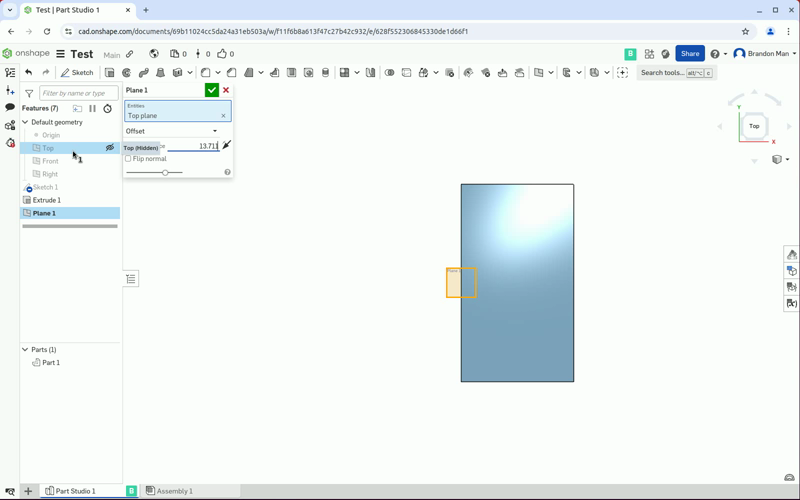
key(enter, 2)
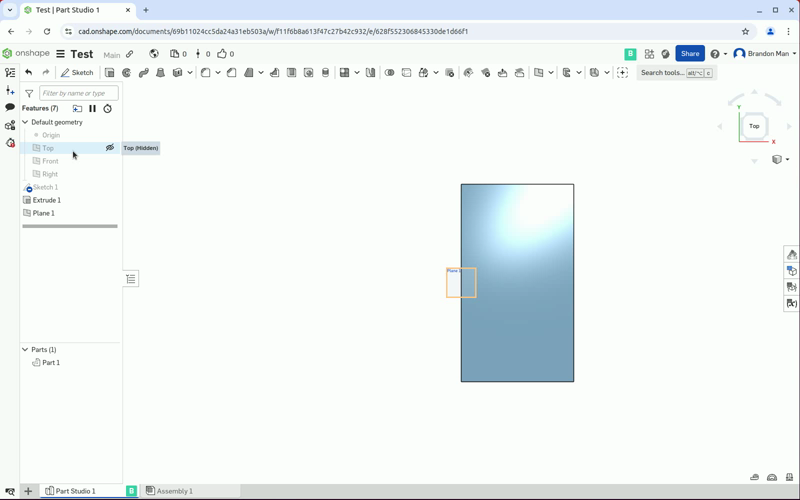
key(shift+s)
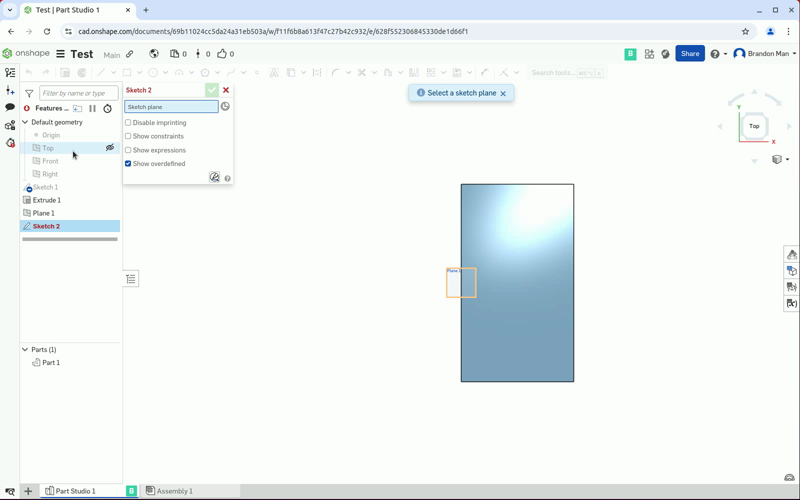
mouse_move(73, 215)
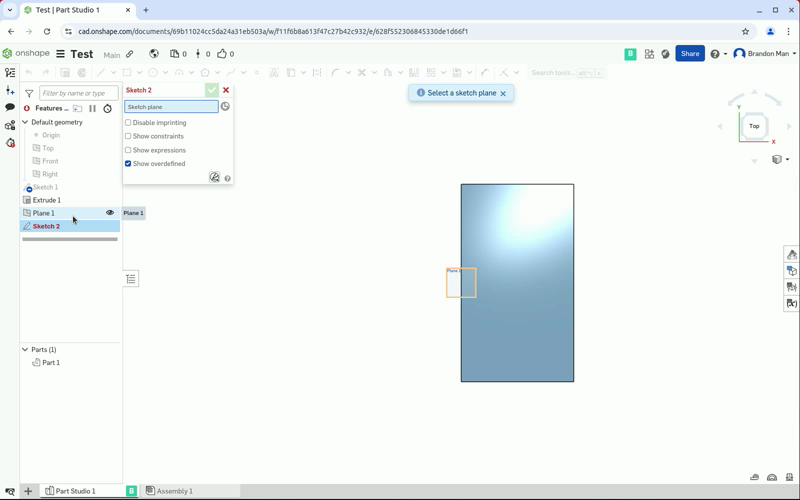
click(73, 215)
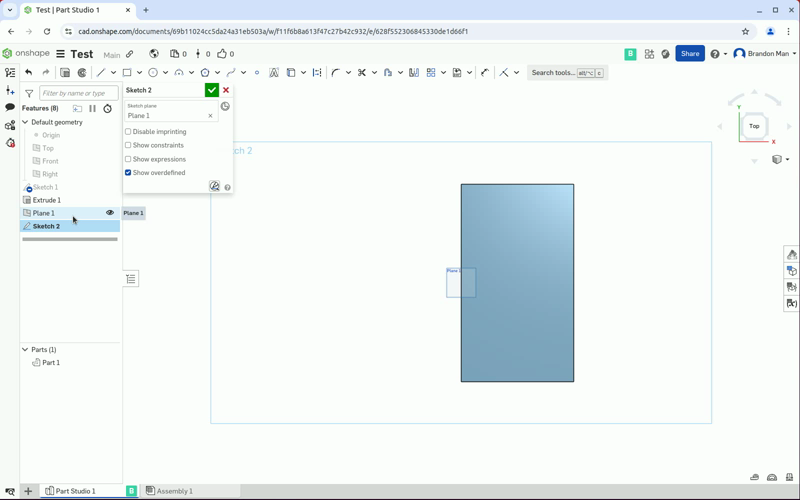
mouse_move(73, 352)
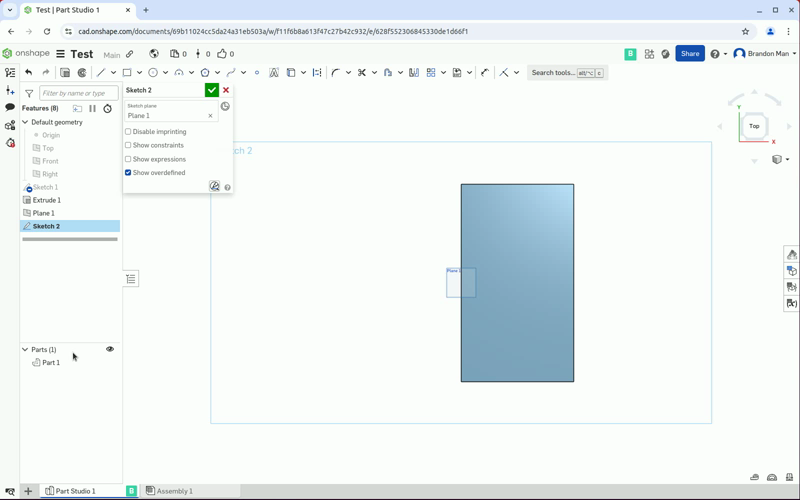
key(y)
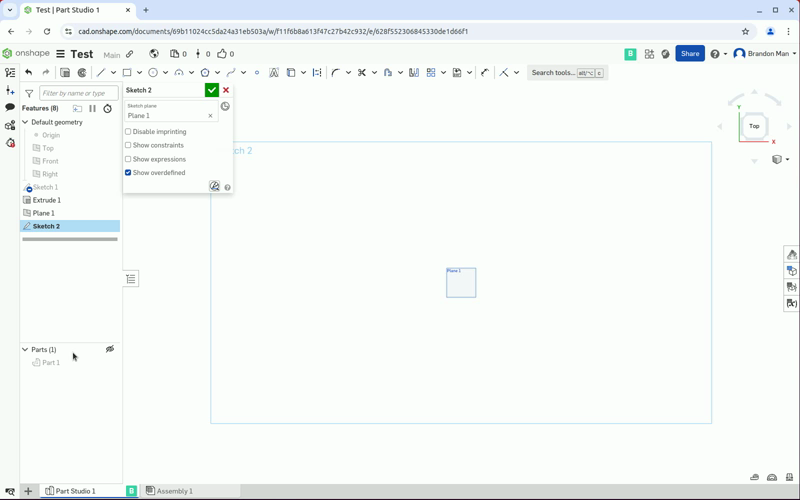
key(l)
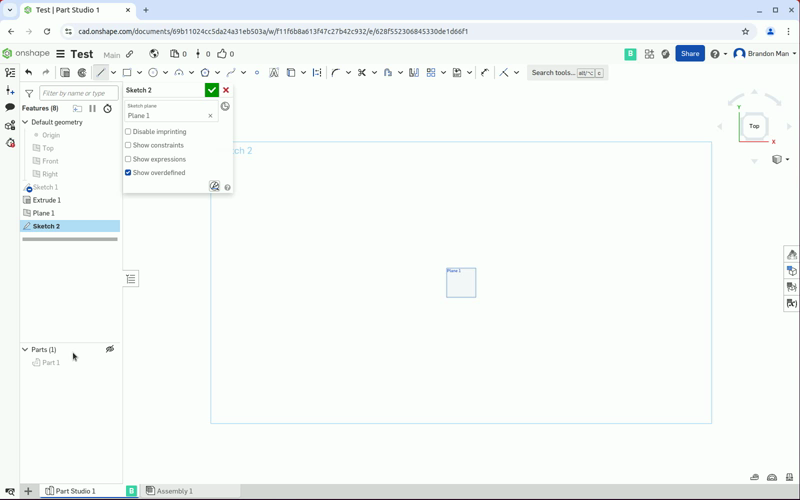
key_down(shift)
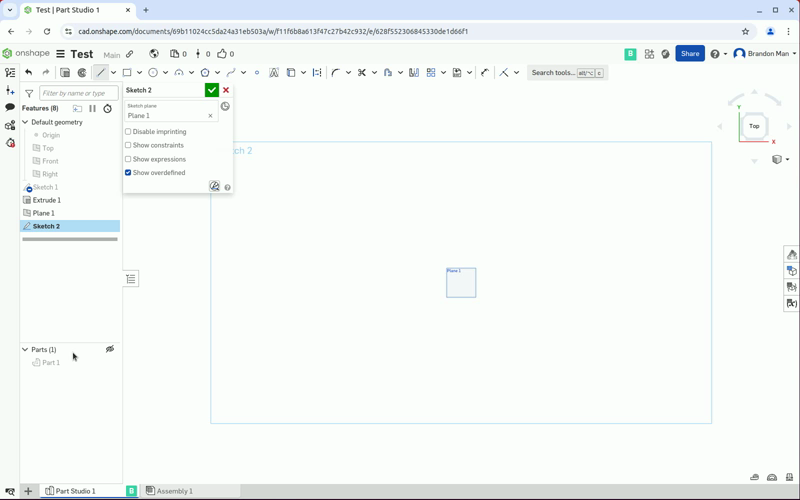
mouse_move(573, 328)
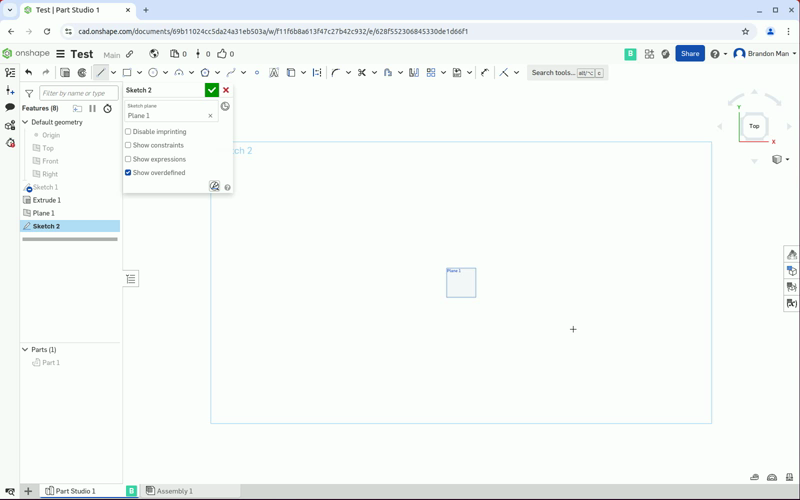
click(573, 328)
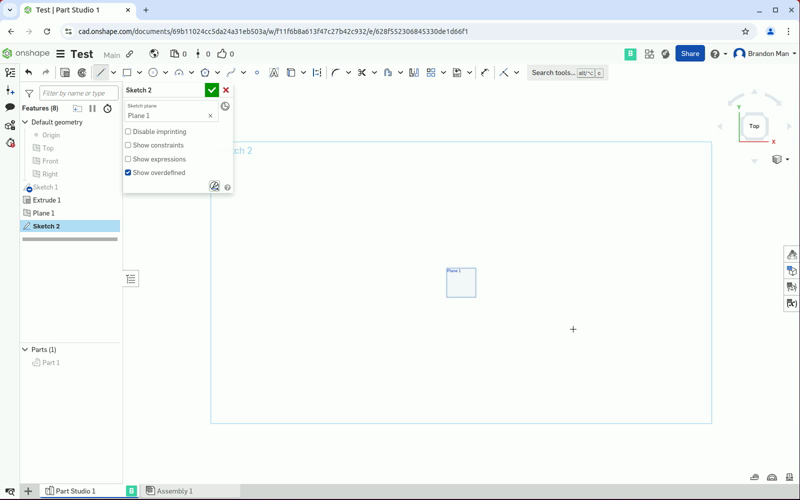
key_up(shift)
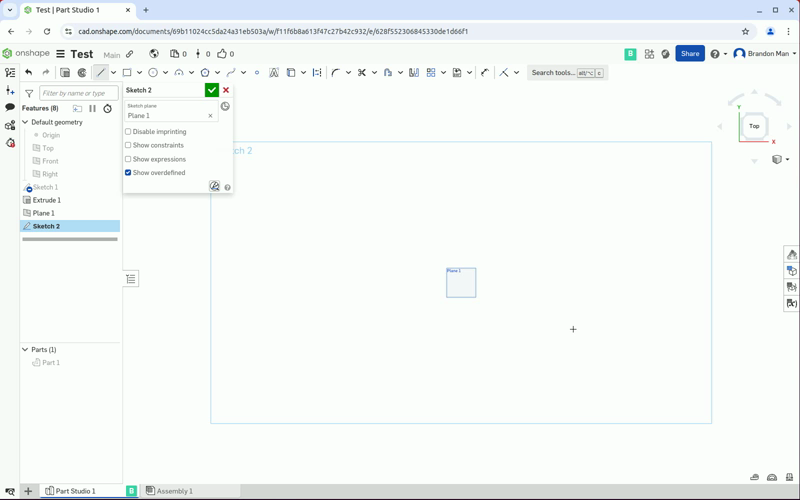
key_down(shift)
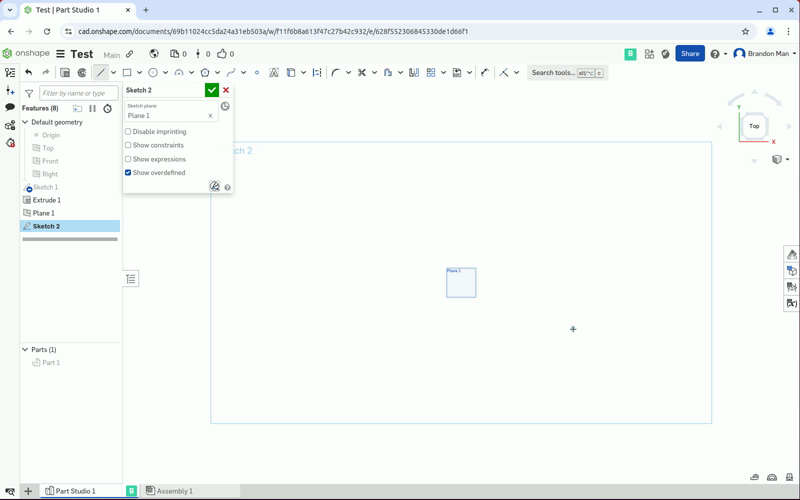
mouse_move(589, 328)
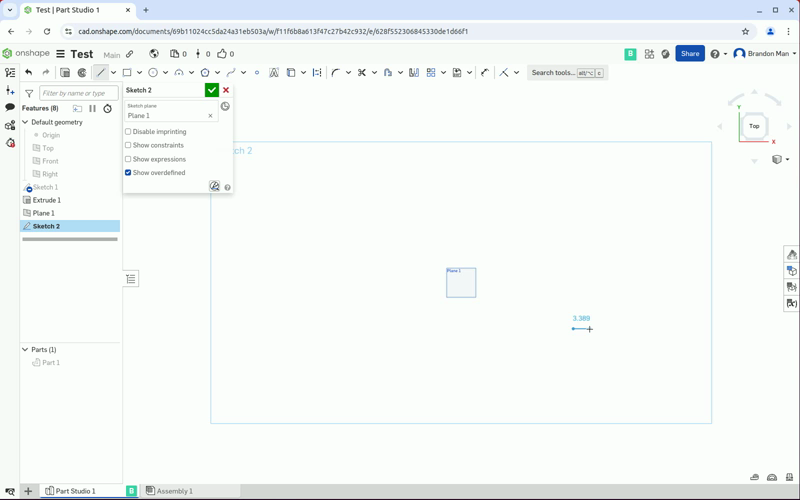
mouse_move(573, 271)
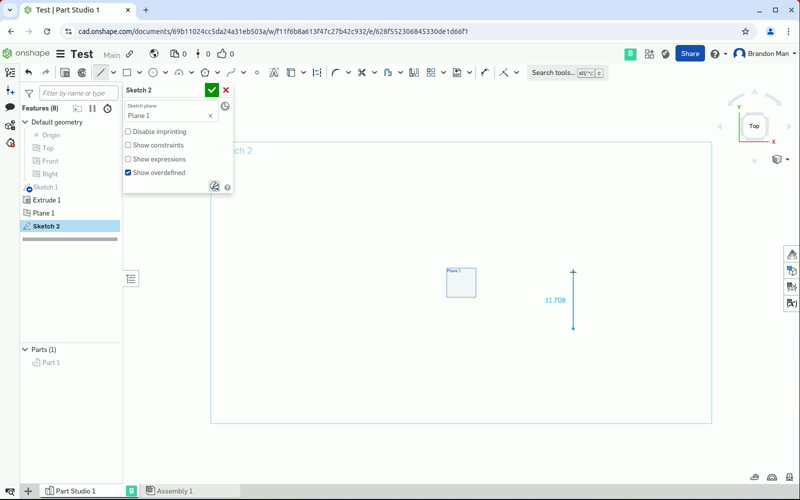
click(573, 271)
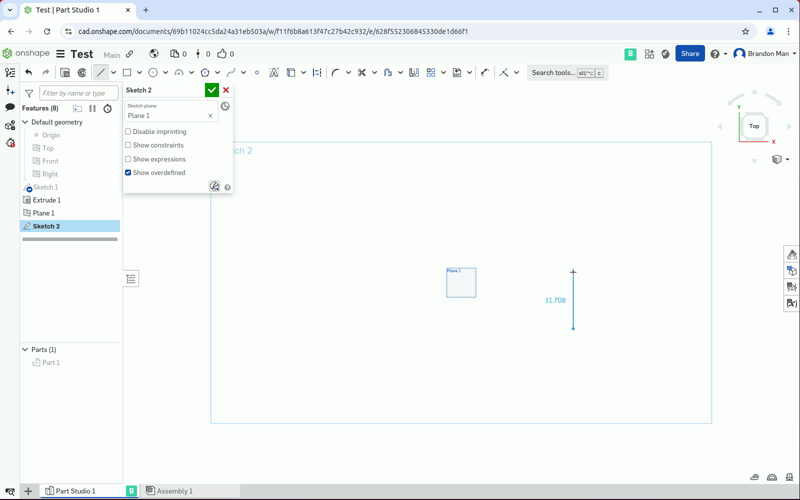
key_up(shift)
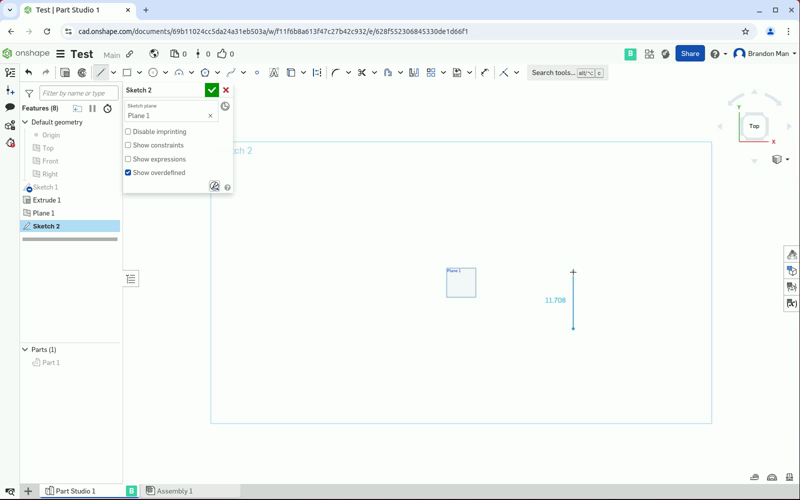
key(esc)
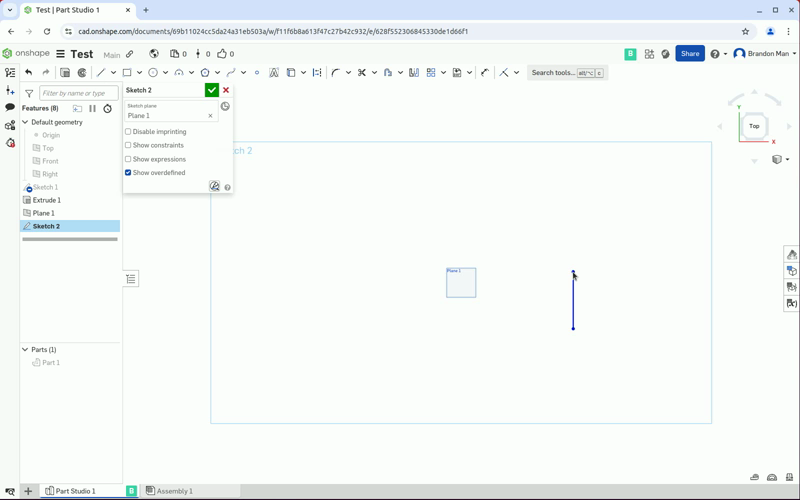
key(a)
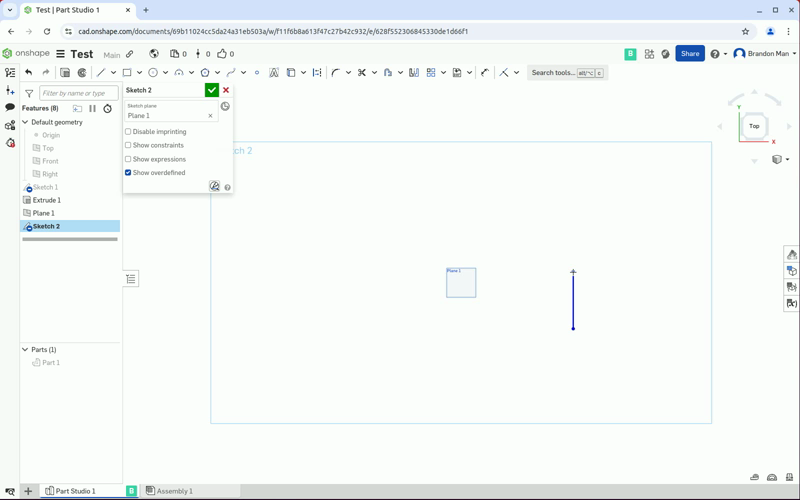
mouse_move(573, 271)
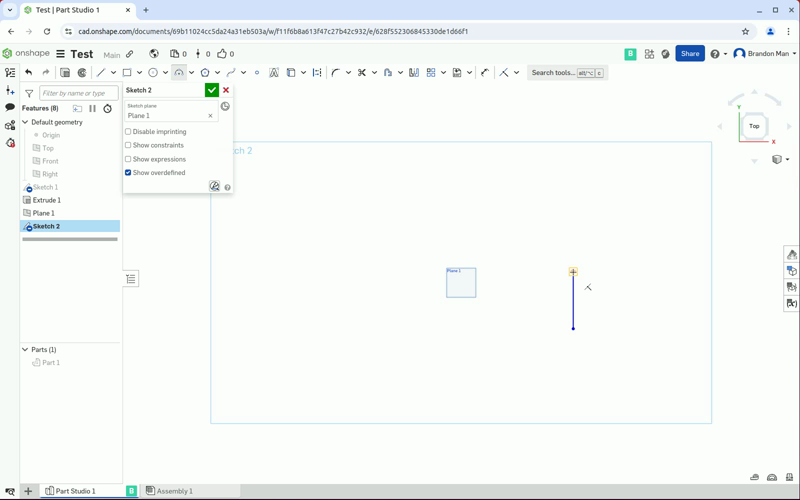
click(573, 271)
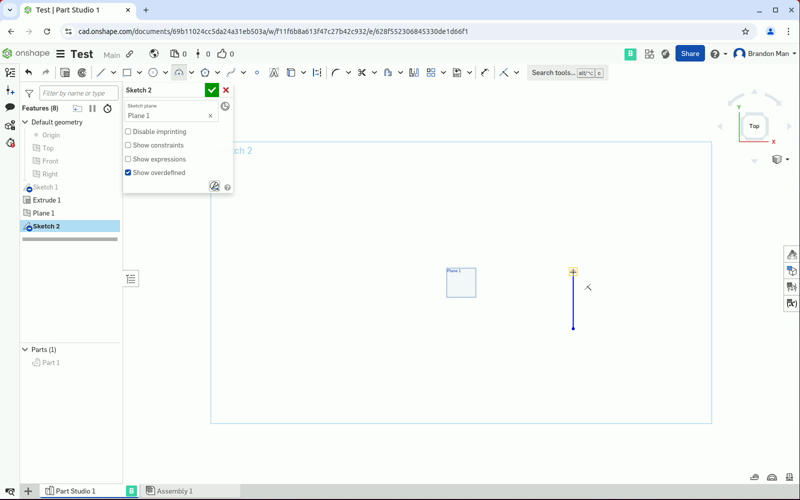
mouse_move(573, 328)
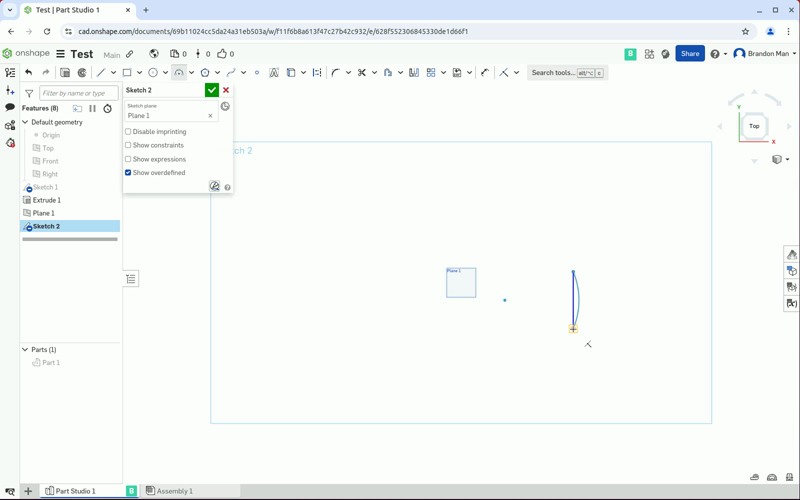
click(573, 328)
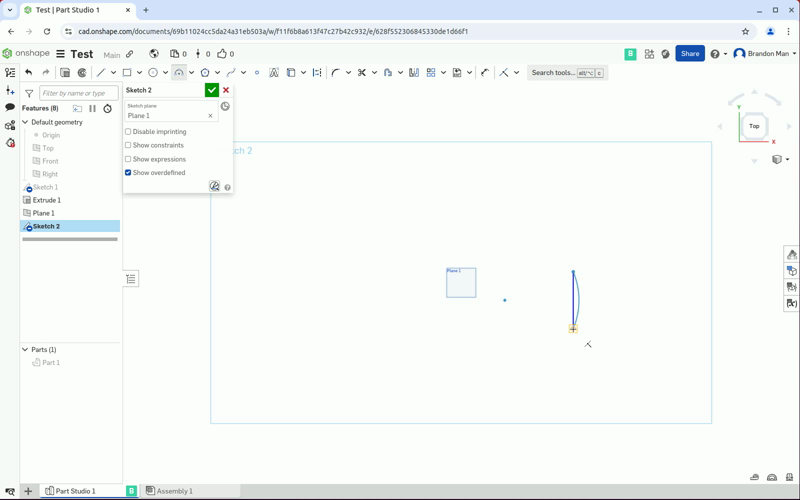
key_down(shift)
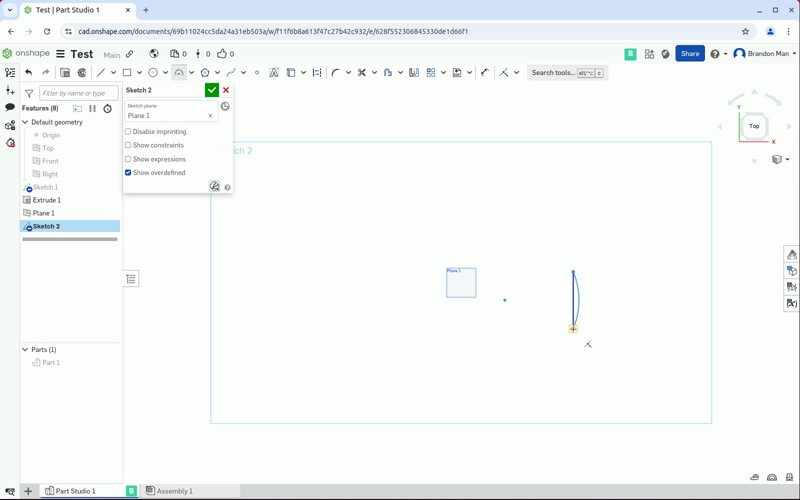
mouse_move(532, 300)
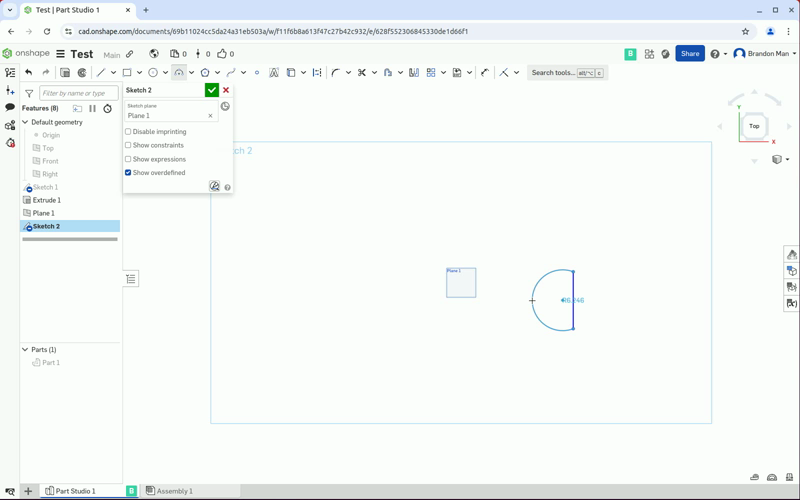
click(532, 300)
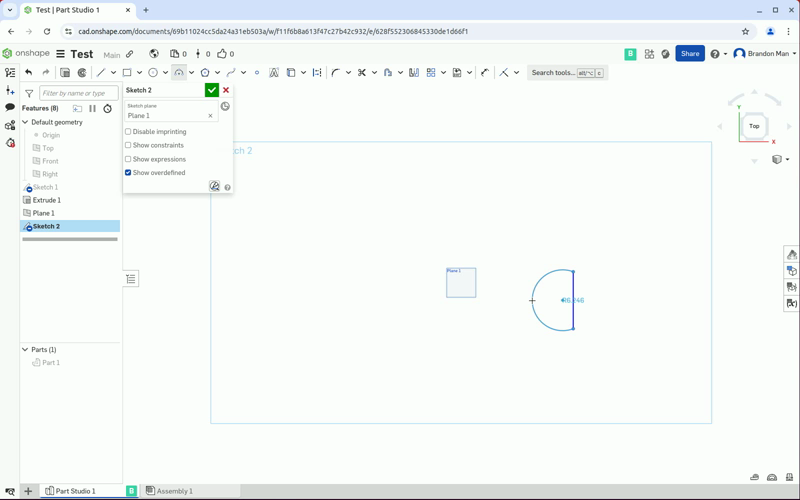
key_up(shift)
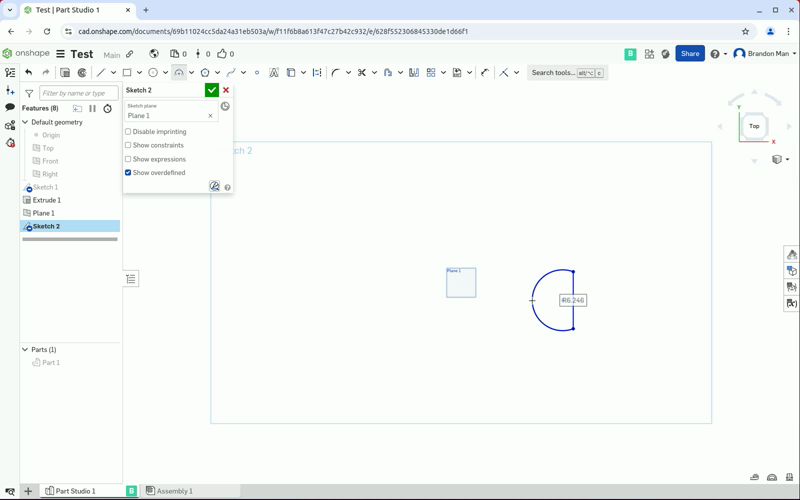
key(esc)
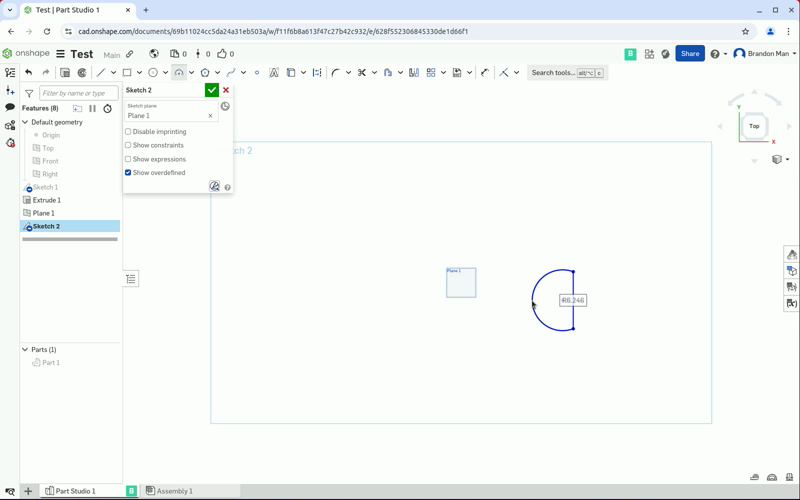
mouse_move(568, 284)
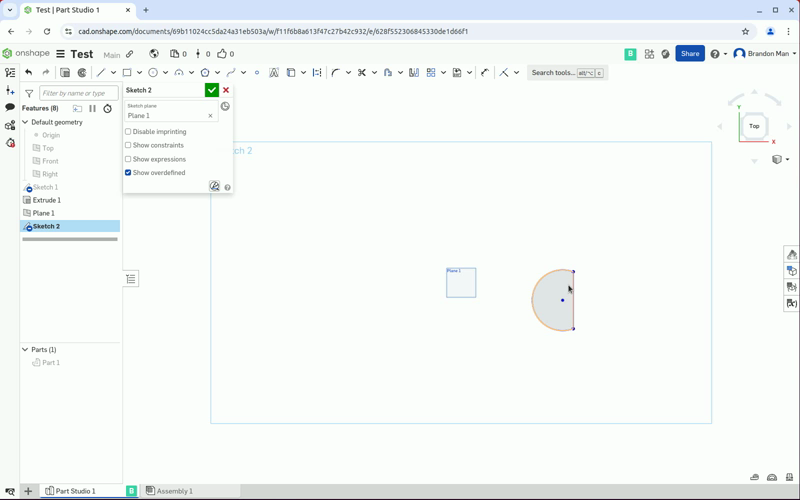
click(568, 284)
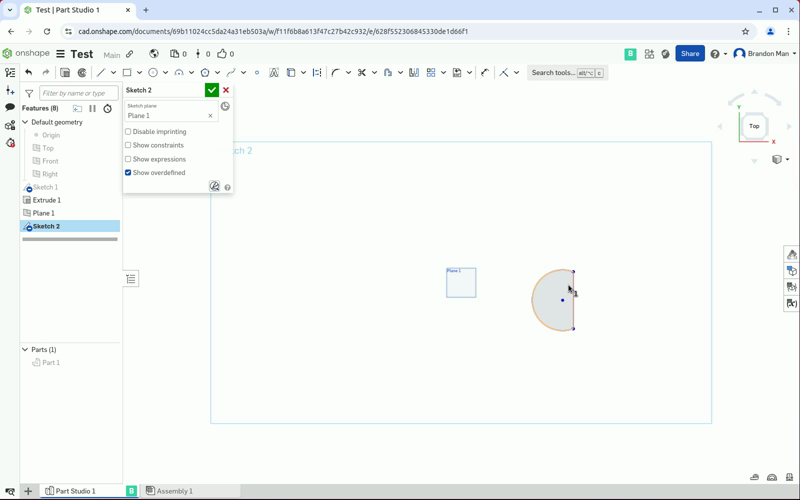
mouse_move(73, 352)
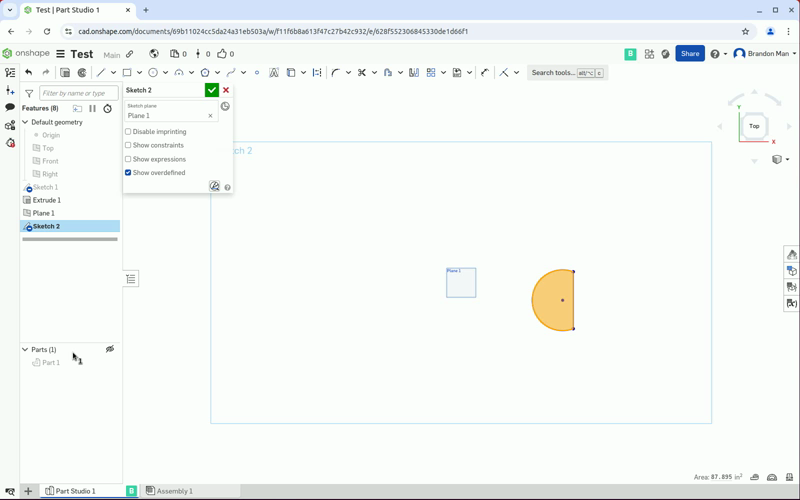
key(shift+y)
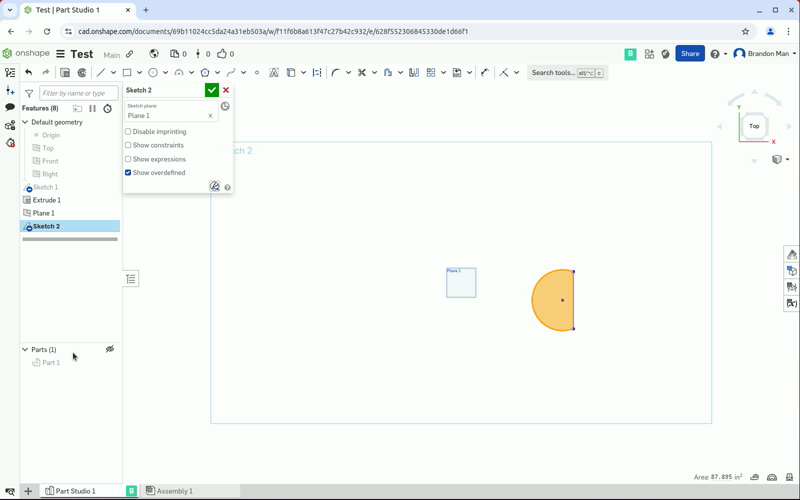
key(shift+e)
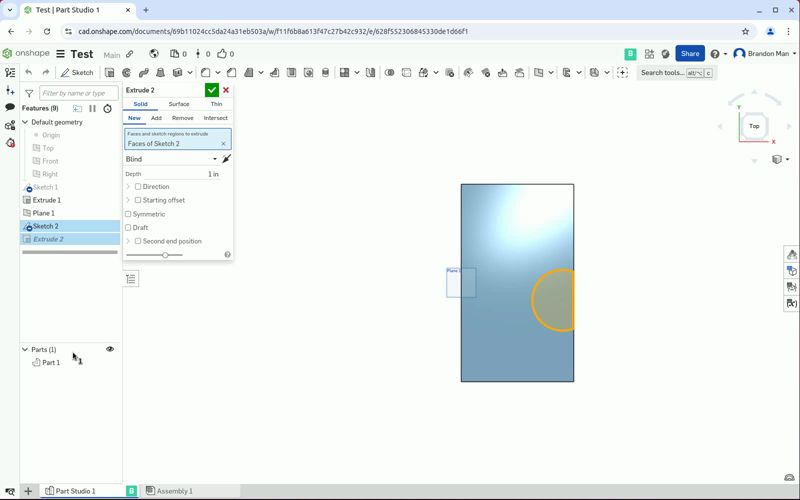
mouse_move(143, 106)
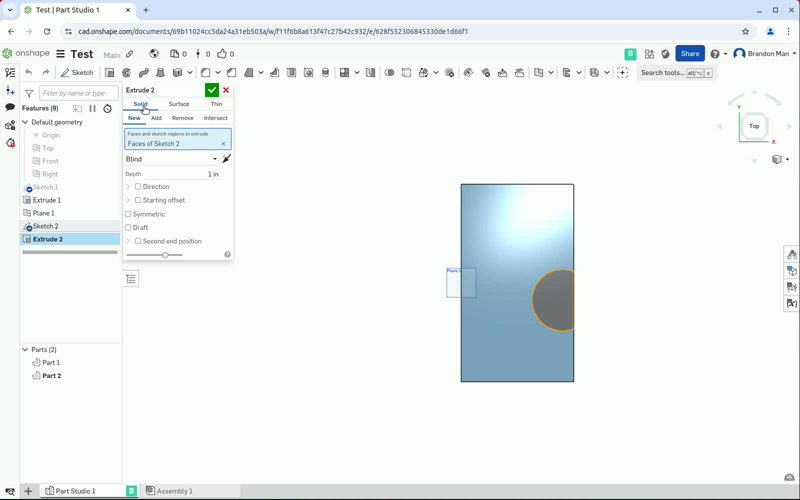
click(143, 106)
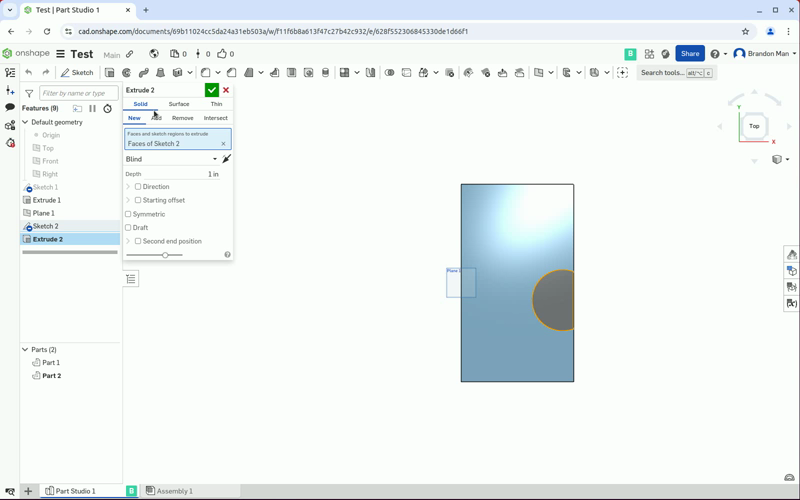
mouse_move(186, 120)
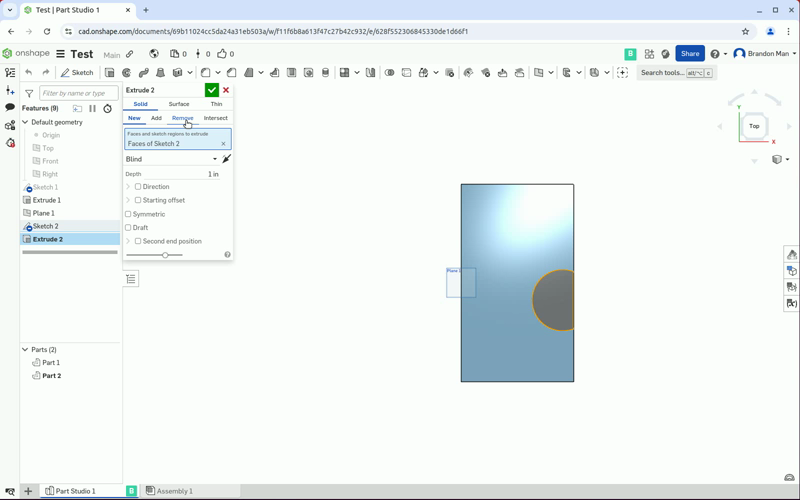
click(186, 120)
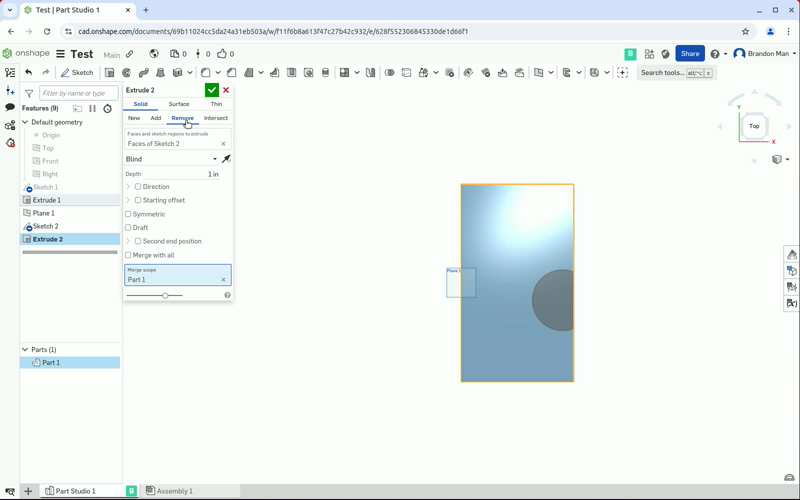
key(tab, 4)
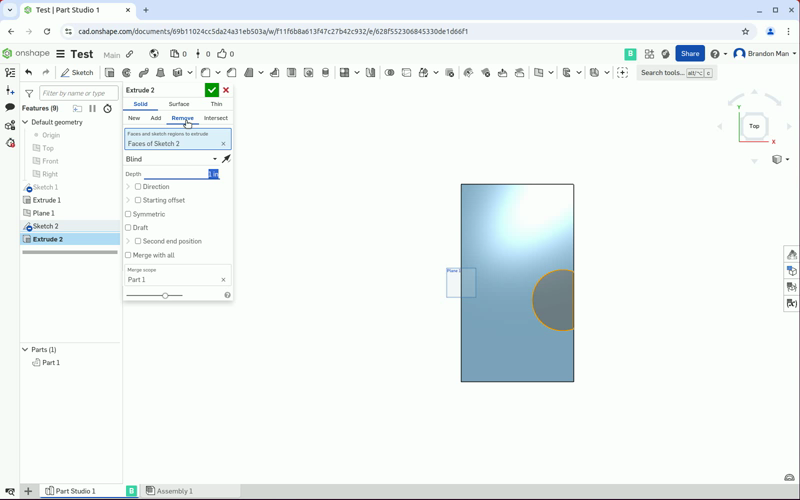
text(23.108)
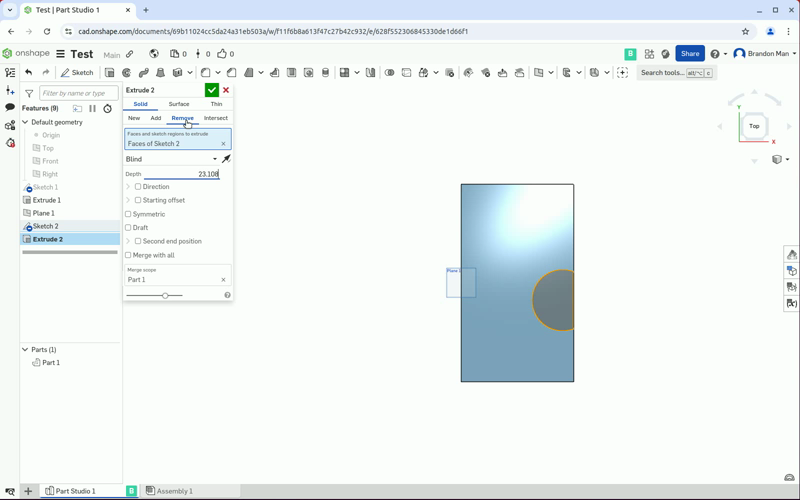
key(tab, 6)
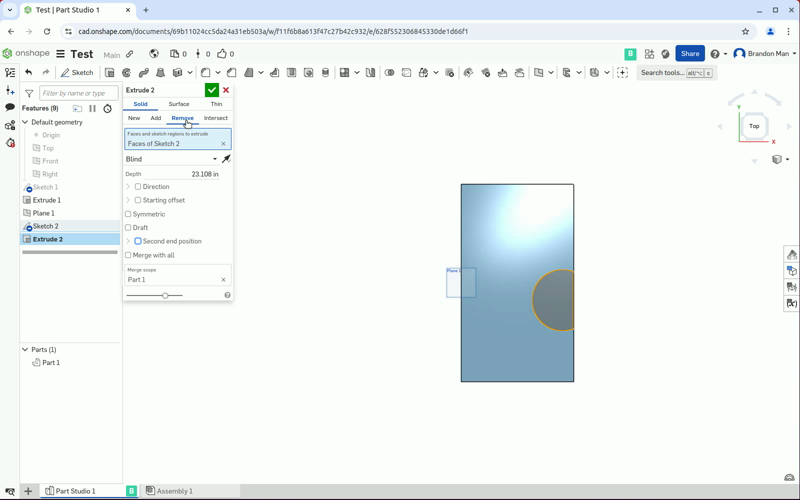
key(space)
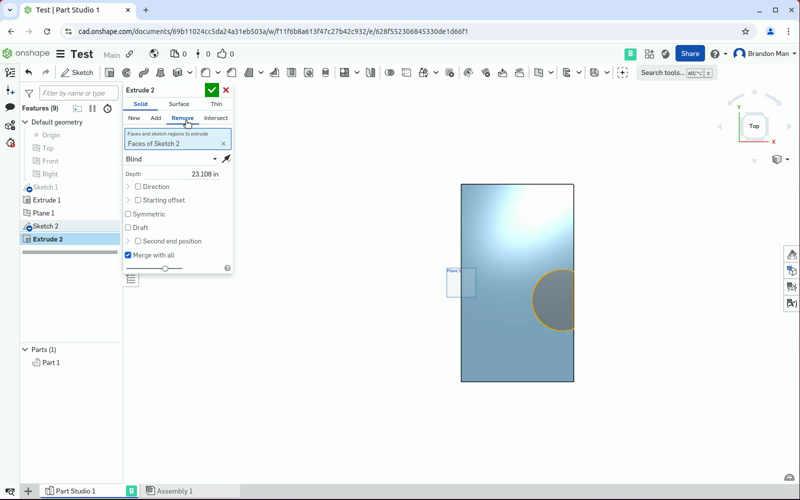
key(enter)
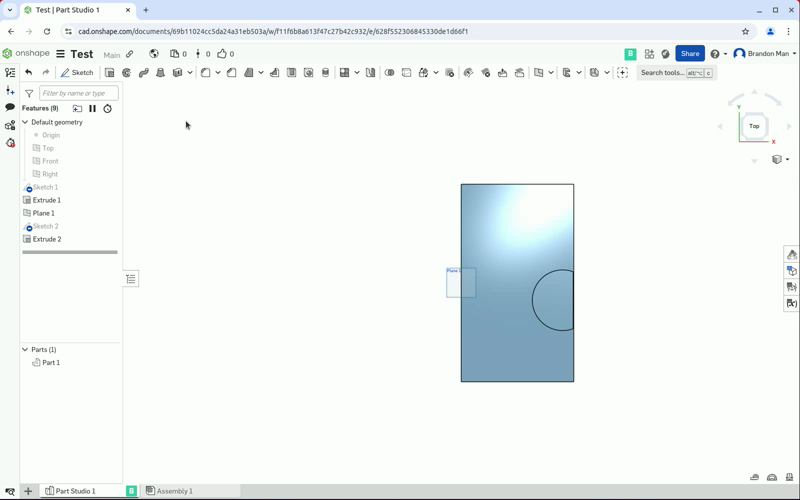
key(shift+h)
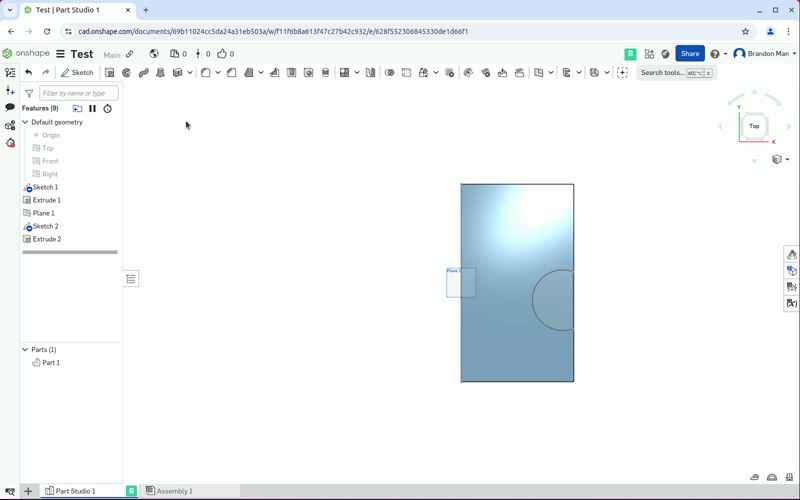
key(shift+h)
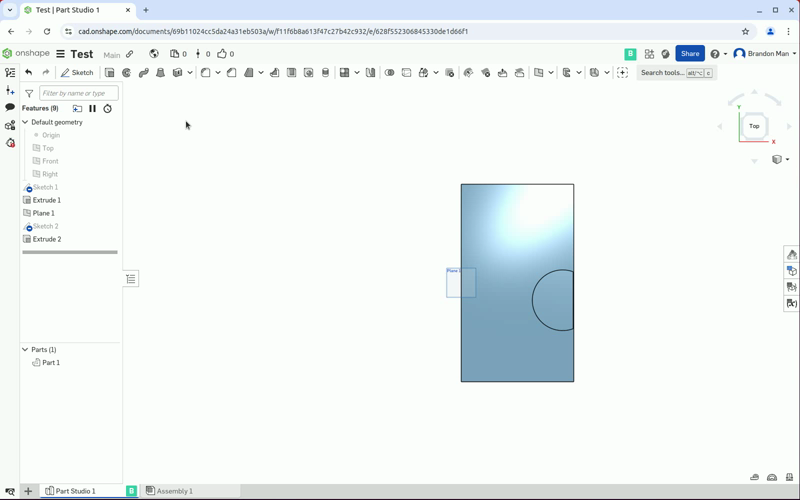
mouse_move(73, 189)
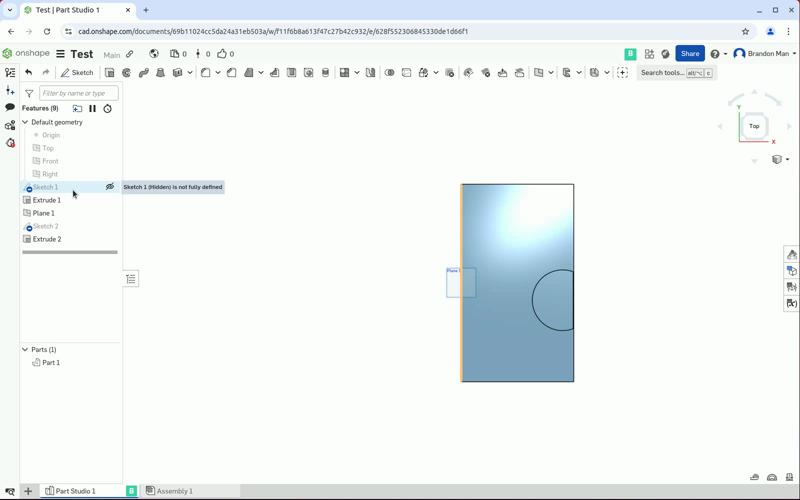
click(73, 189)
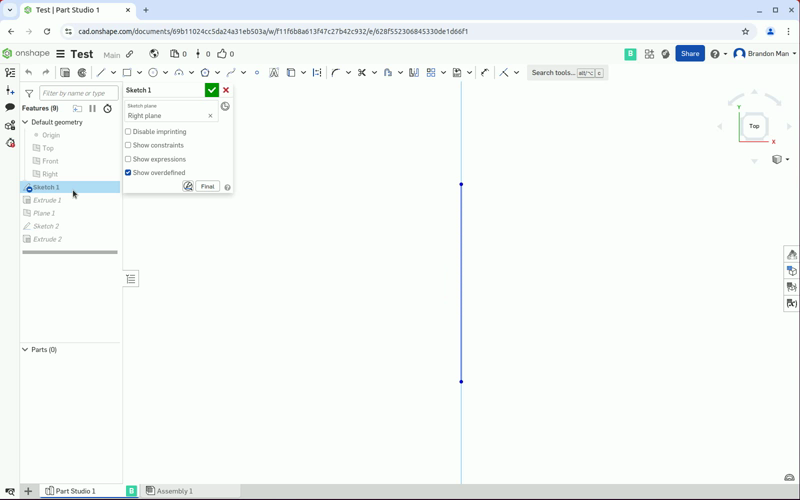
mouse_move(229, 92)
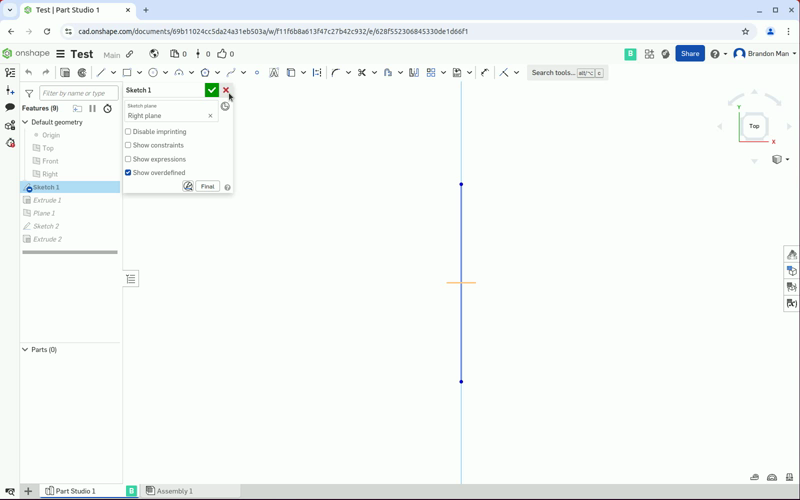
click(229, 92)
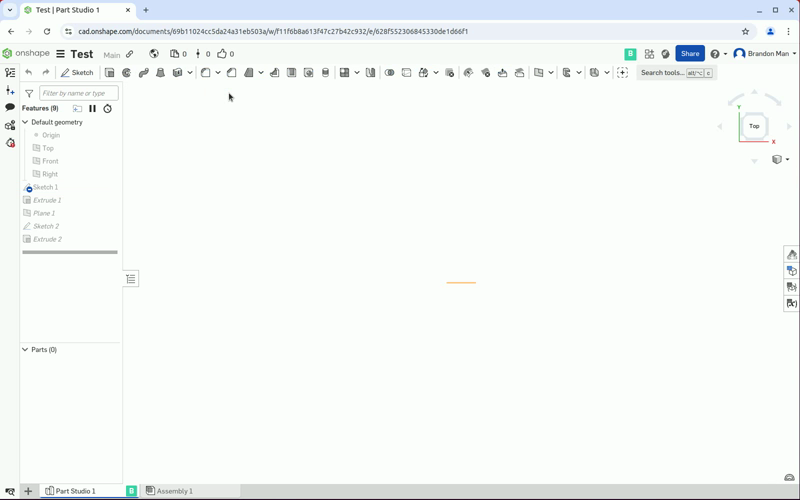
key(shift+s)
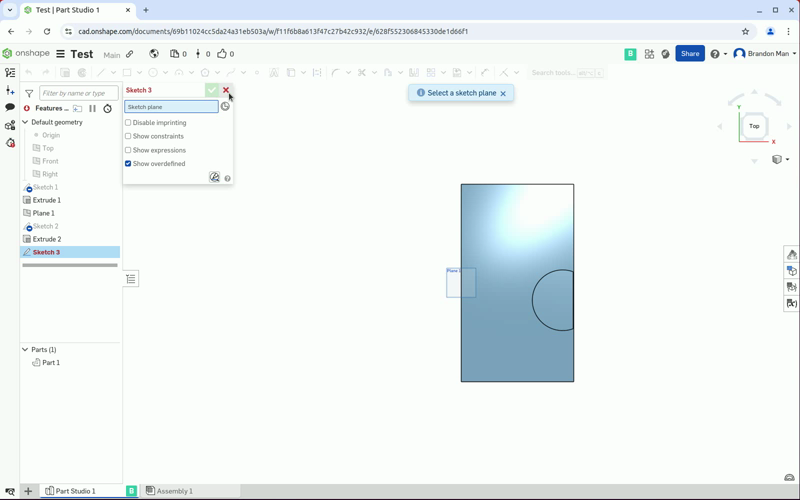
mouse_move(73, 215)
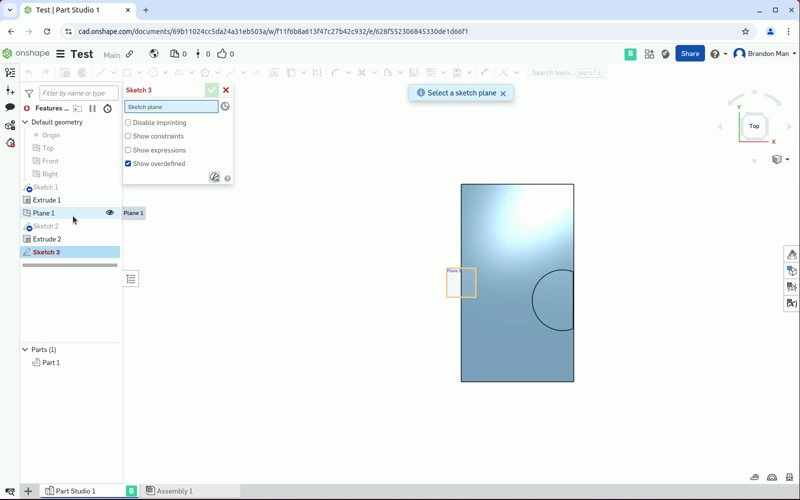
click(73, 215)
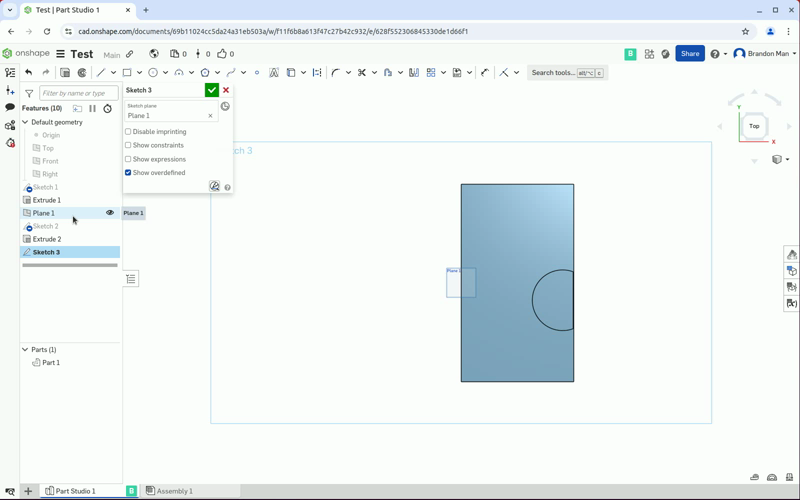
mouse_move(73, 352)
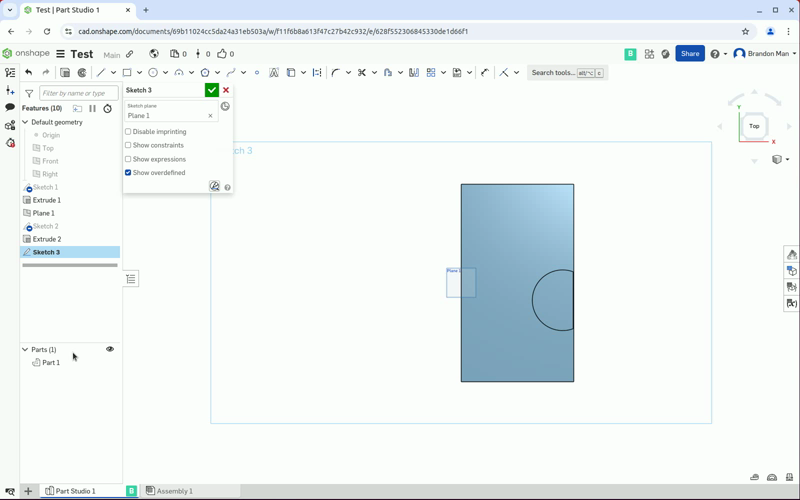
key(y)
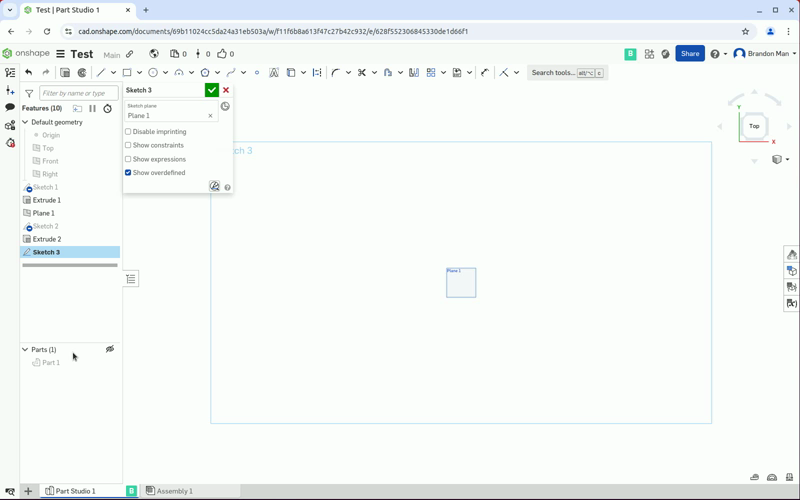
key(a)
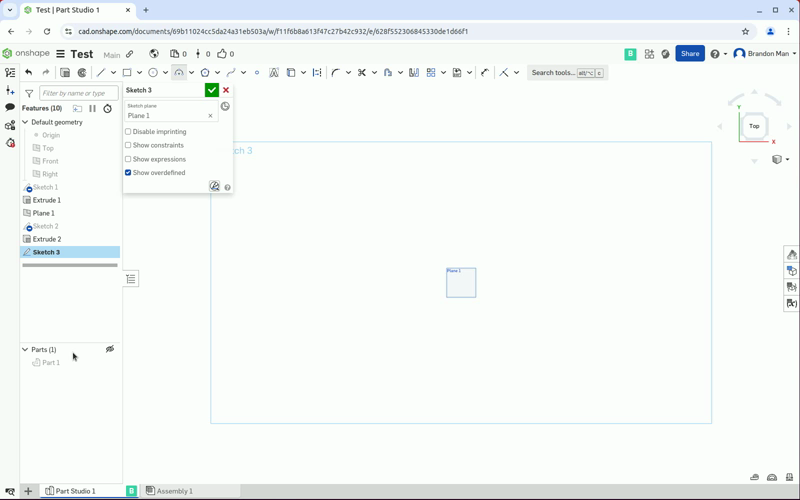
key_down(shift)
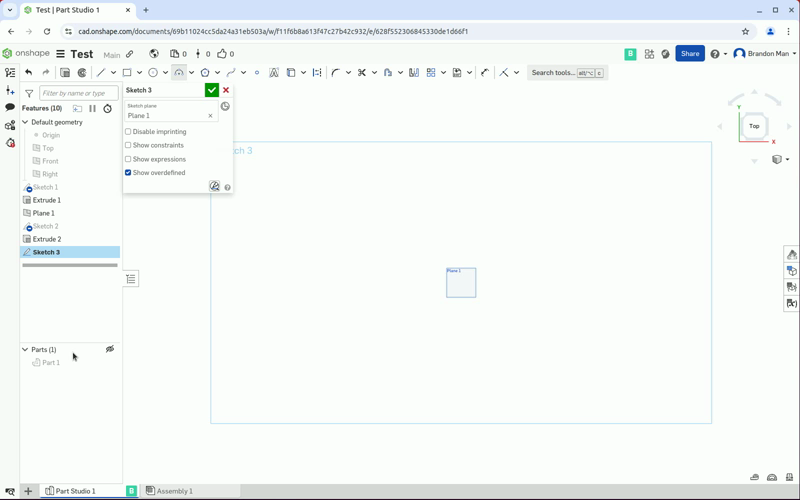
mouse_move(573, 328)
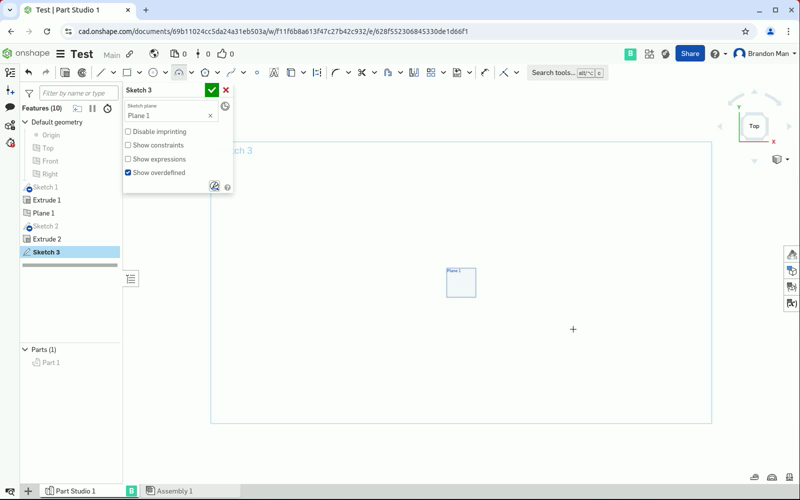
click(573, 328)
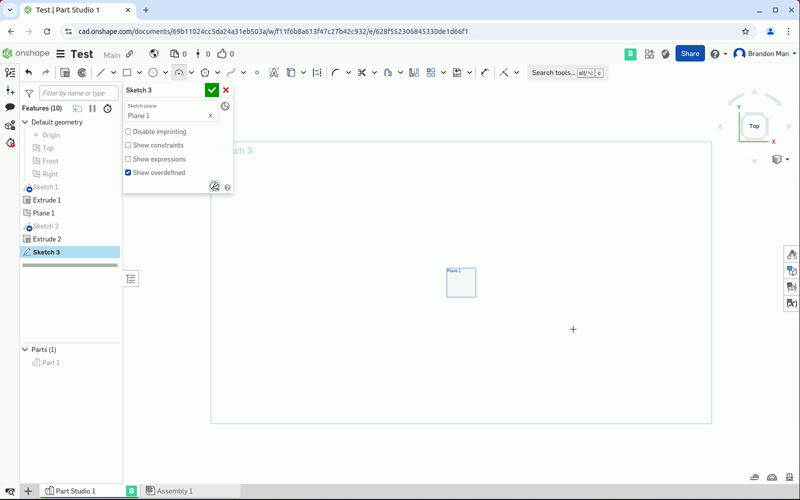
key_up(shift)
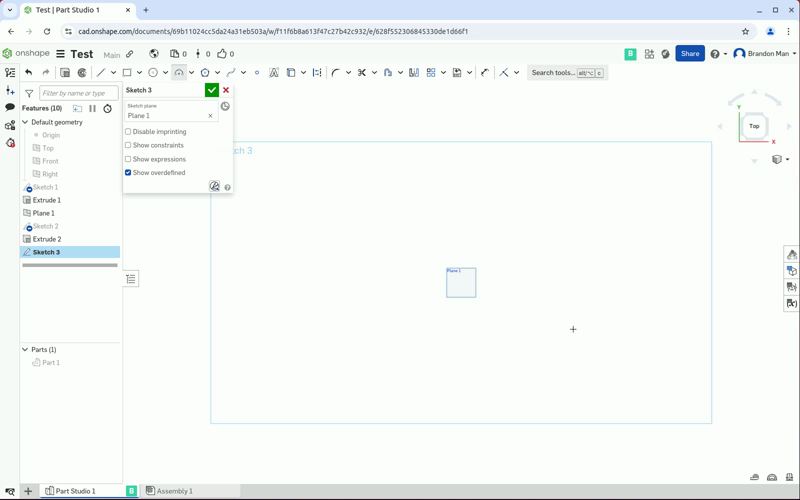
key_down(shift)
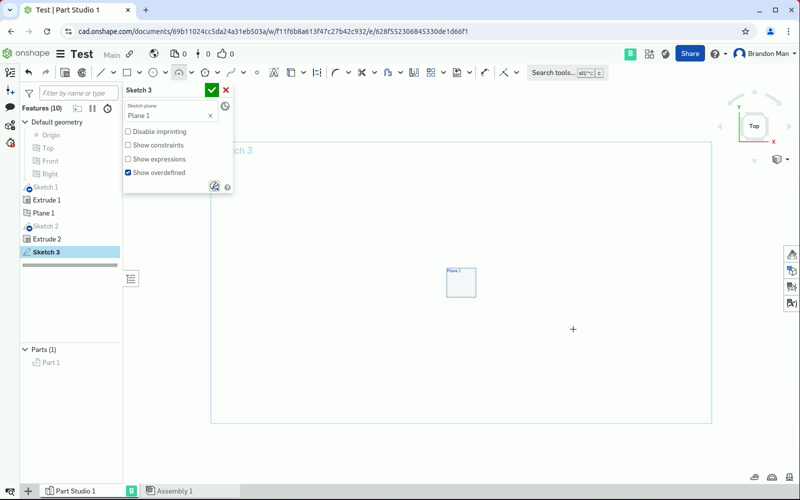
mouse_move(573, 271)
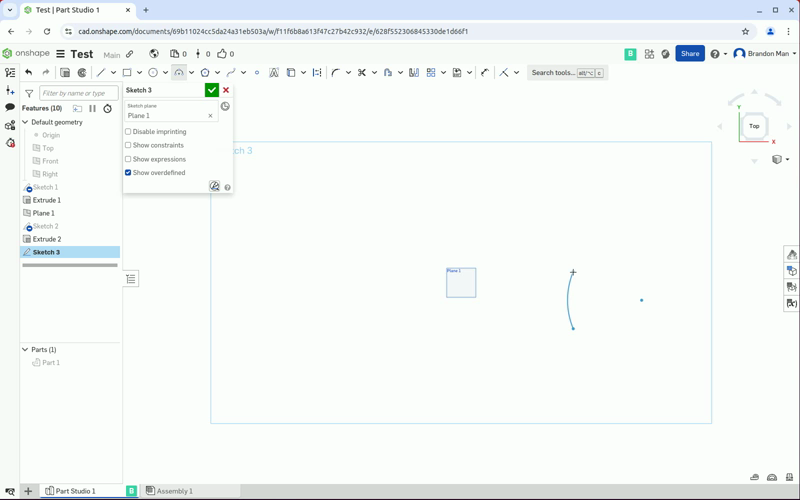
click(573, 271)
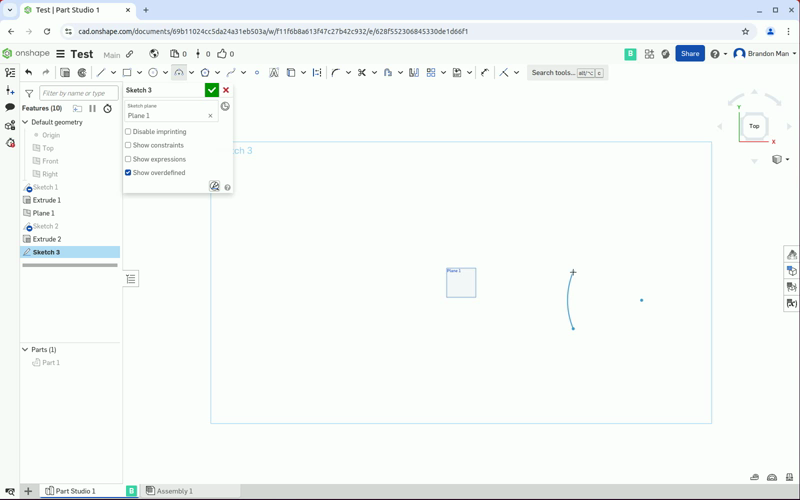
mouse_move(589, 300)
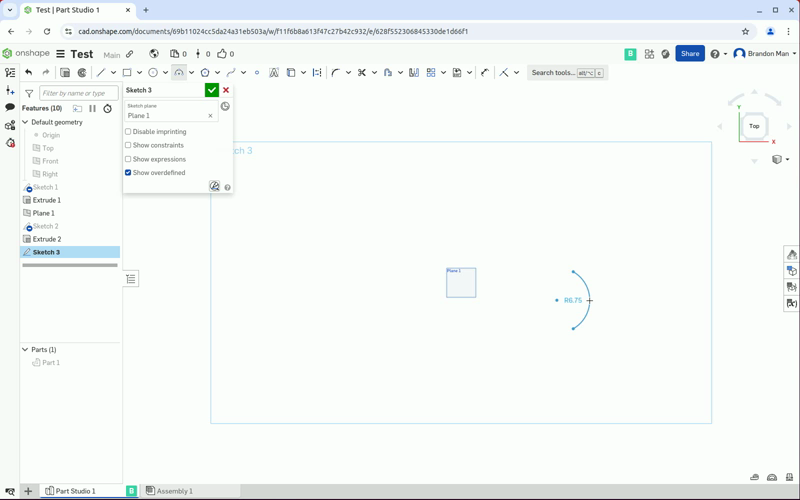
click(589, 300)
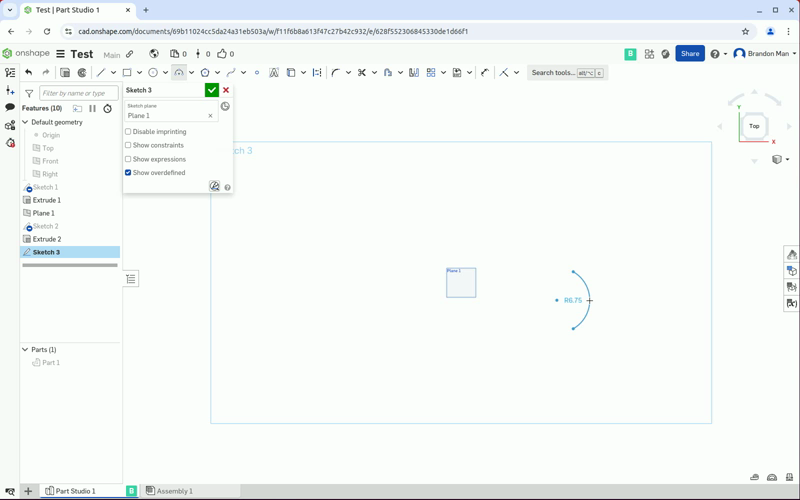
key_up(shift)
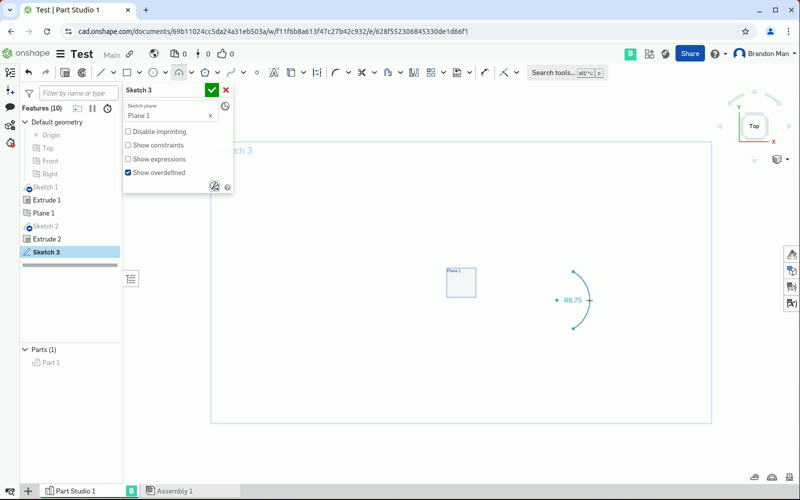
key(esc)
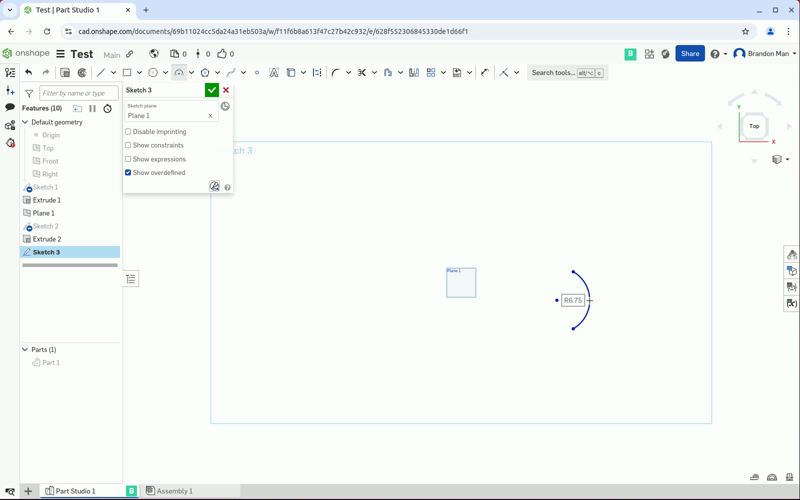
key(l)
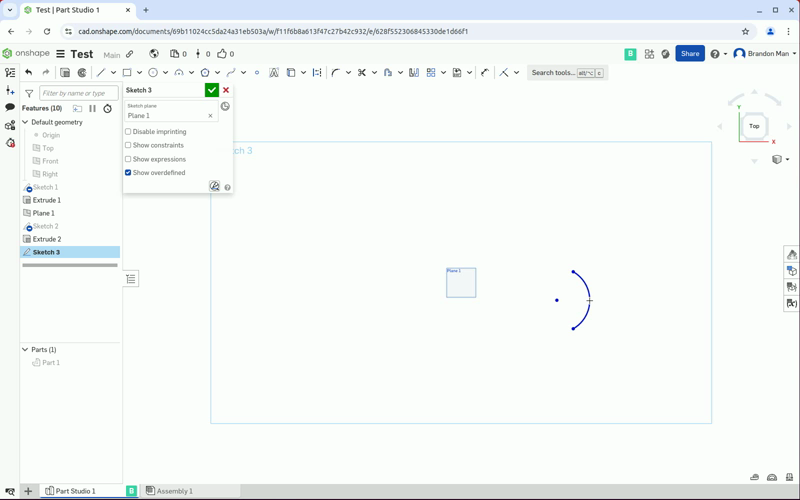
mouse_move(573, 271)
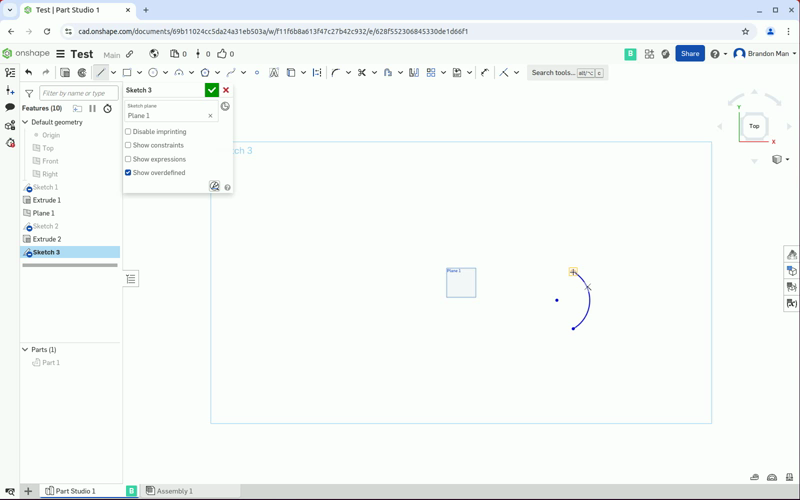
click(573, 271)
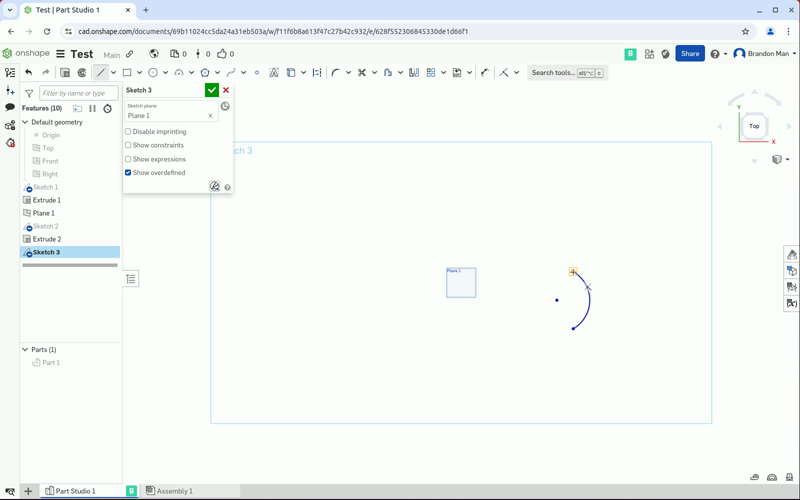
mouse_move(589, 271)
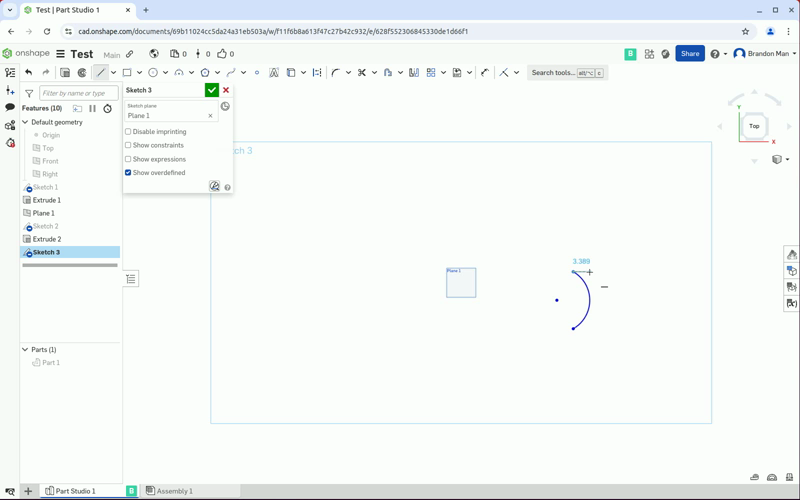
key_down(shift)
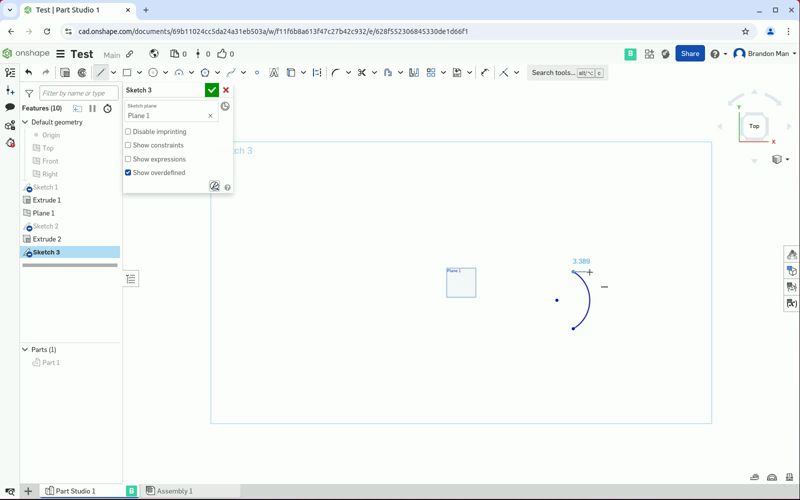
mouse_move(573, 328)
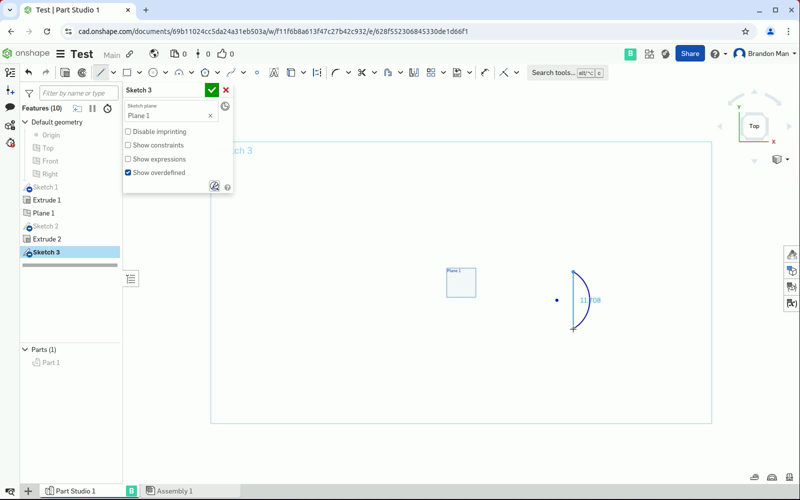
key_up(shift)
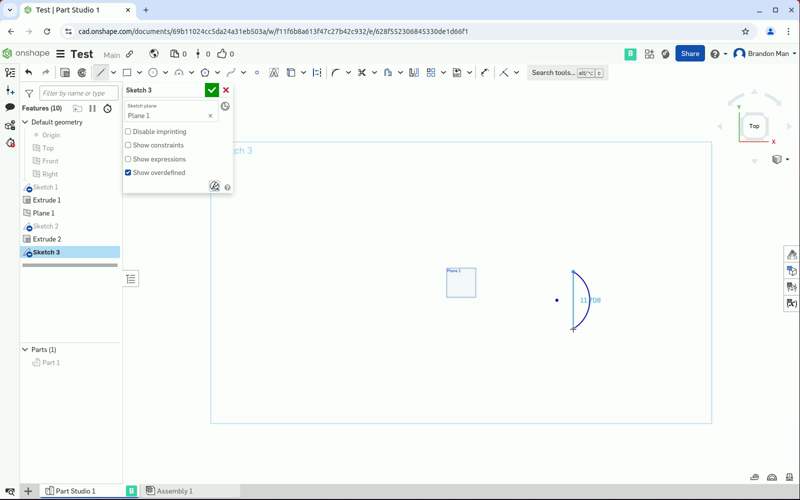
click(573, 328)
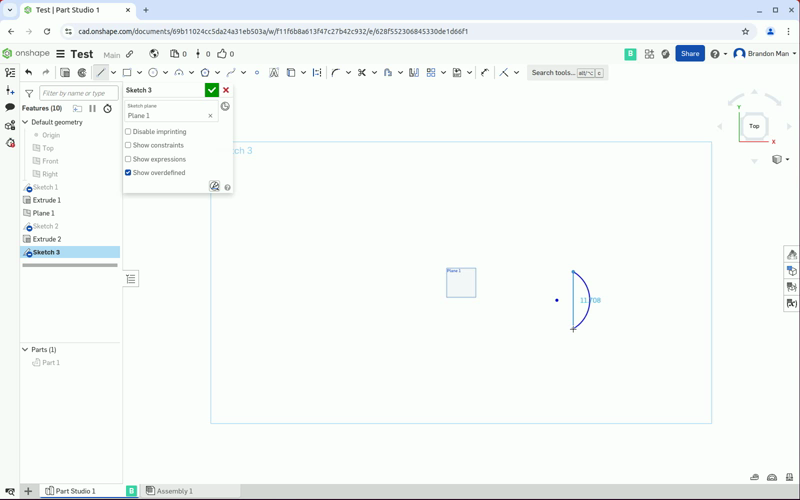
key(esc)
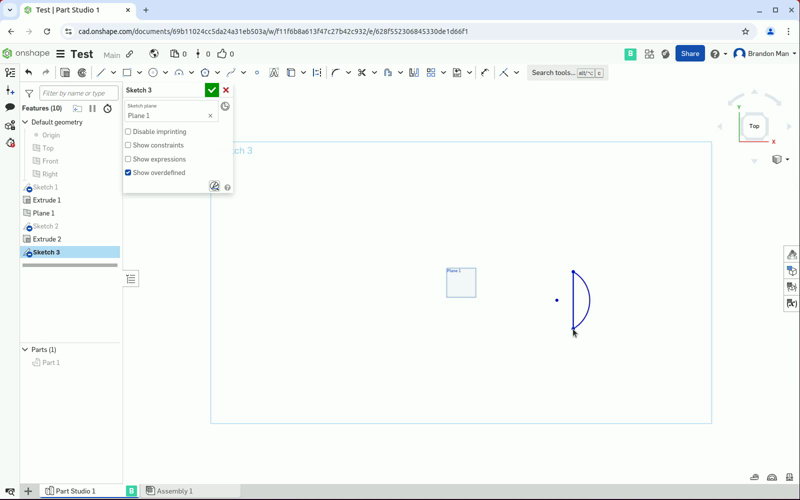
mouse_move(582, 299)
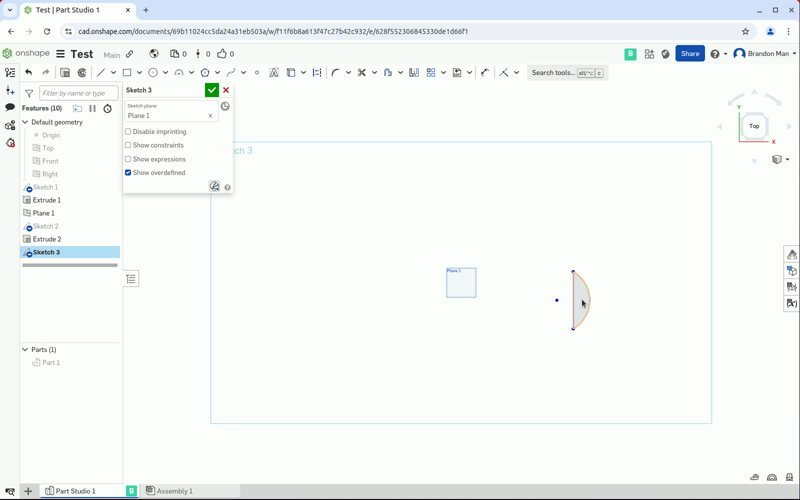
scroll(6)
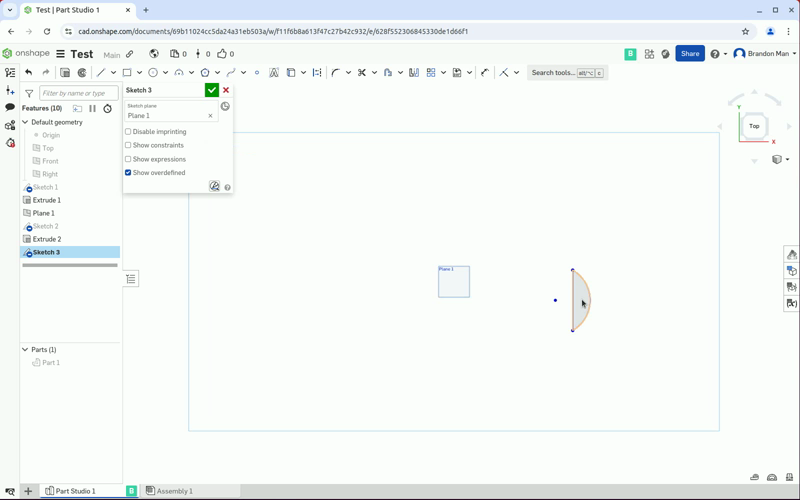
scroll(6)
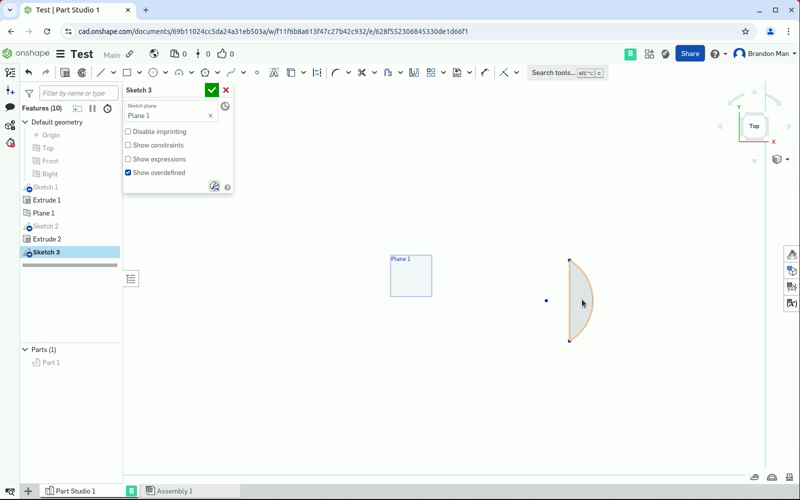
scroll(6)
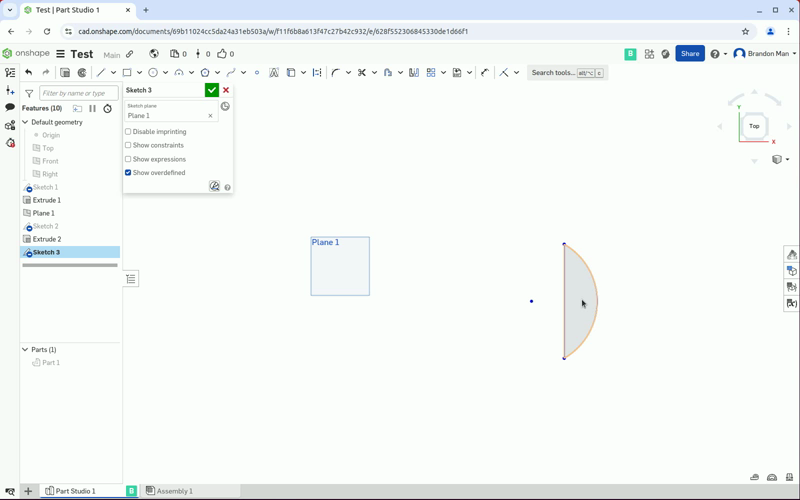
scroll(6)
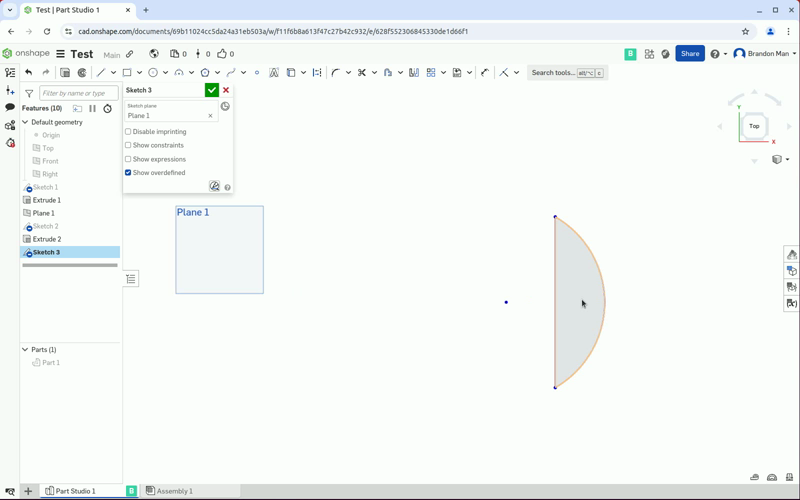
scroll(6)
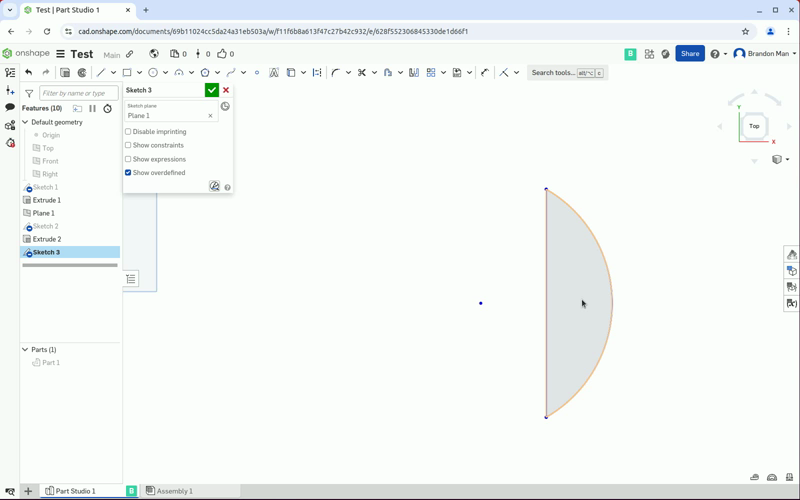
scroll(6)
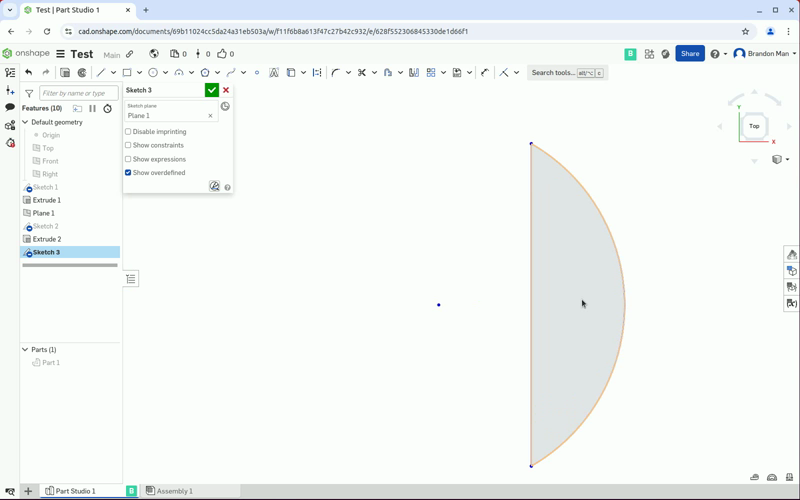
scroll(6)
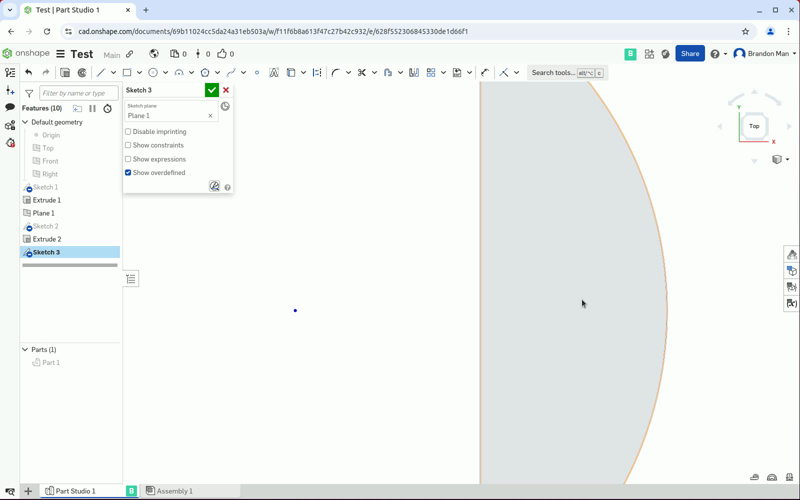
click(582, 299)
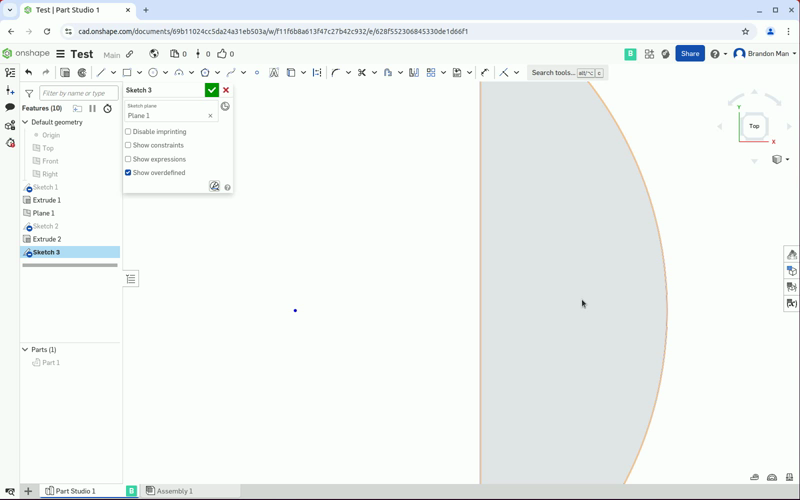
scroll(-6)
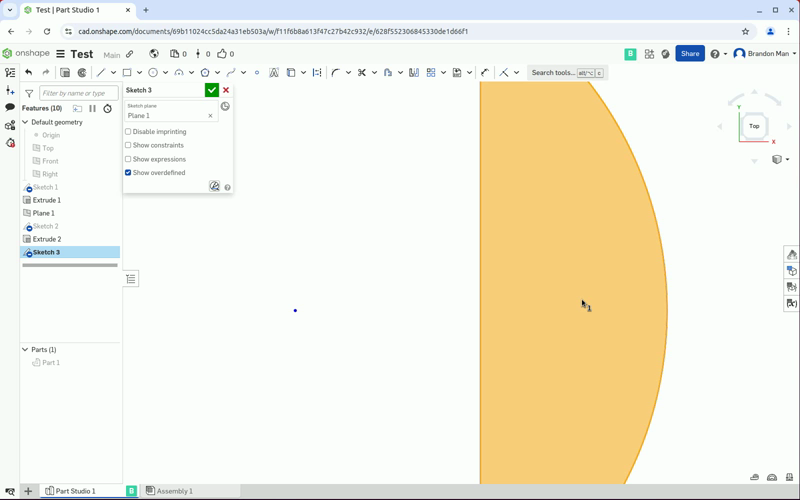
scroll(-6)
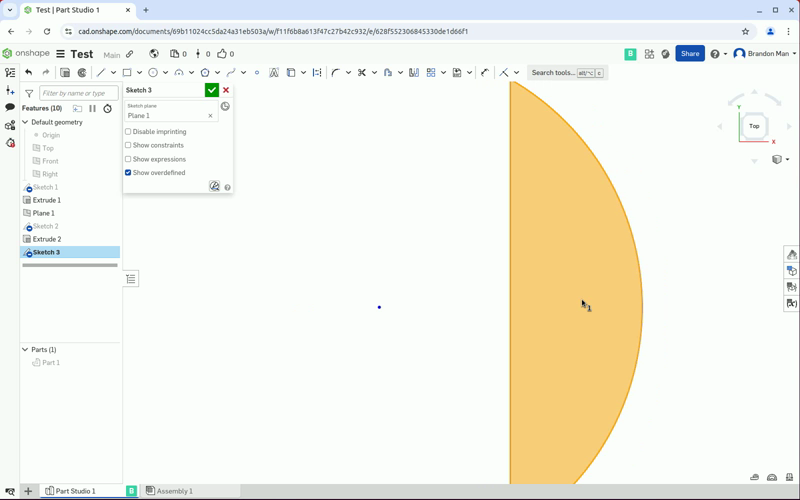
scroll(-6)
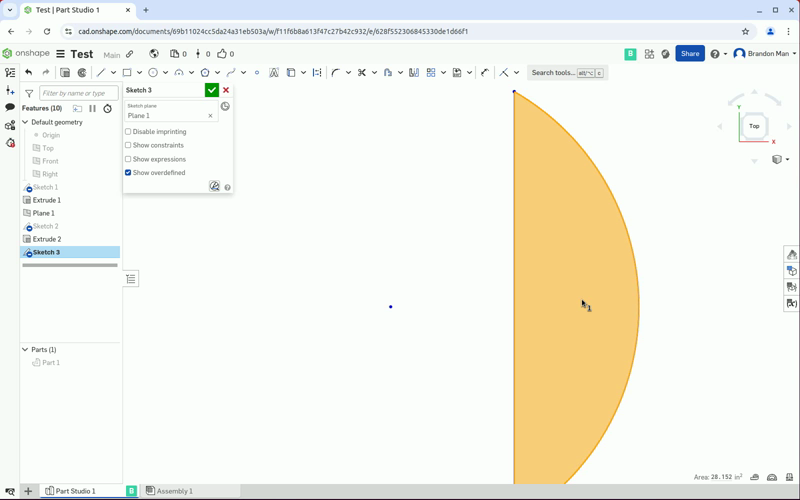
scroll(-6)
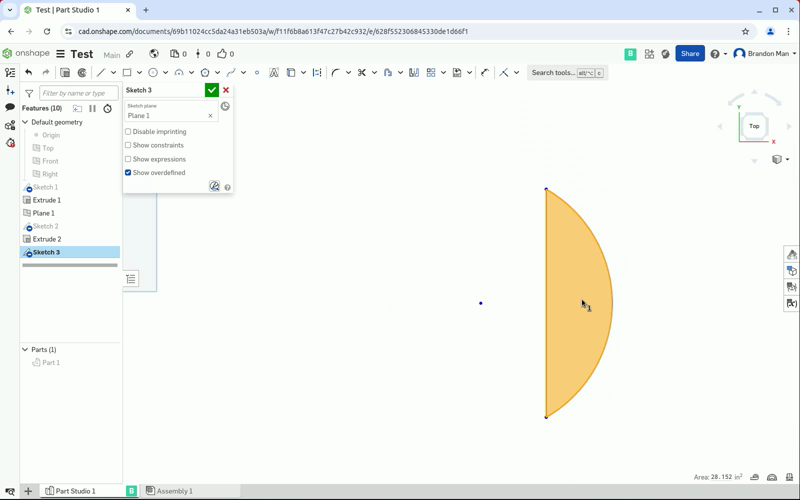
scroll(-6)
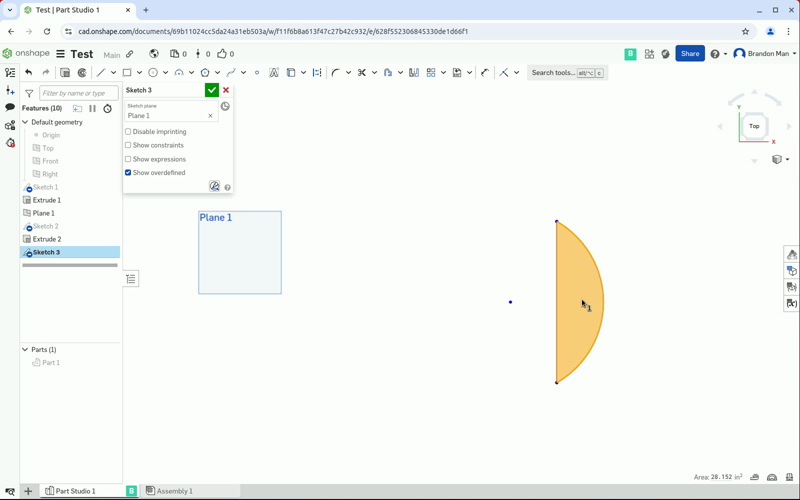
scroll(-6)
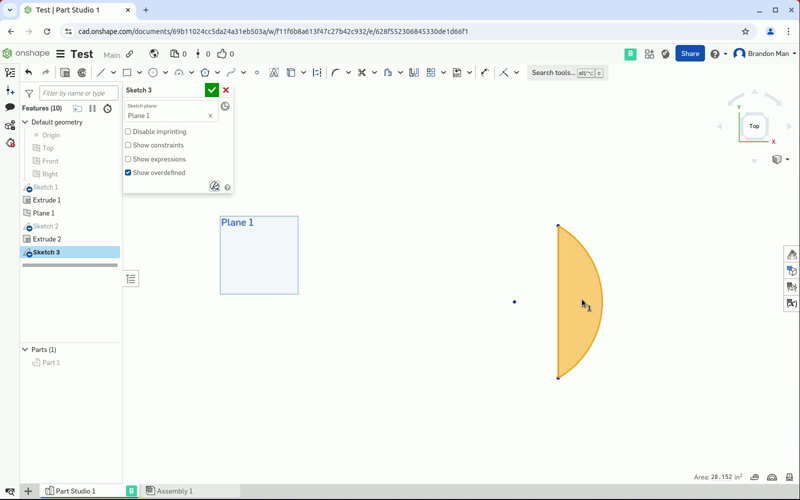
scroll(-6)
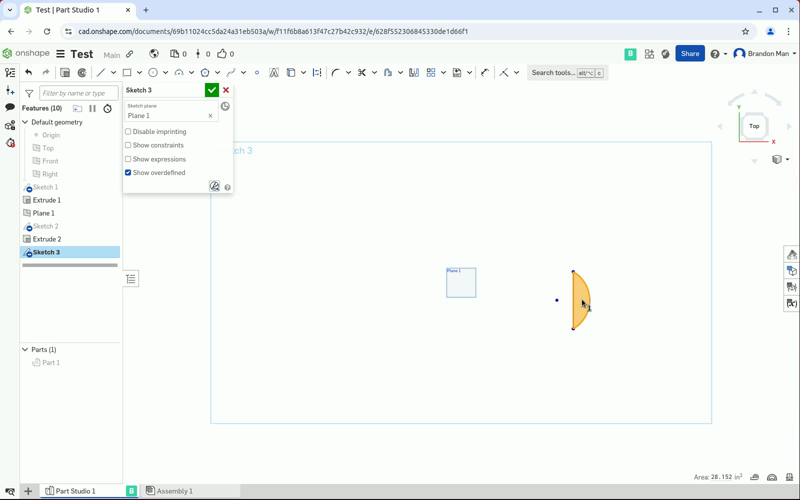
mouse_move(73, 352)
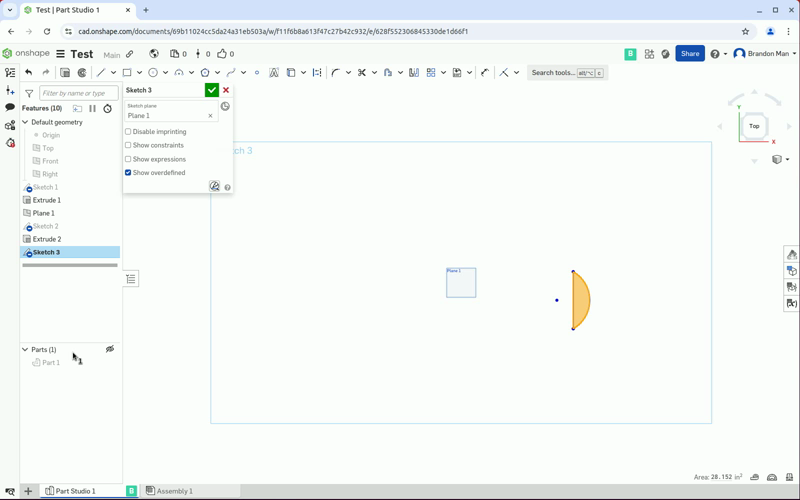
key(shift+y)
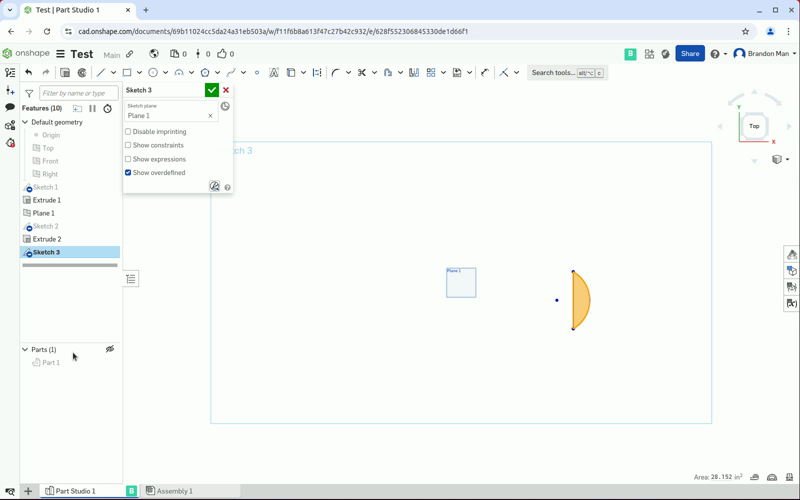
key(shift+e)
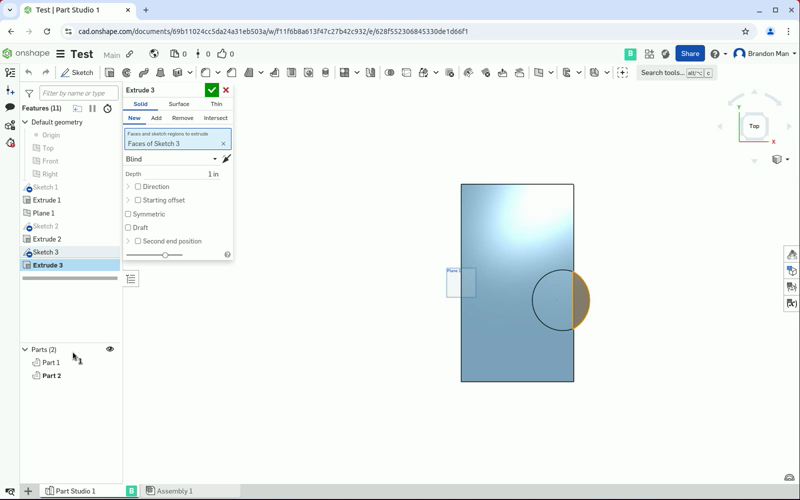
mouse_move(143, 106)
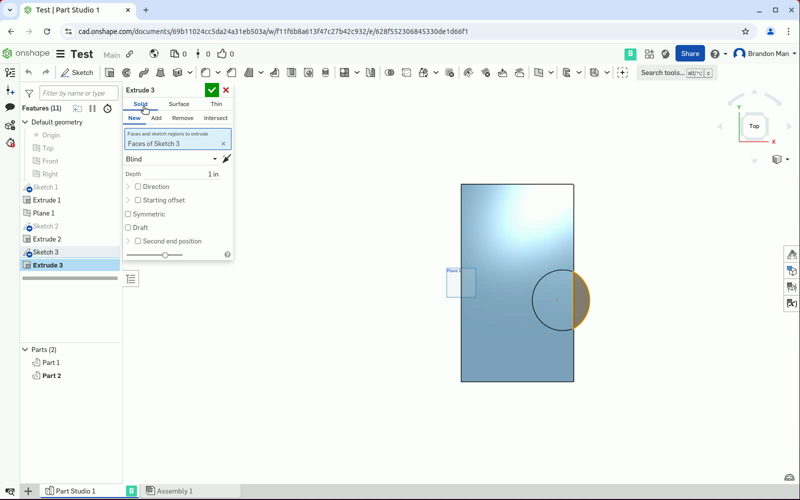
click(143, 106)
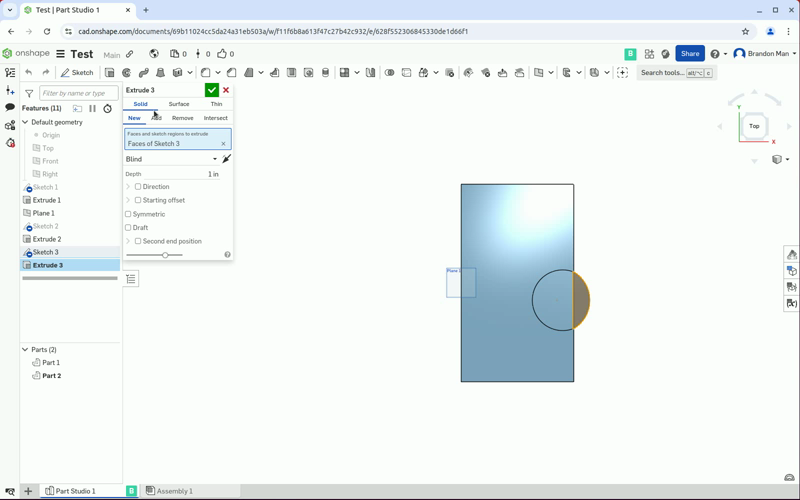
mouse_move(186, 120)
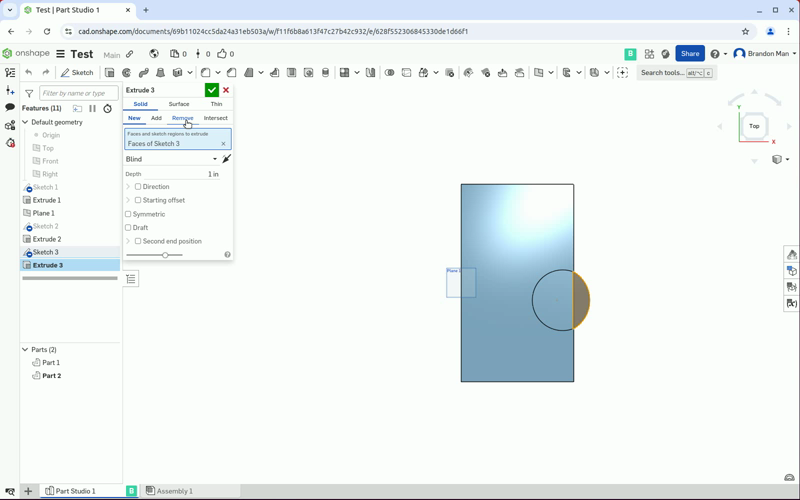
click(186, 120)
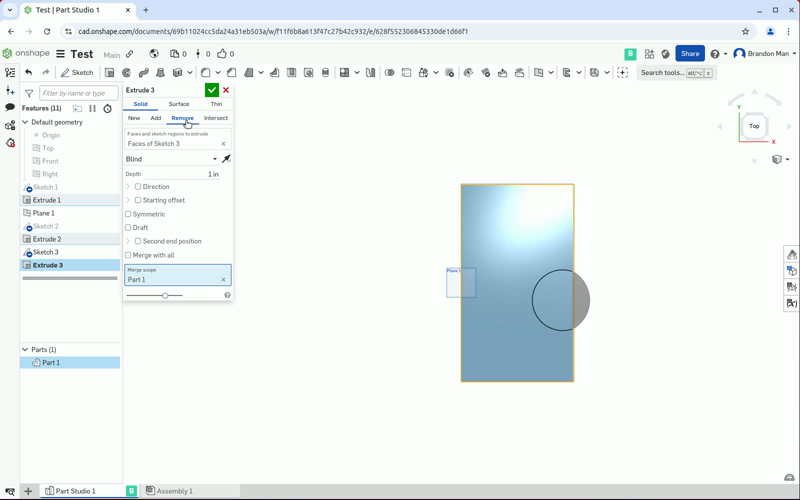
key(tab, 4)
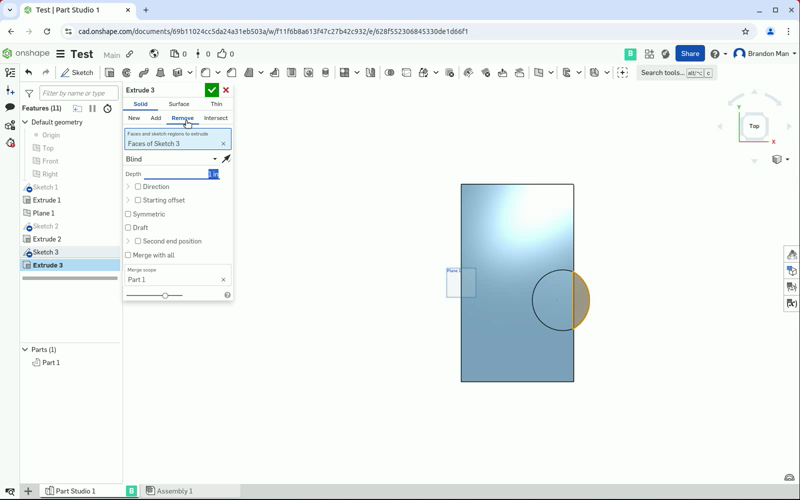
text(23.108)
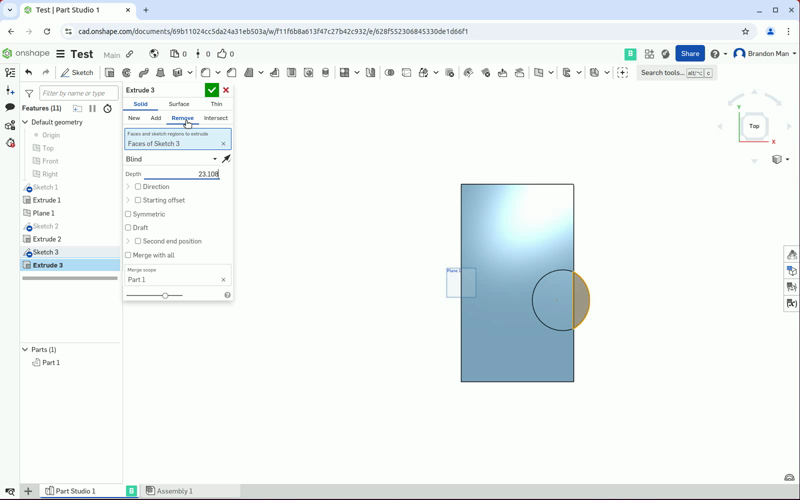
key(tab, 6)
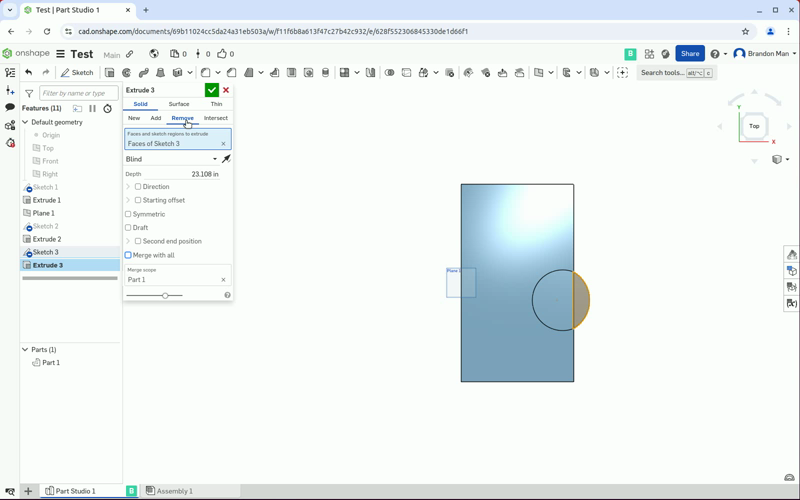
key(space)
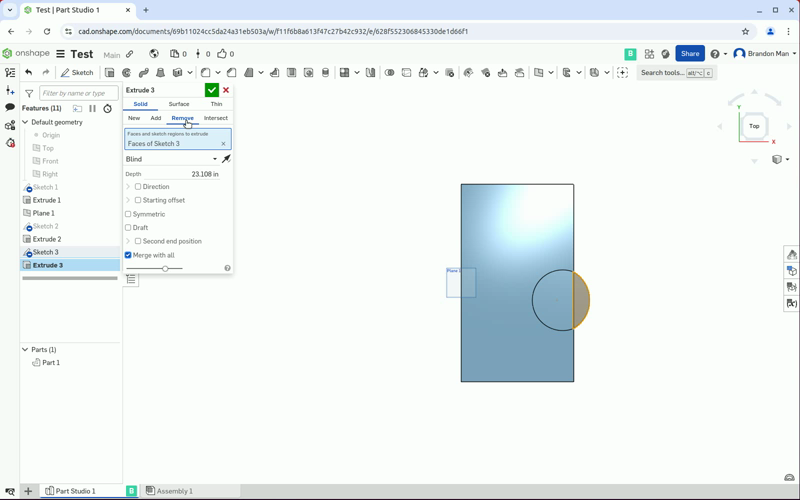
key(enter)
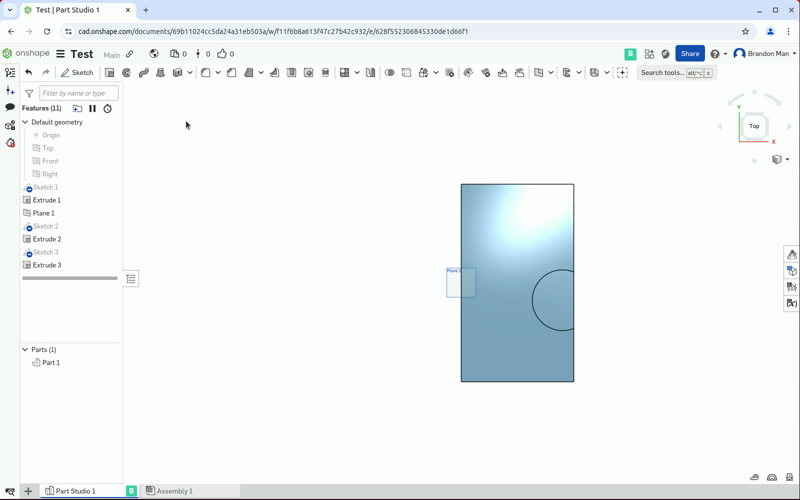
key(shift+h)
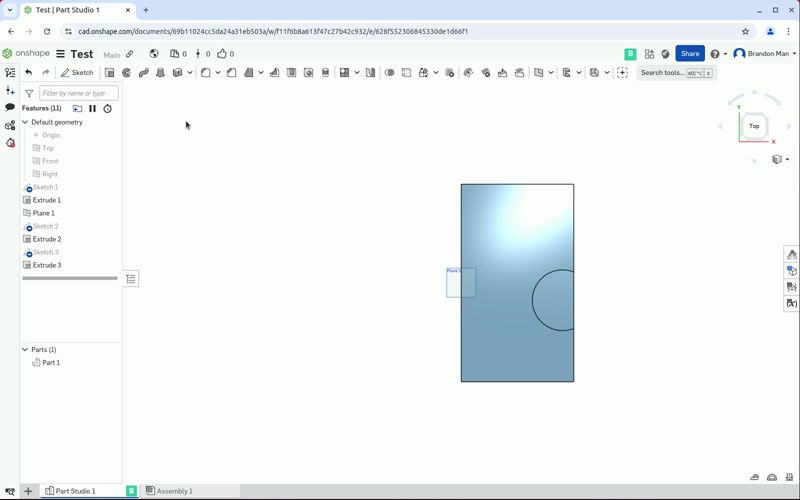
key(shift+h)
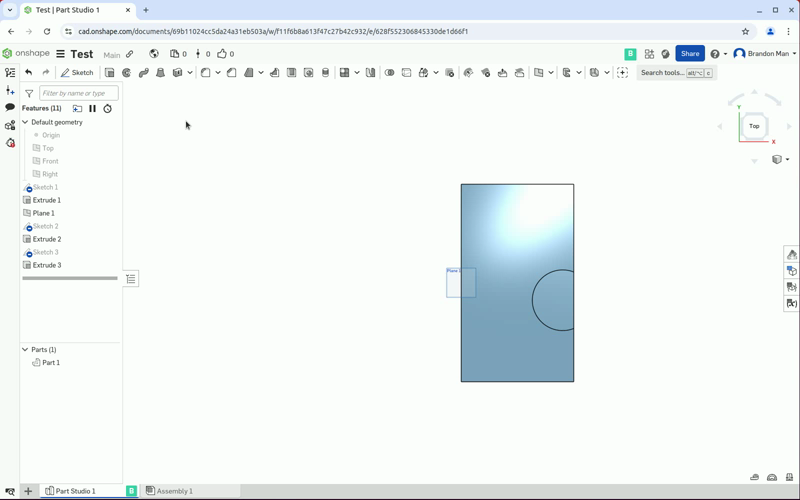
mouse_move(73, 189)
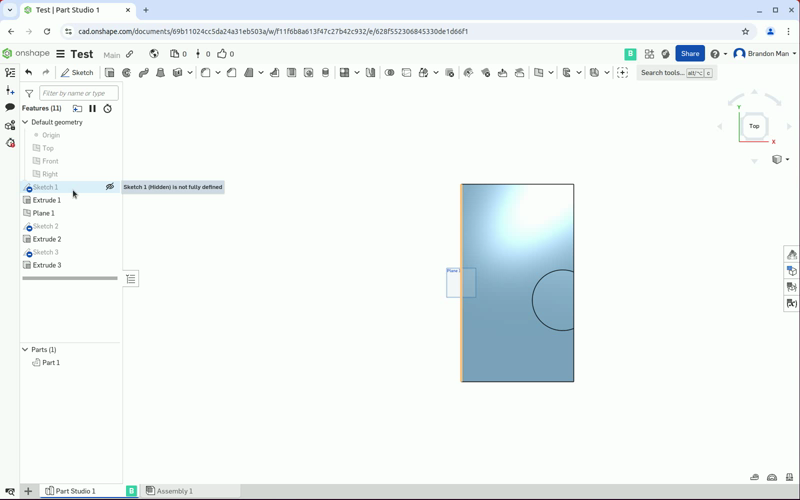
click(73, 189)
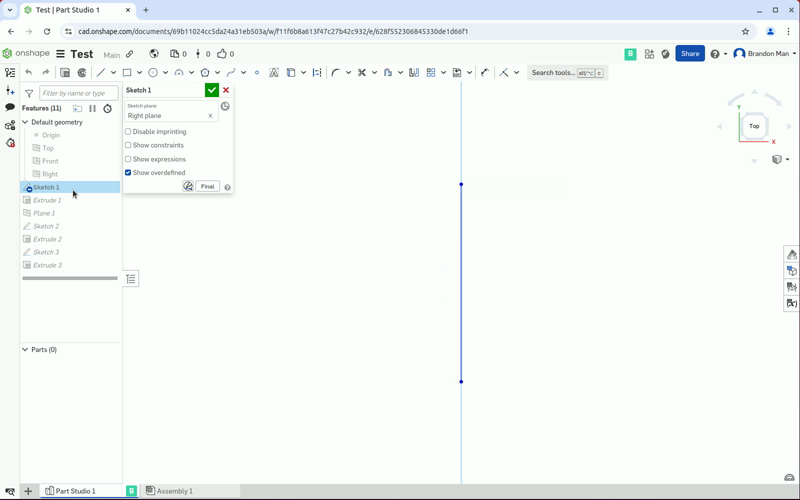
mouse_move(229, 92)
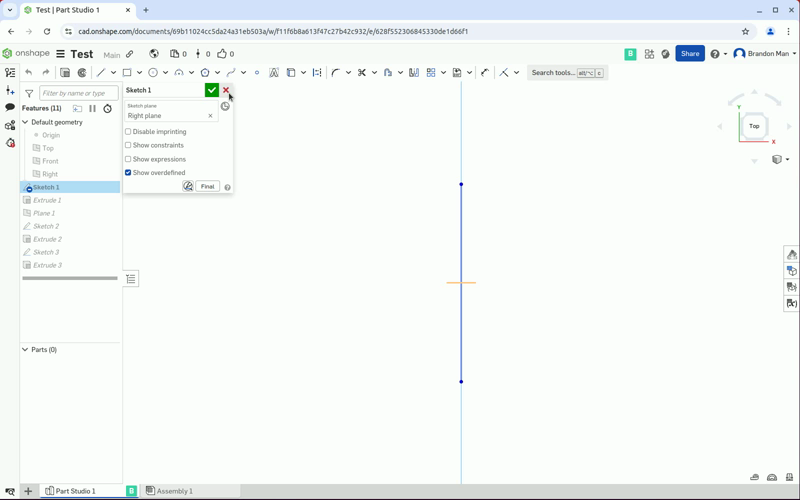
click(229, 92)
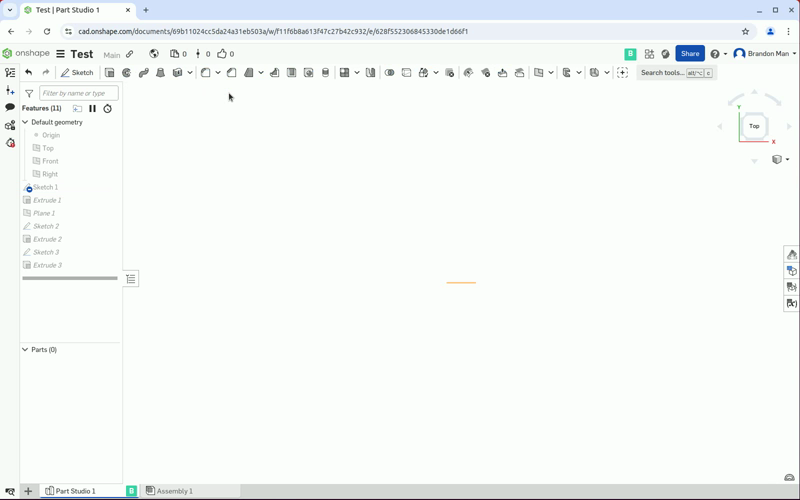
key(shift+s)
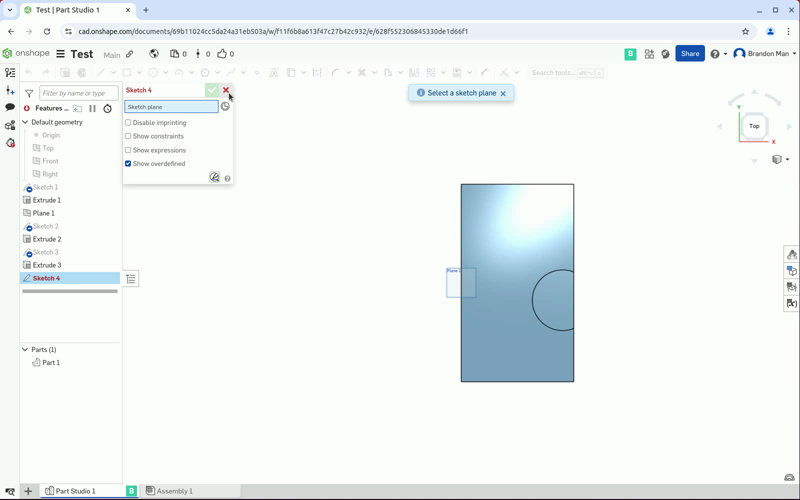
mouse_move(73, 215)
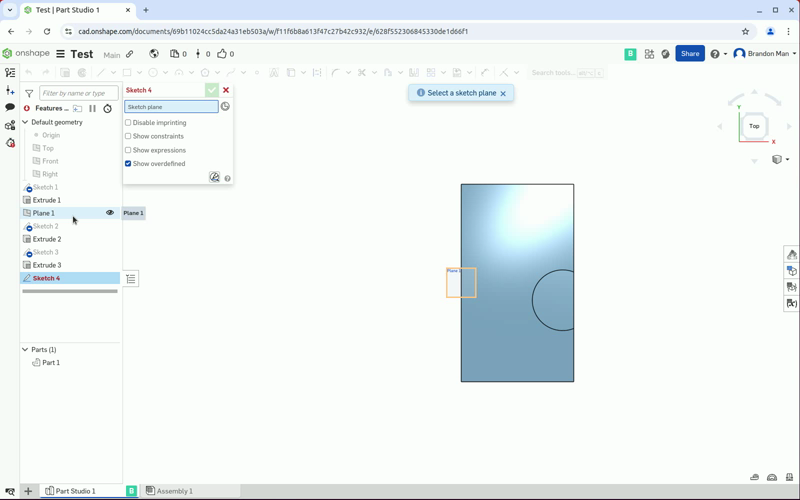
click(73, 215)
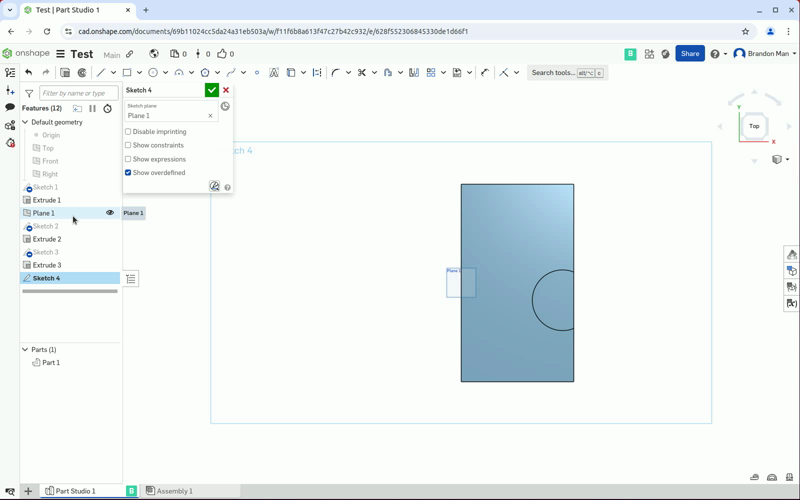
mouse_move(73, 352)
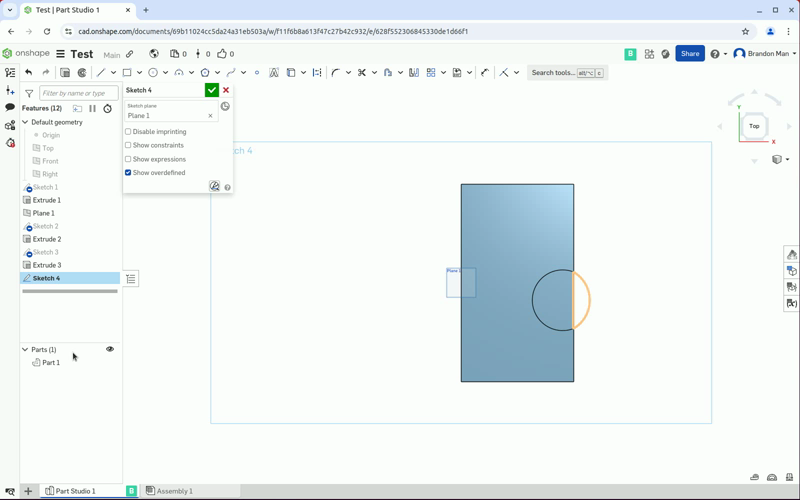
key(y)
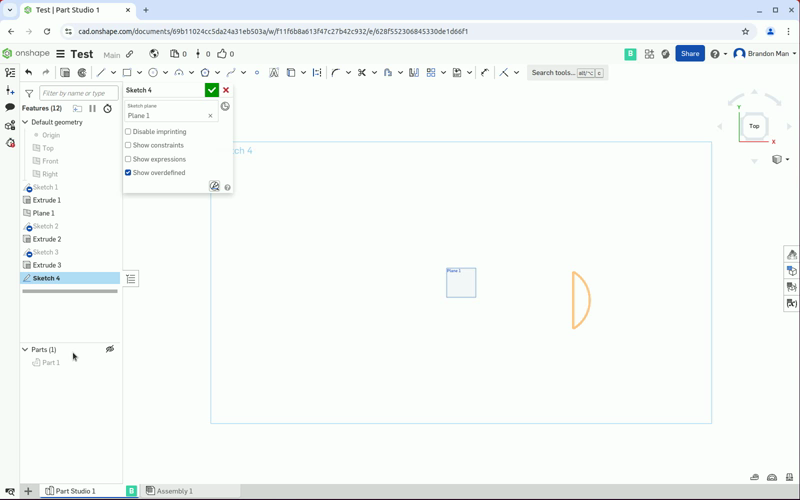
key(a)
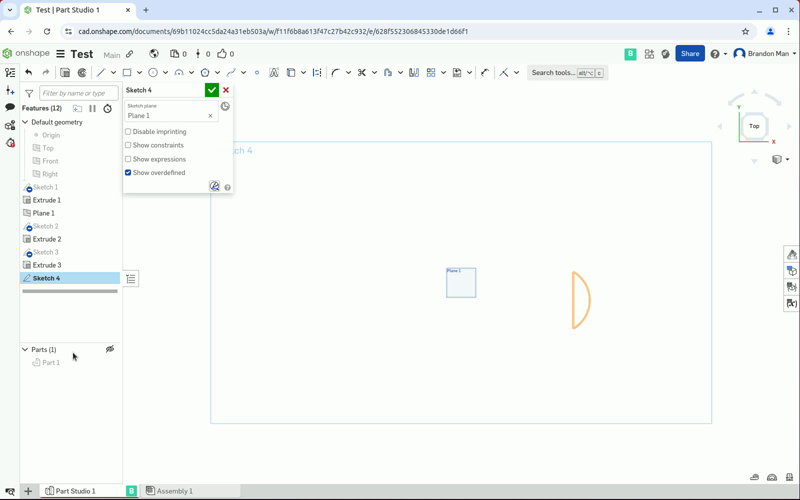
key_down(shift)
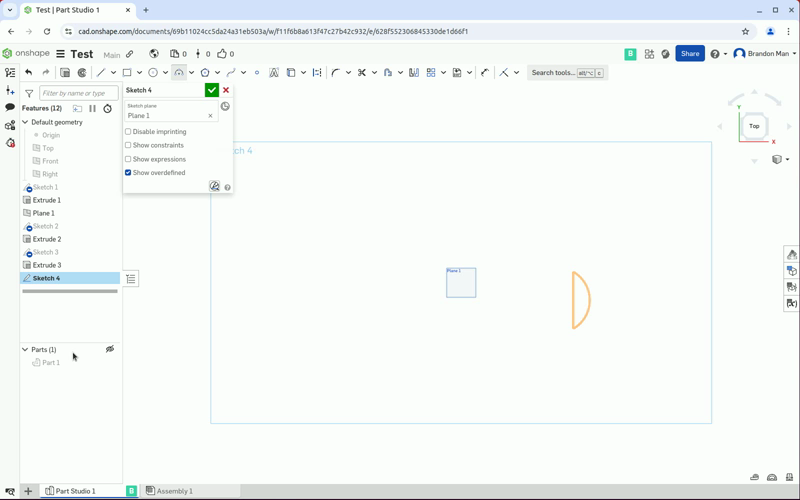
mouse_move(460, 281)
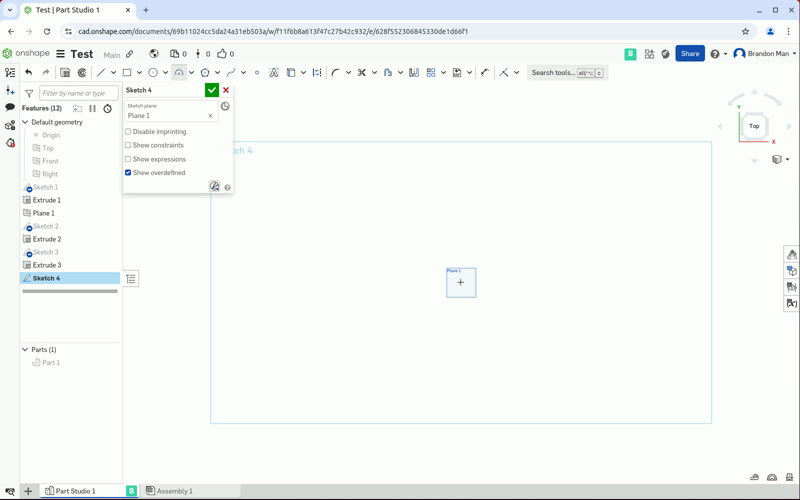
click(460, 281)
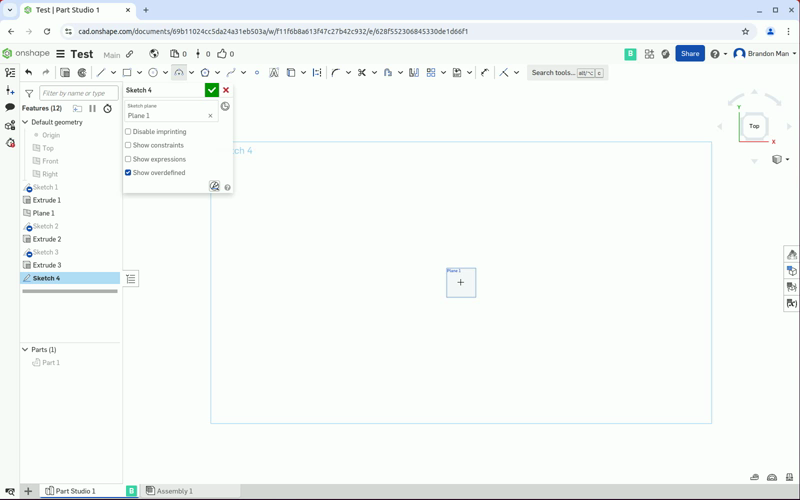
key_up(shift)
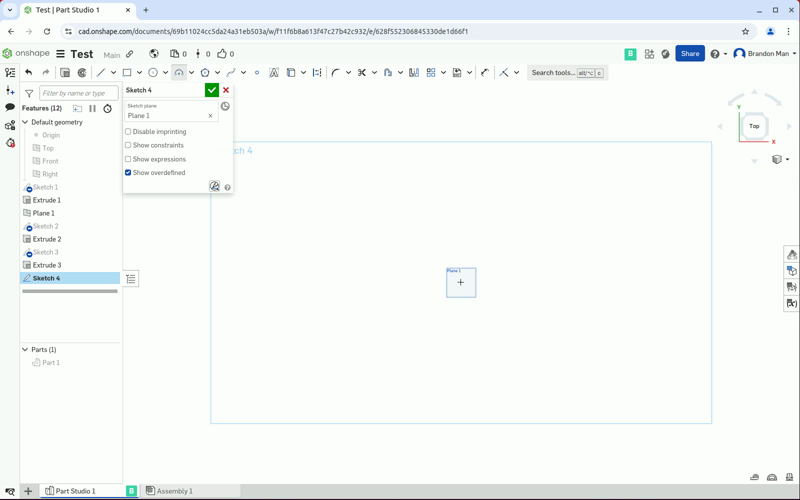
key_down(shift)
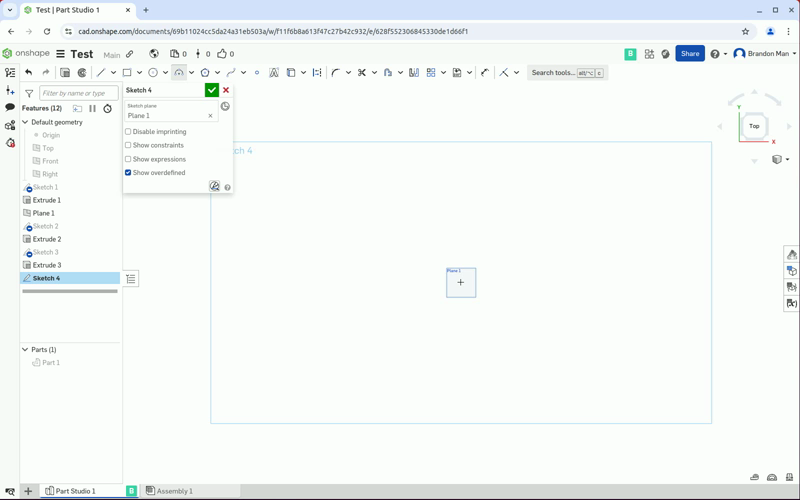
mouse_move(460, 225)
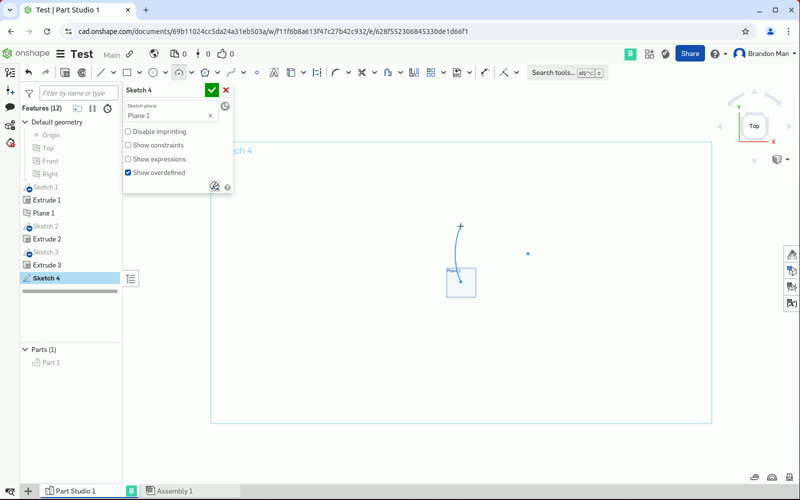
click(460, 225)
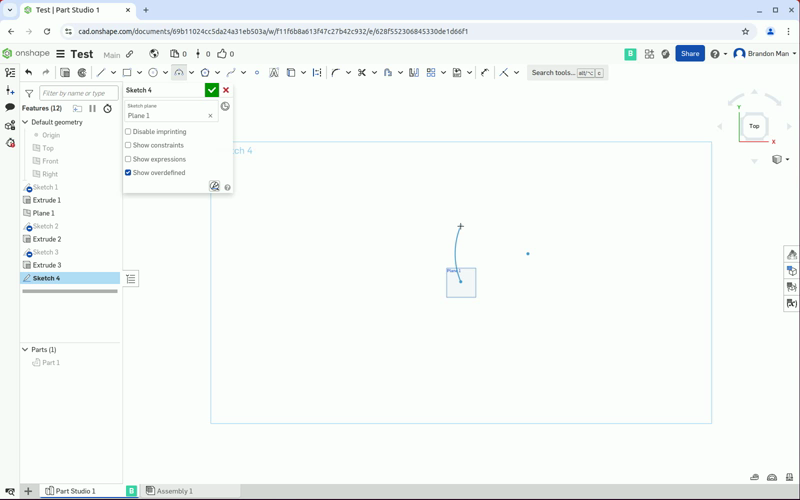
mouse_move(479, 253)
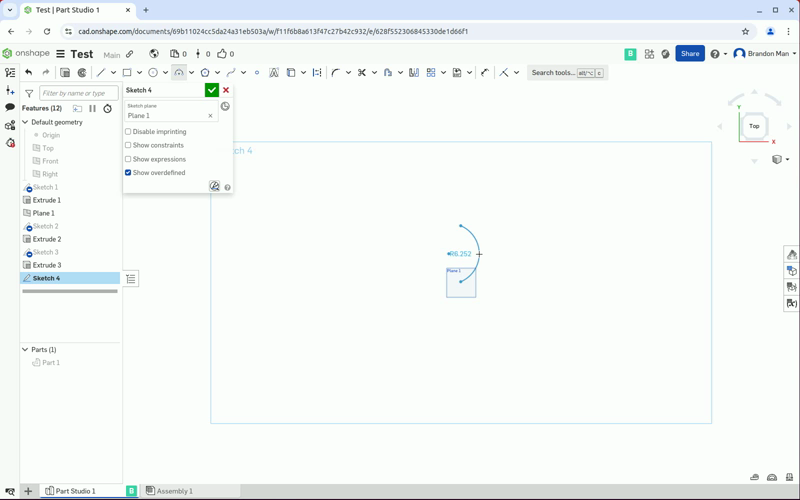
click(479, 253)
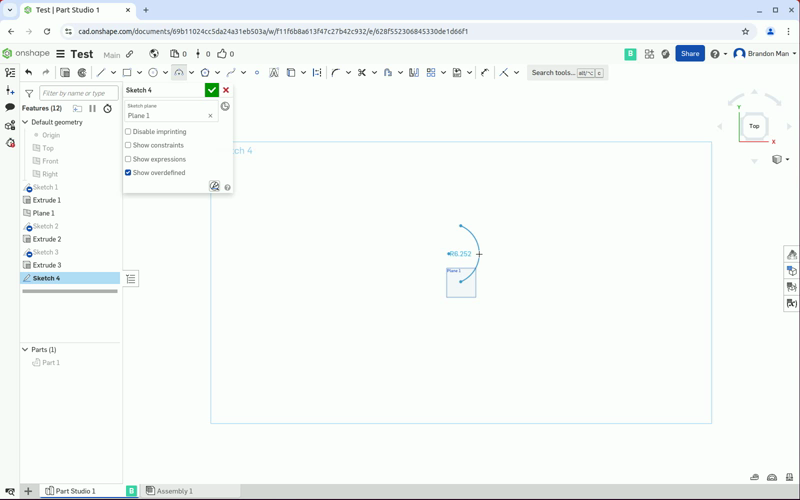
key_up(shift)
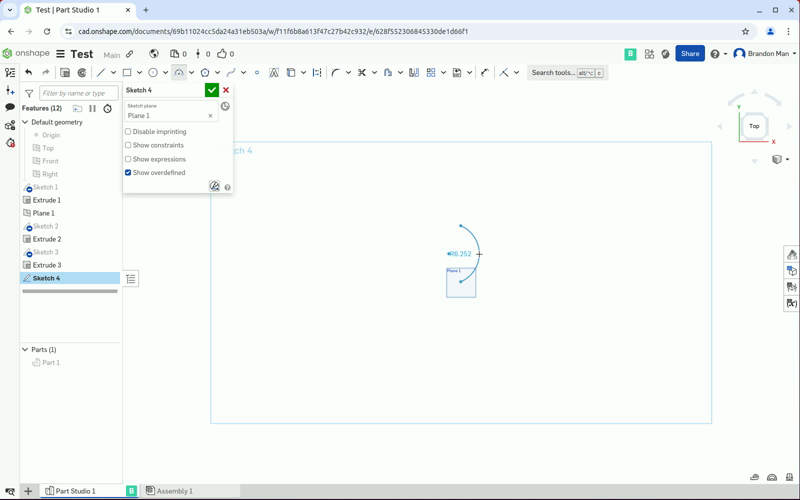
key(esc)
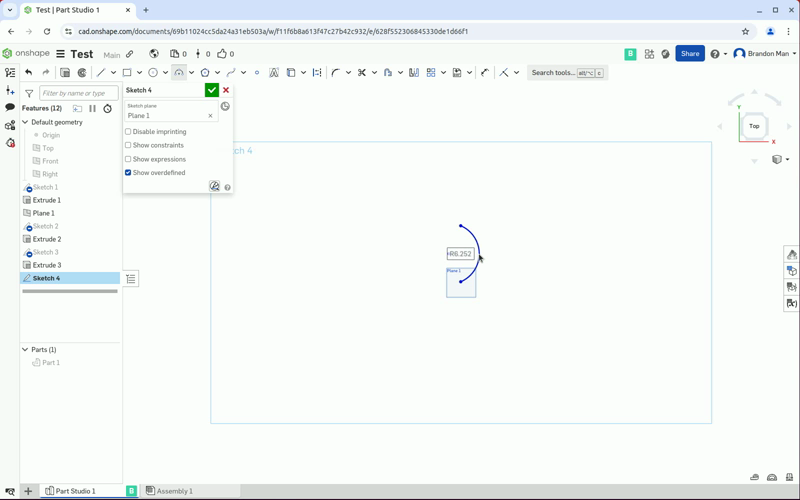
key(l)
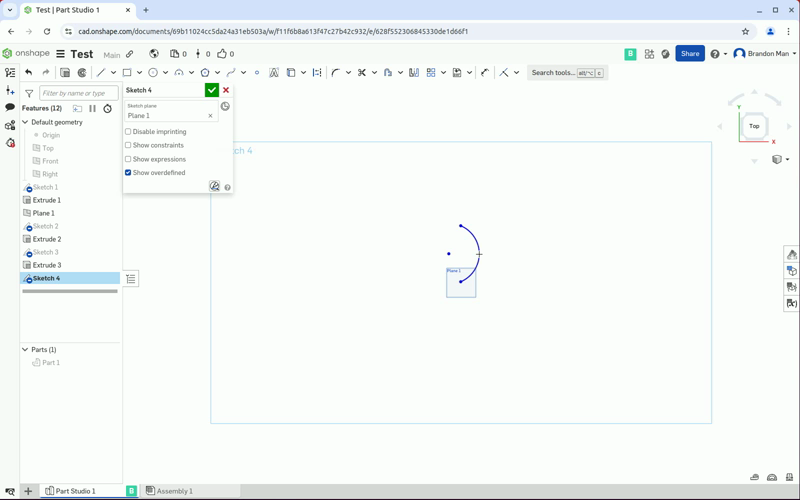
mouse_move(460, 225)
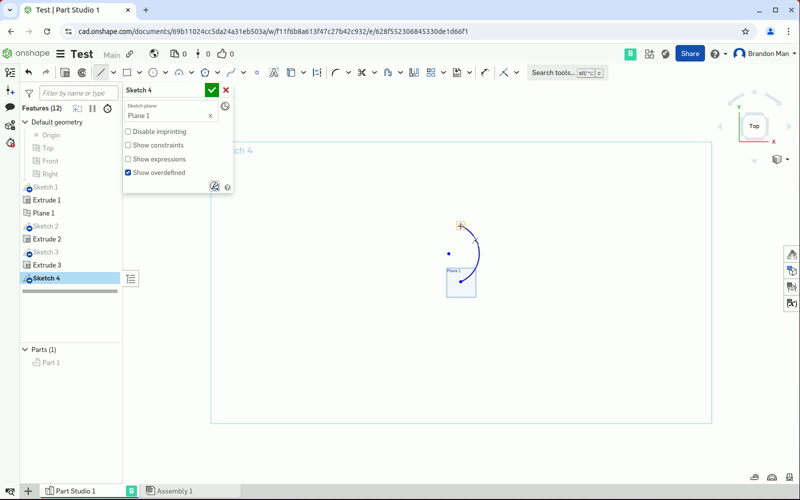
click(460, 225)
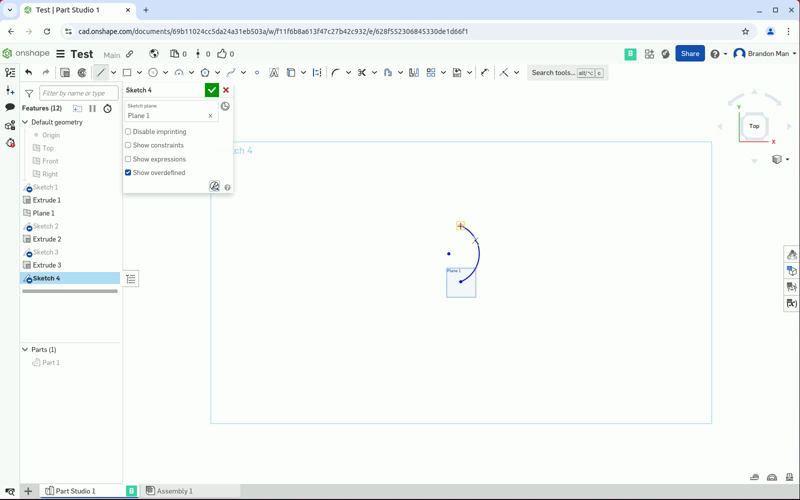
mouse_move(490, 225)
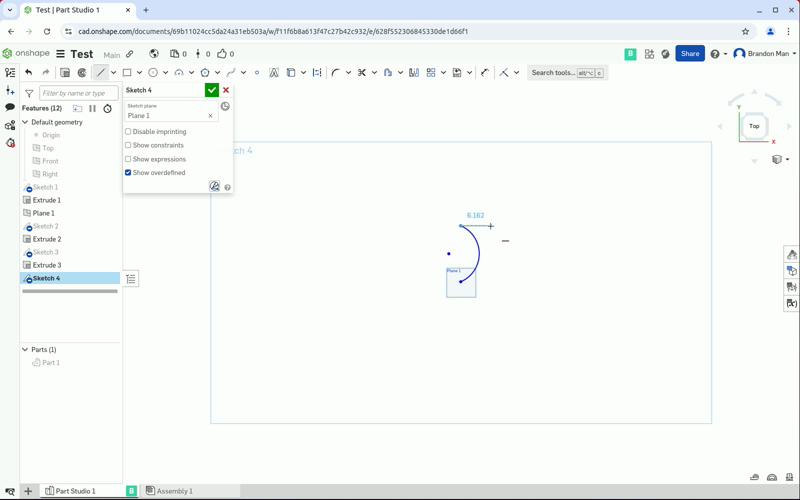
key_down(shift)
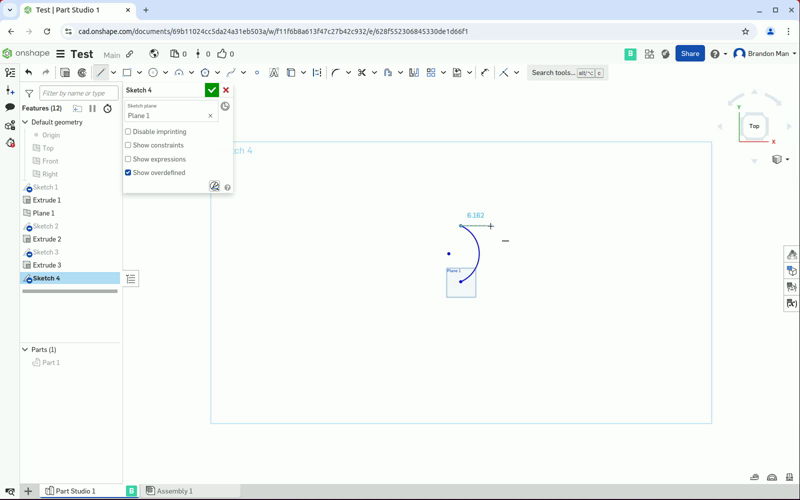
mouse_move(460, 281)
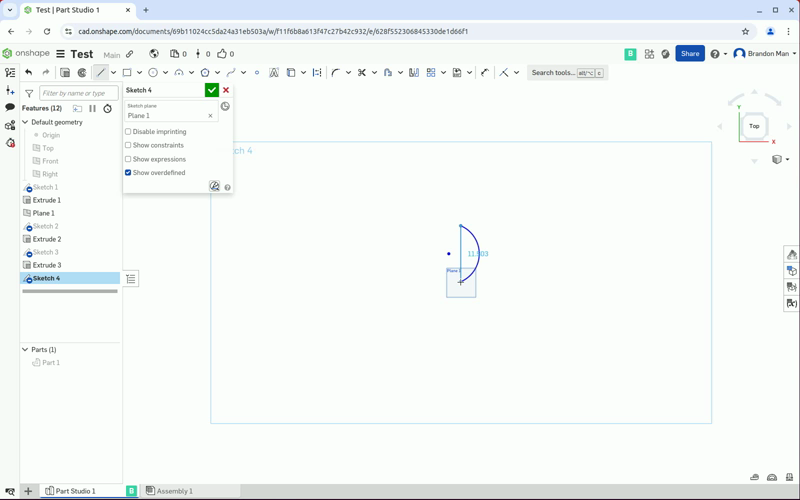
key_up(shift)
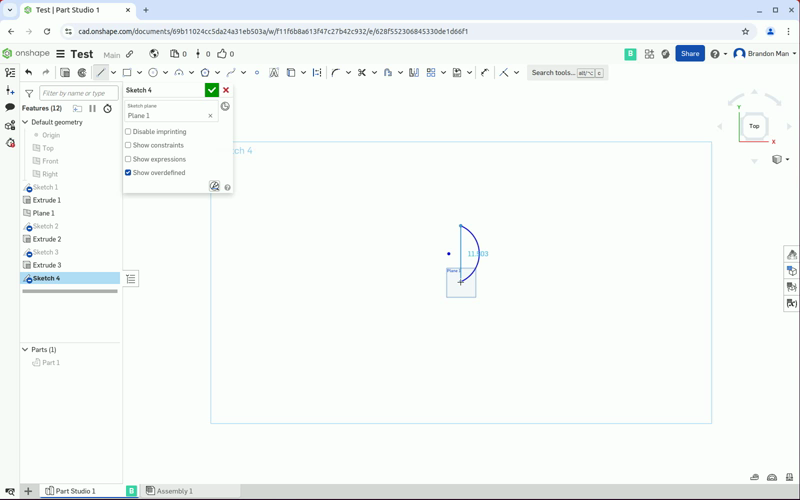
click(460, 281)
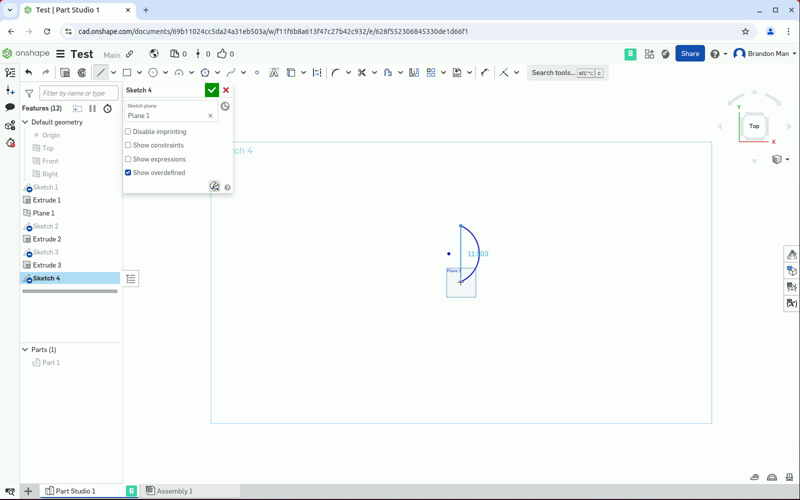
key(esc)
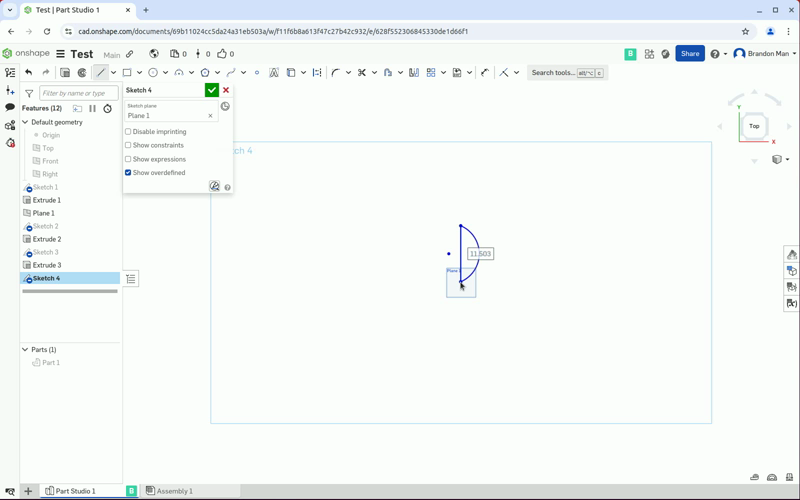
mouse_move(469, 263)
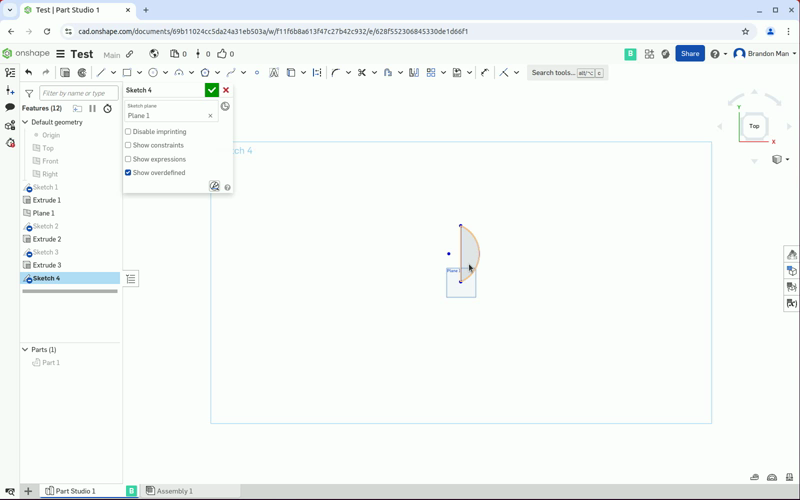
scroll(6)
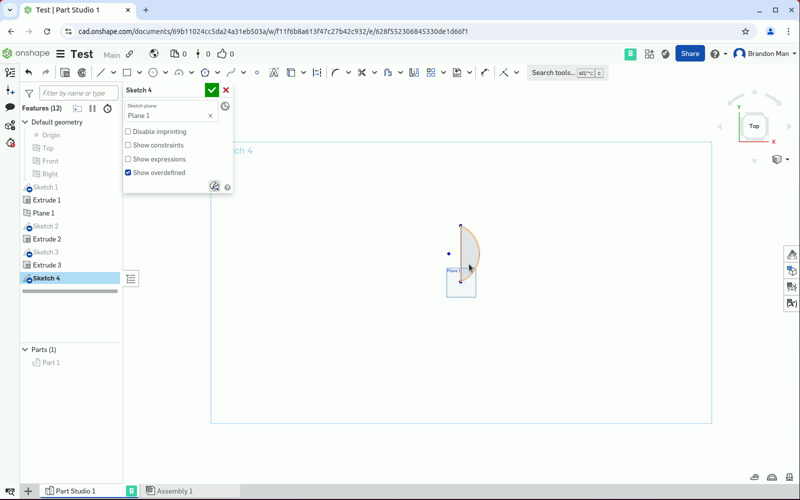
scroll(6)
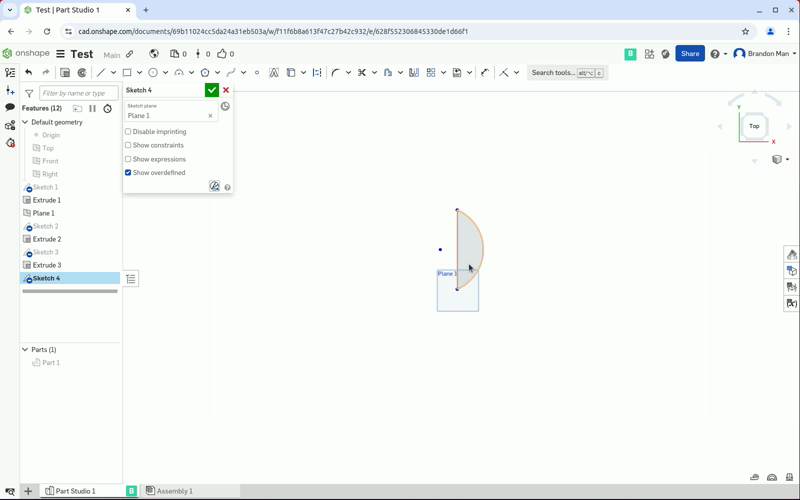
scroll(6)
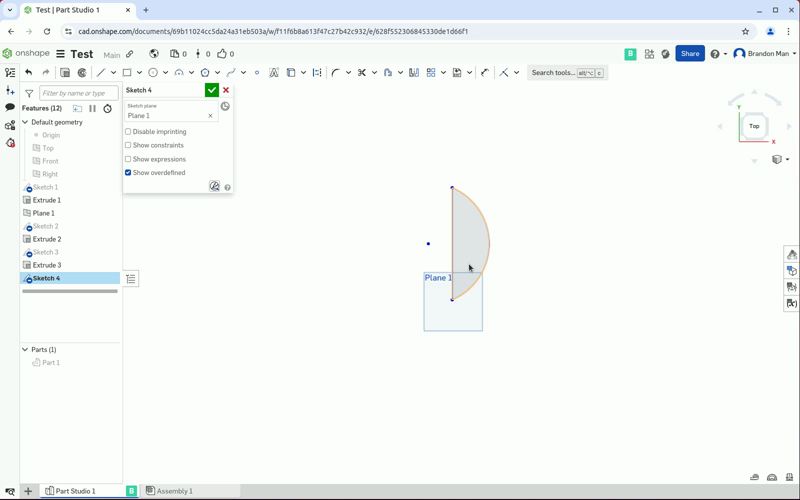
scroll(6)
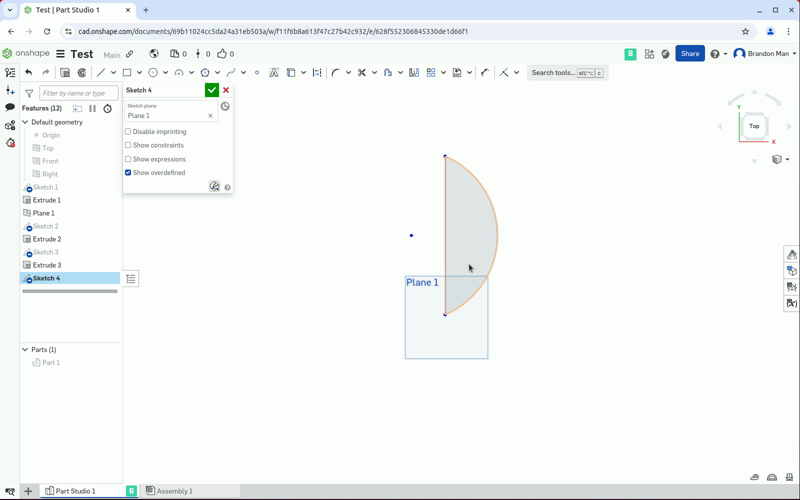
scroll(6)
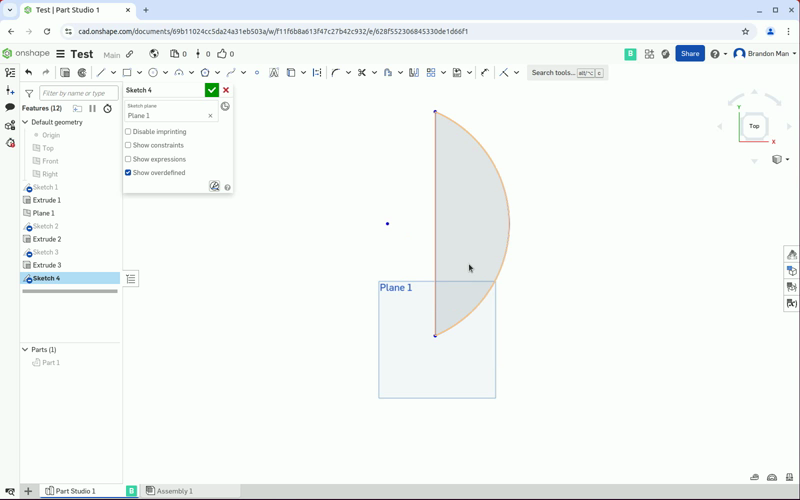
scroll(6)
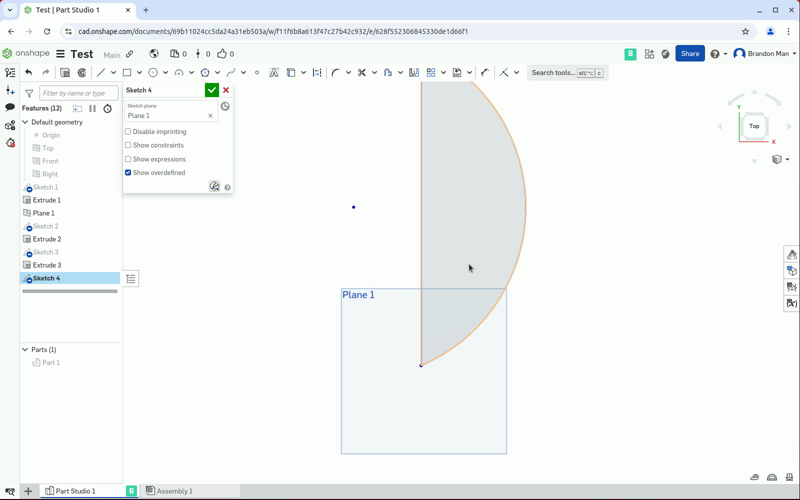
scroll(6)
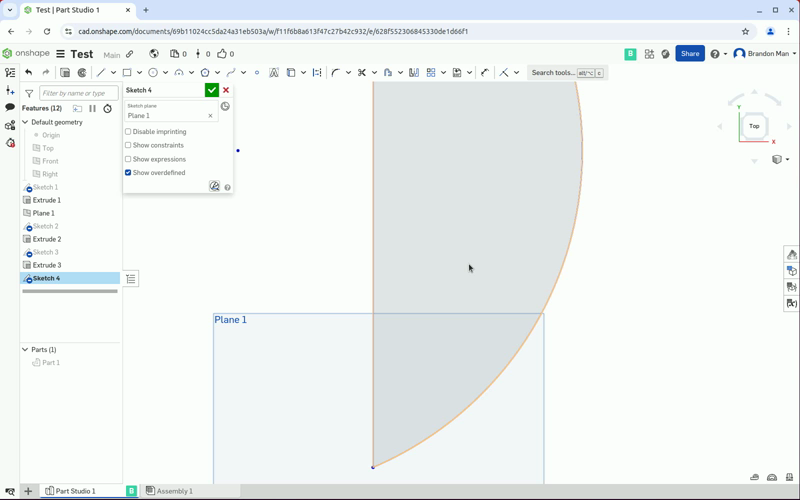
click(469, 263)
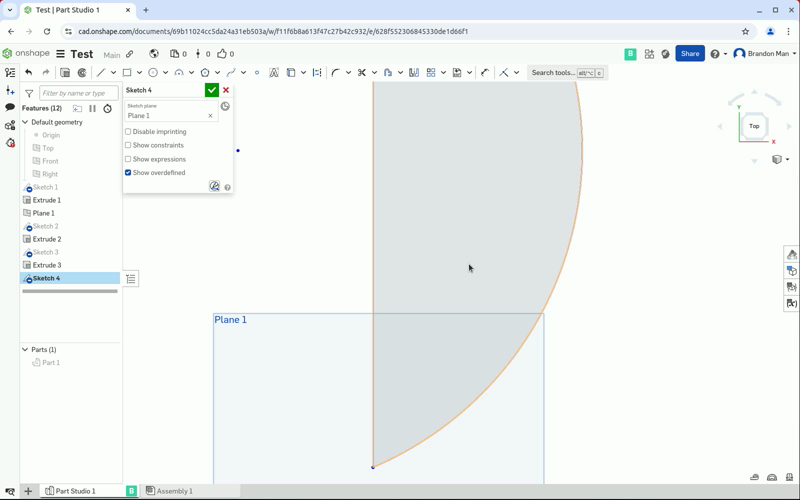
scroll(-6)
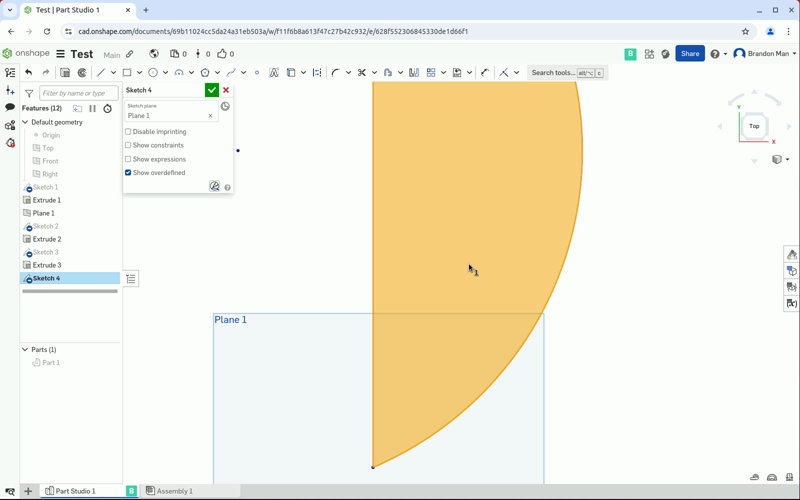
scroll(-6)
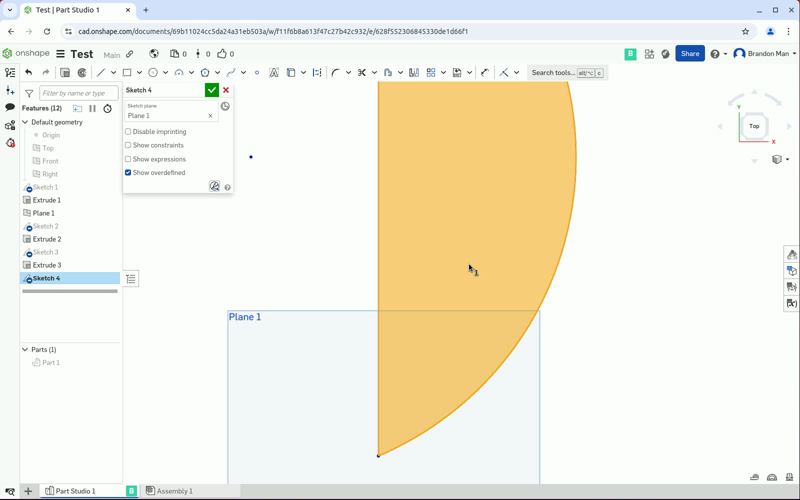
scroll(-6)
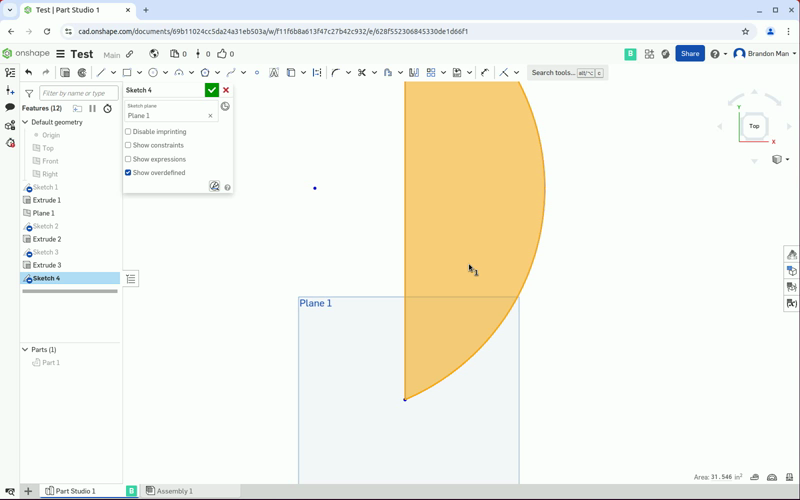
scroll(-6)
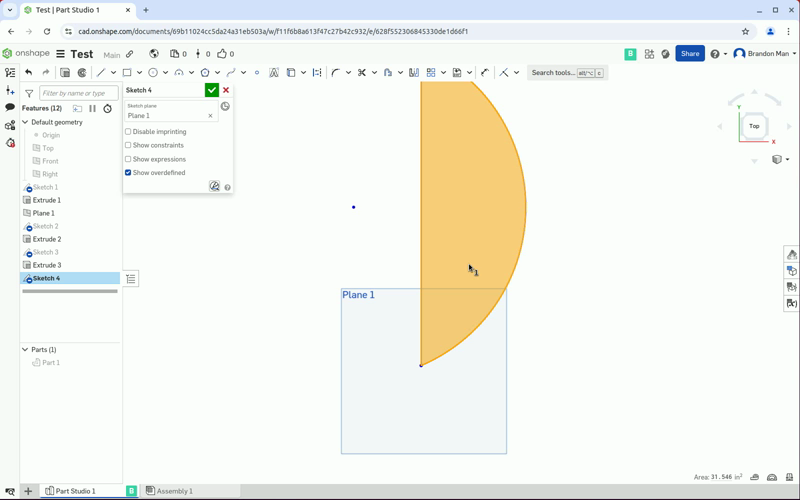
scroll(-6)
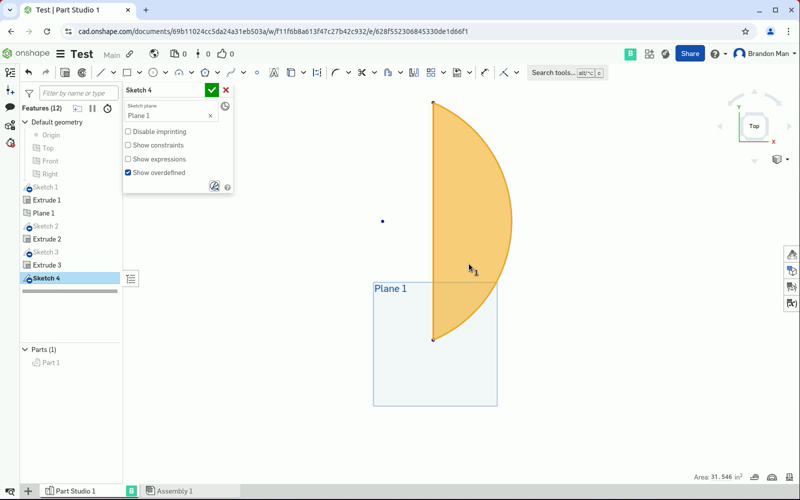
scroll(-6)
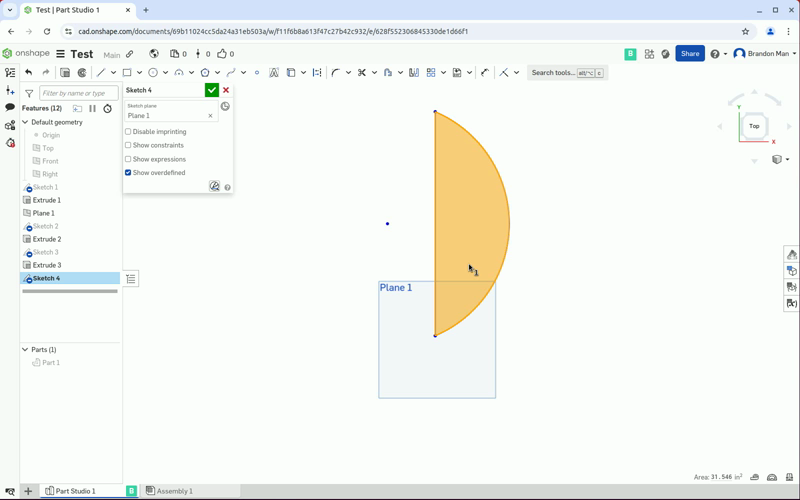
scroll(-6)
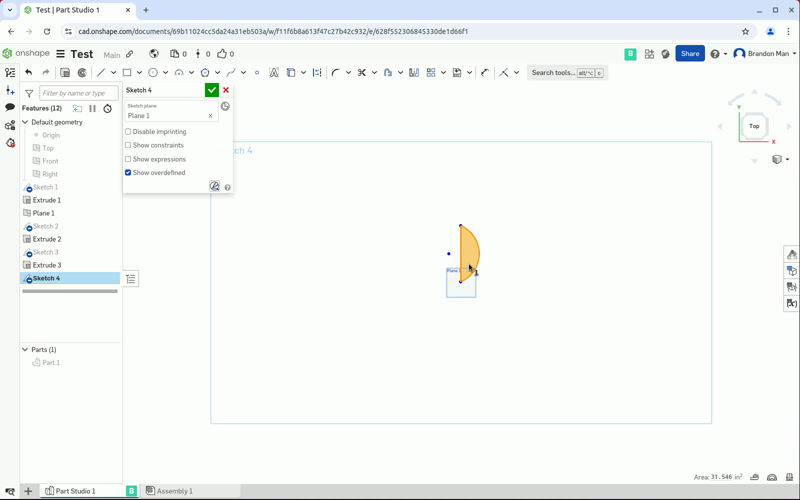
mouse_move(73, 352)
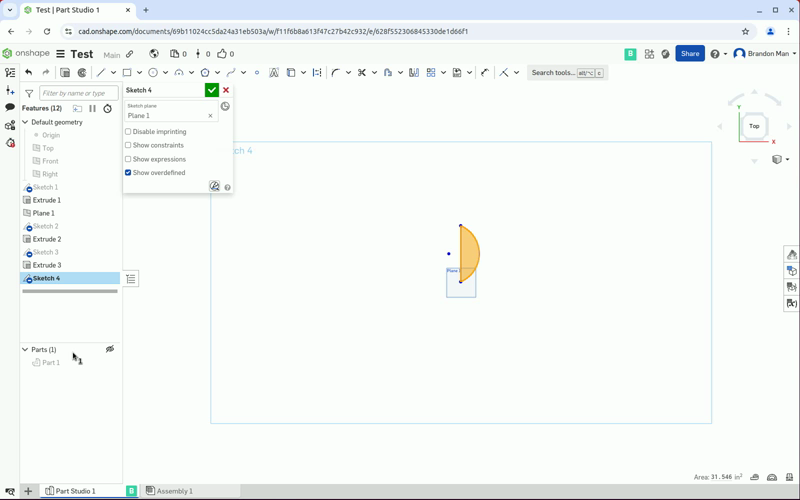
key(shift+y)
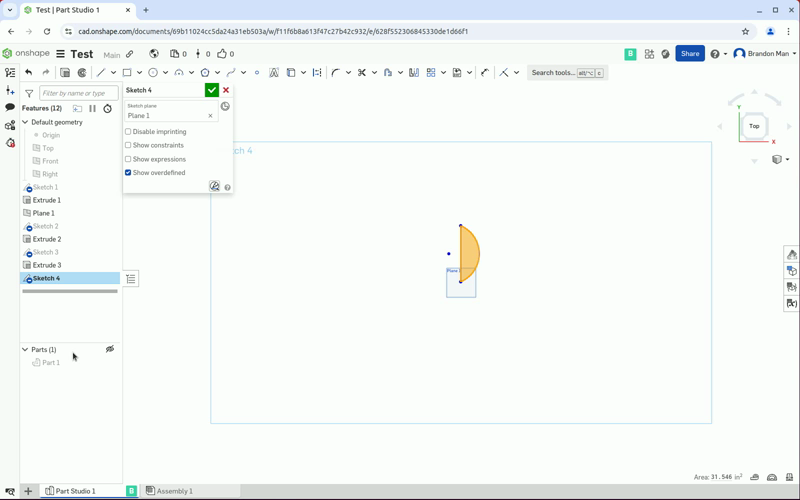
key(shift+e)
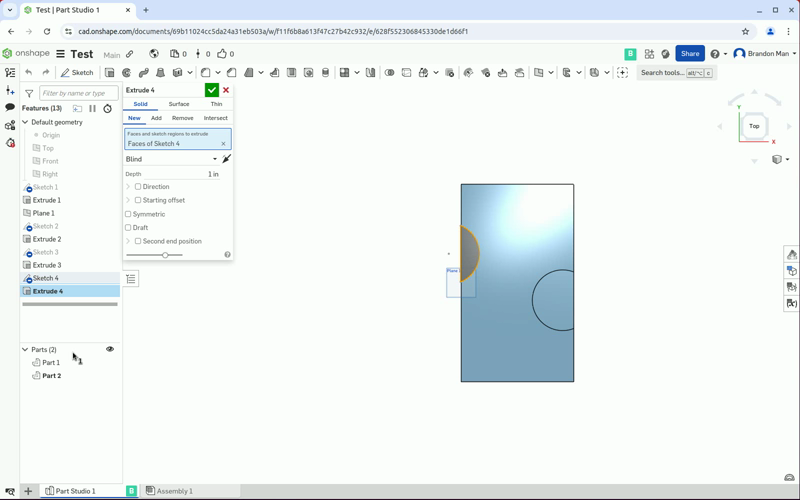
mouse_move(143, 106)
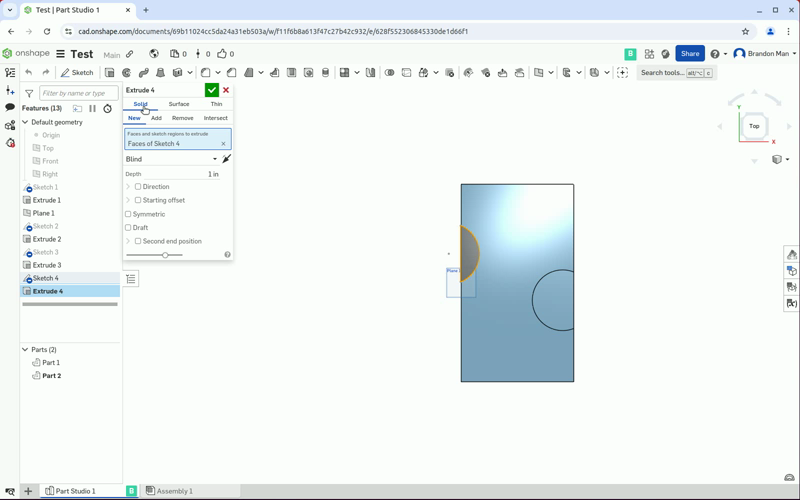
click(143, 106)
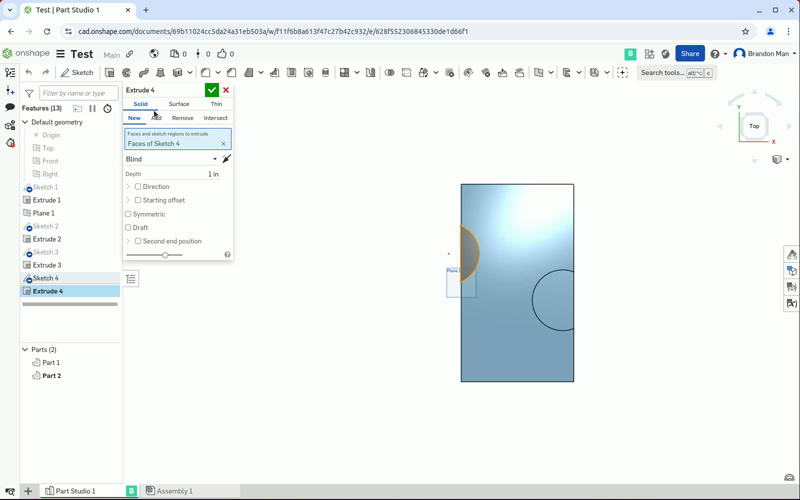
mouse_move(186, 120)
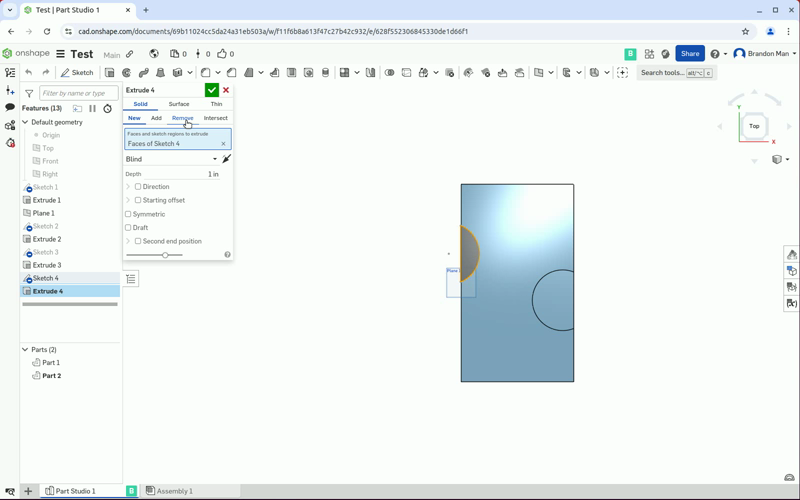
click(186, 120)
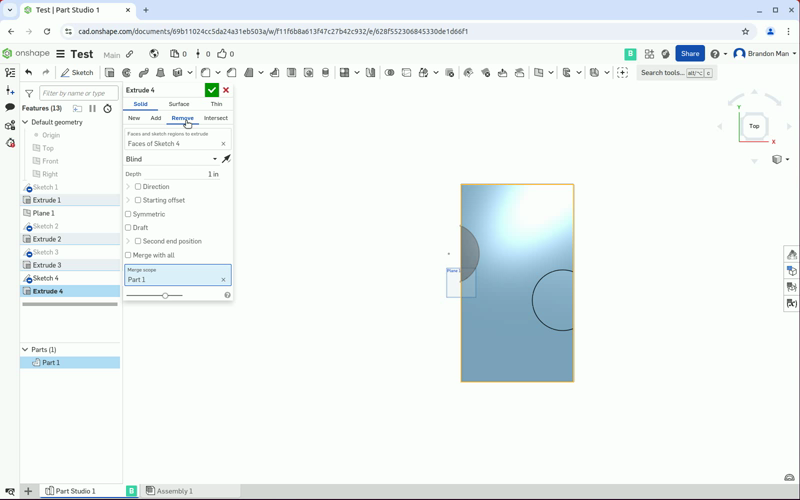
key(tab, 4)
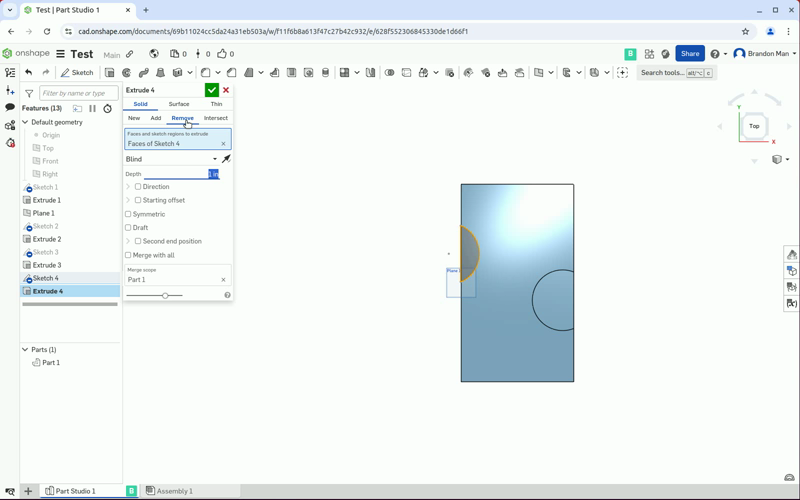
text(23.108)
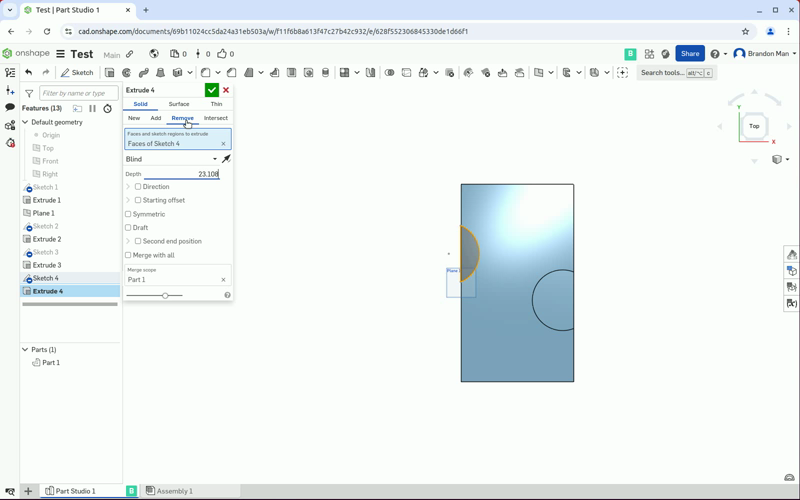
key(tab, 6)
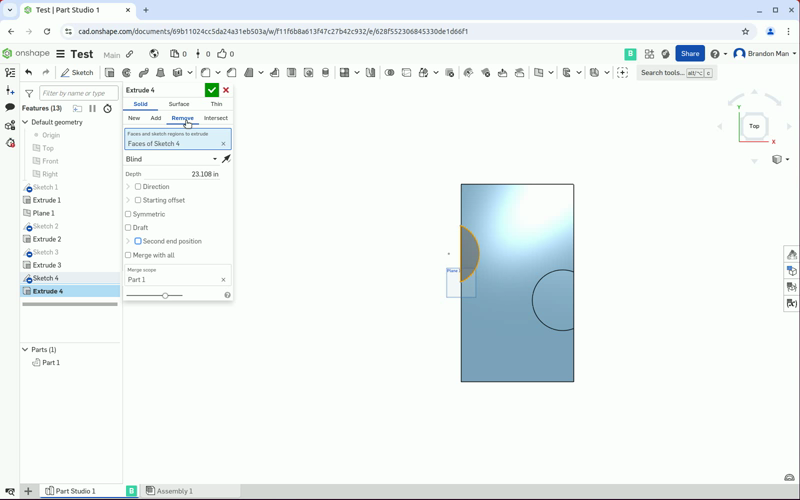
key(space)
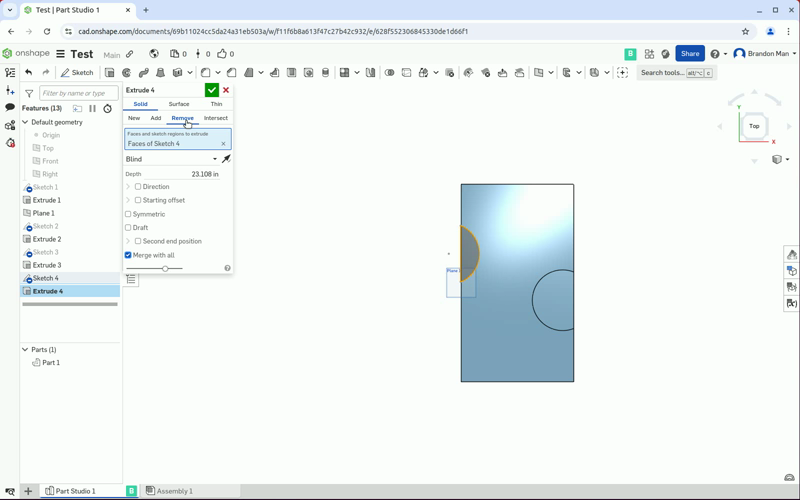
key(enter)
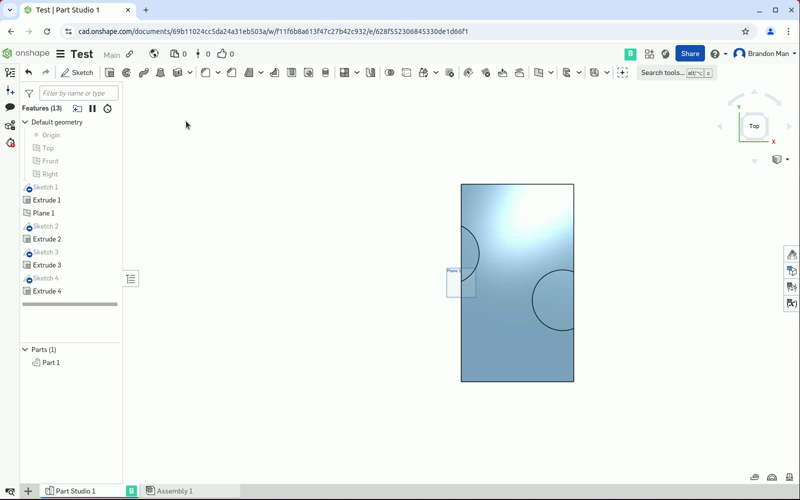
key(shift+h)
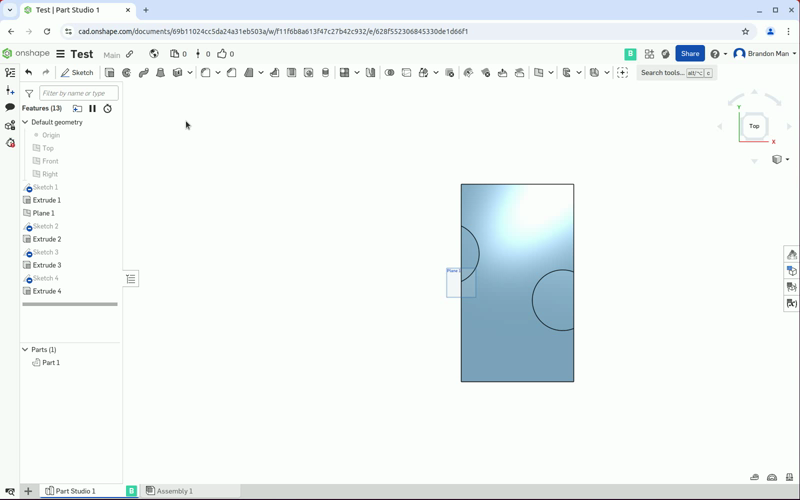
key(shift+h)
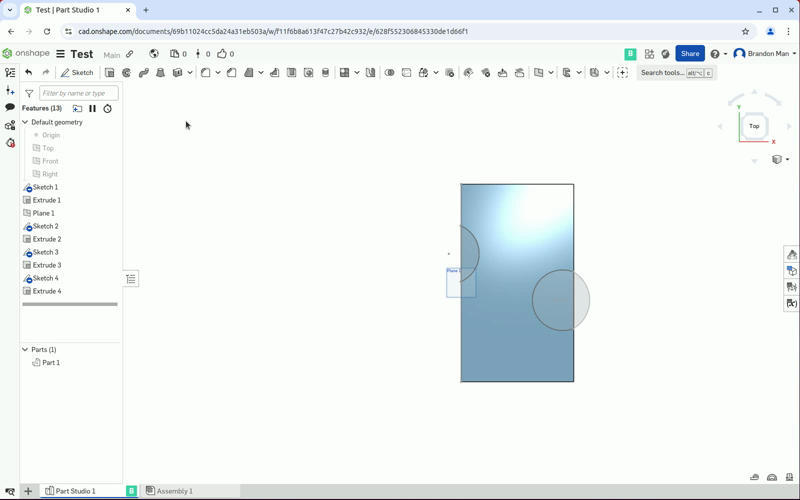
key(shift+7)
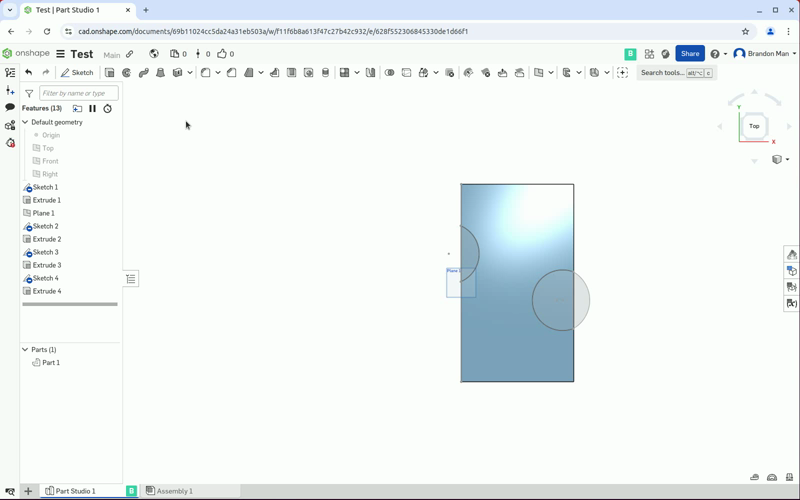
key(up, 3)
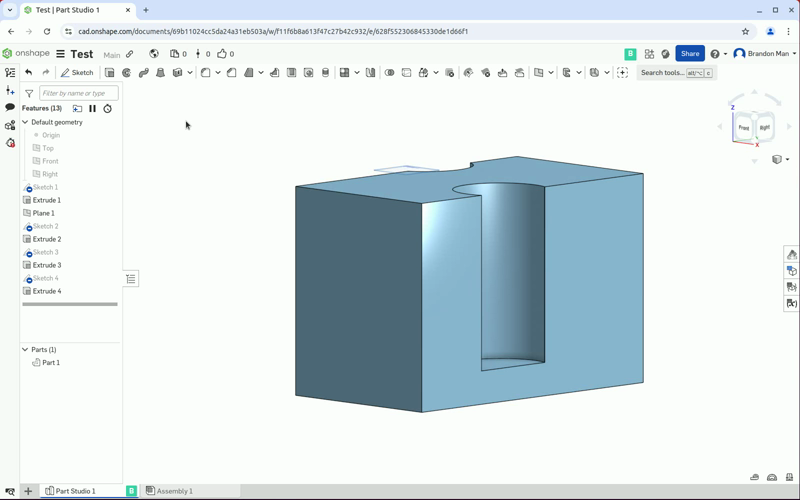
key(left, 3)
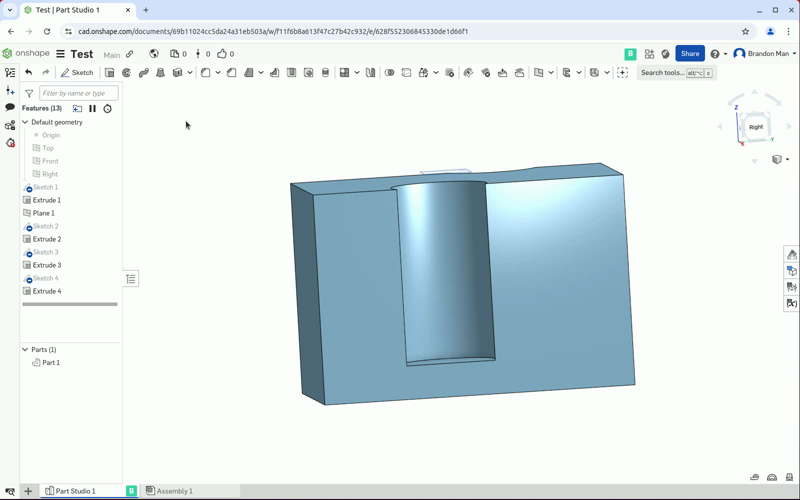
key(right, 3)
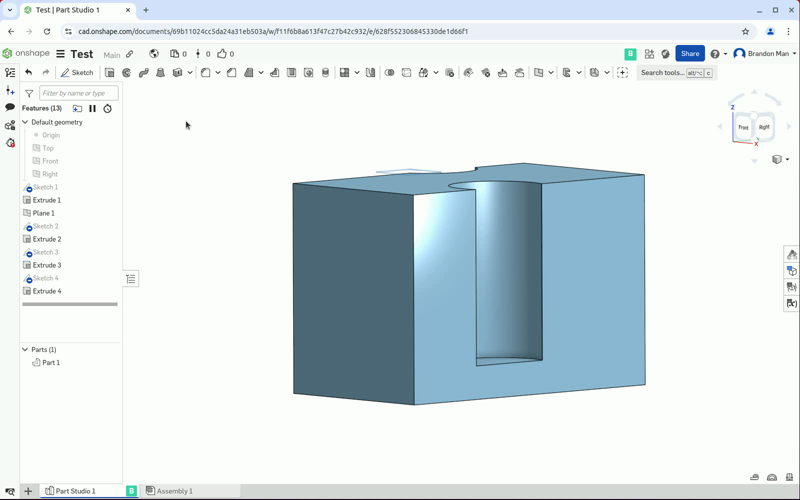
key(down, 3)
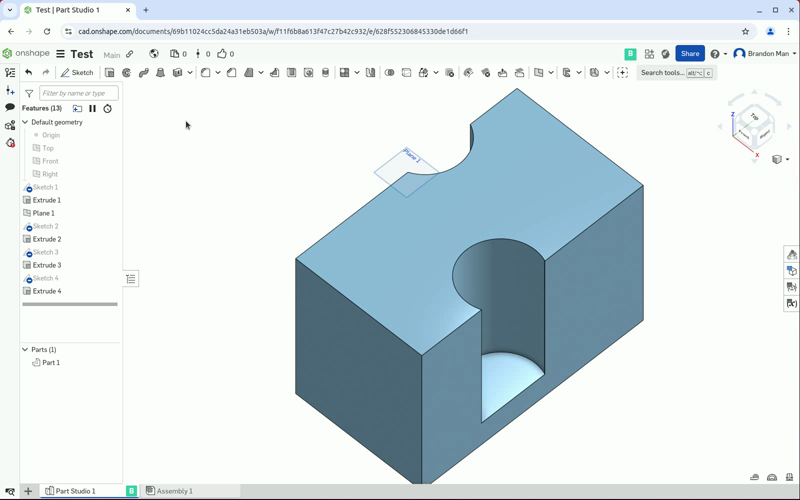
mouse_move(73, 189)
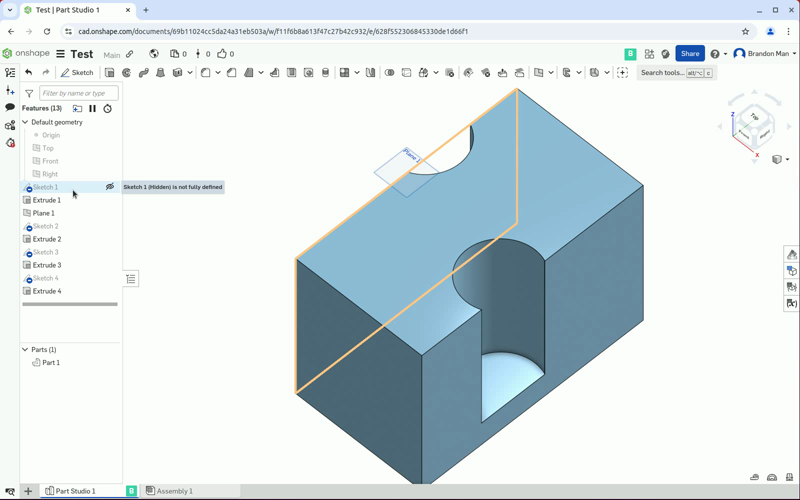
click(73, 189)